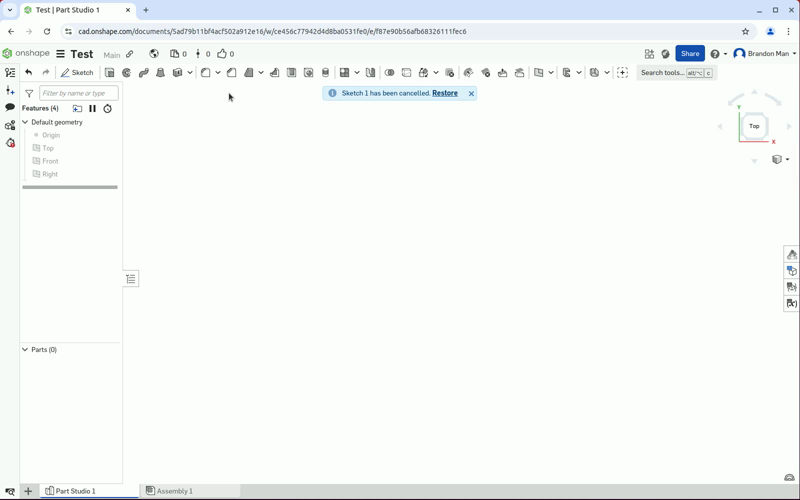
key(shift+h)
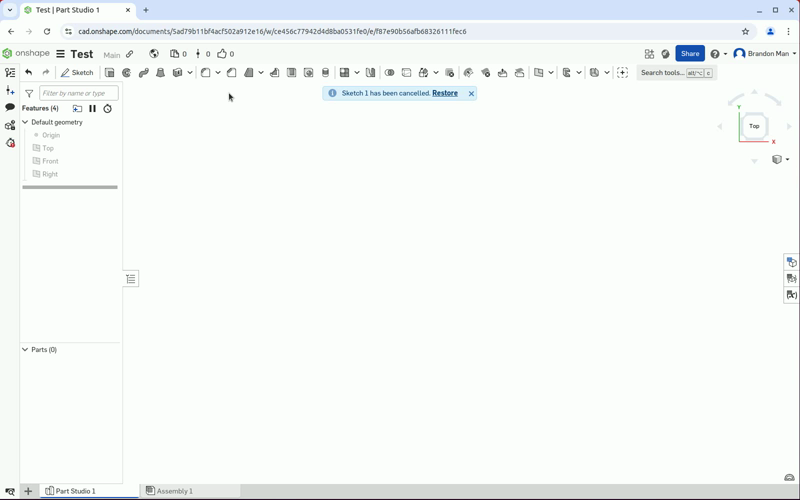
mouse_move(73, 352)
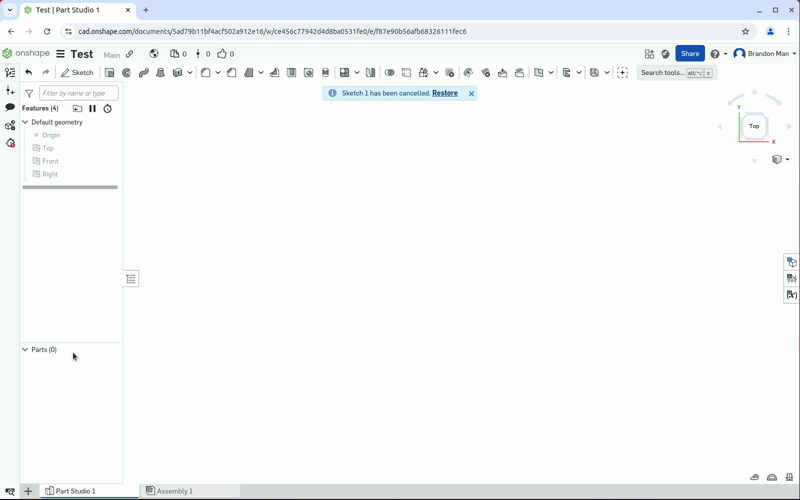
key(y)
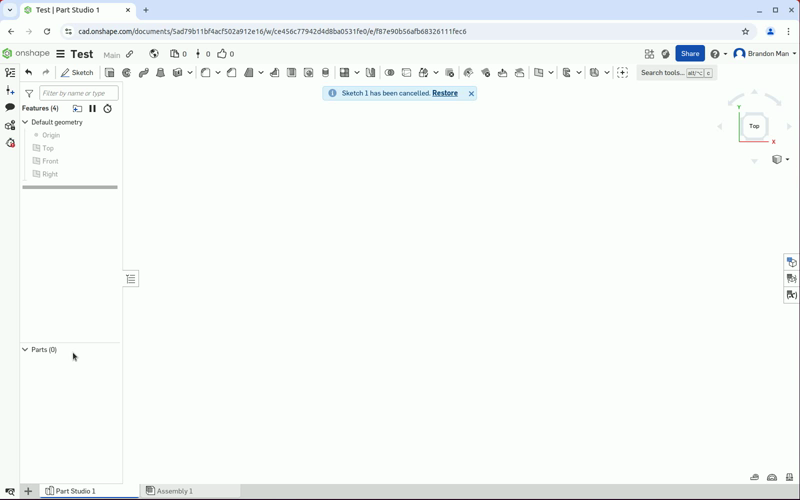
key(shift+p)
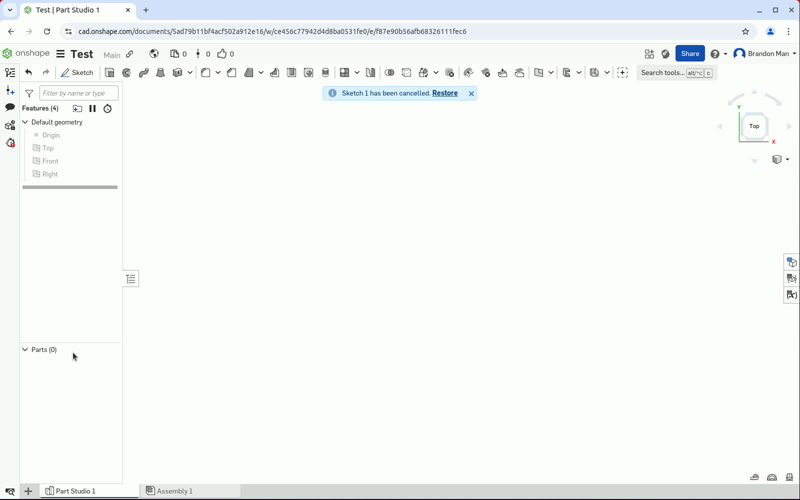
key(space)
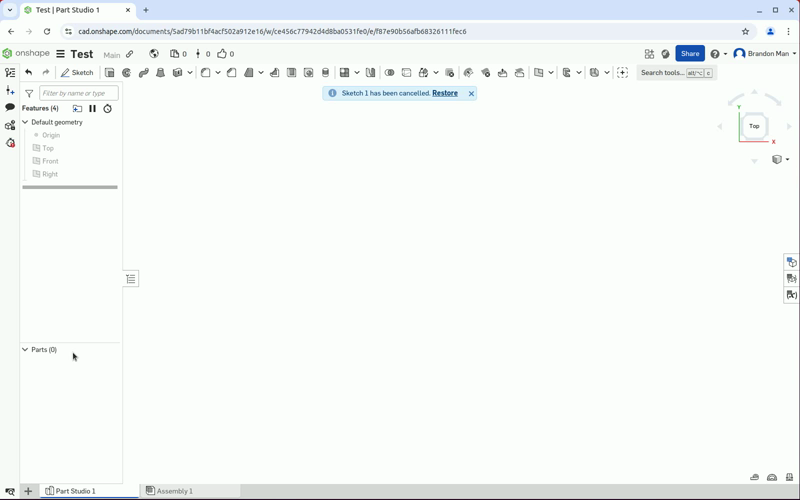
key_down(shift)
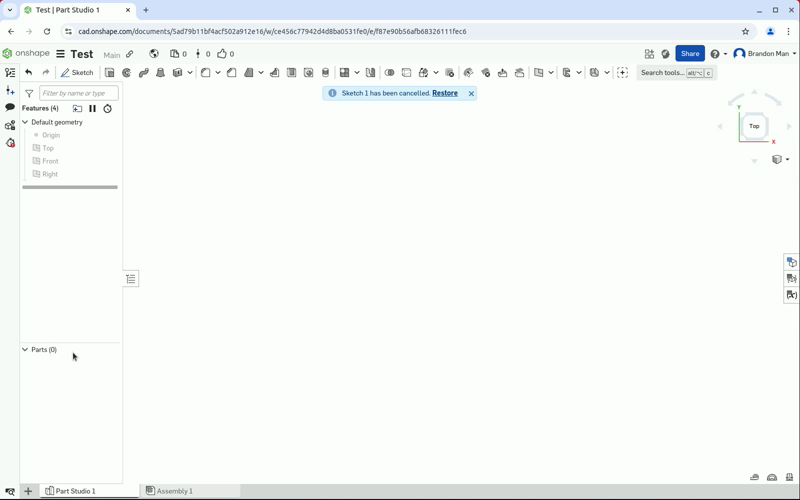
key(up)
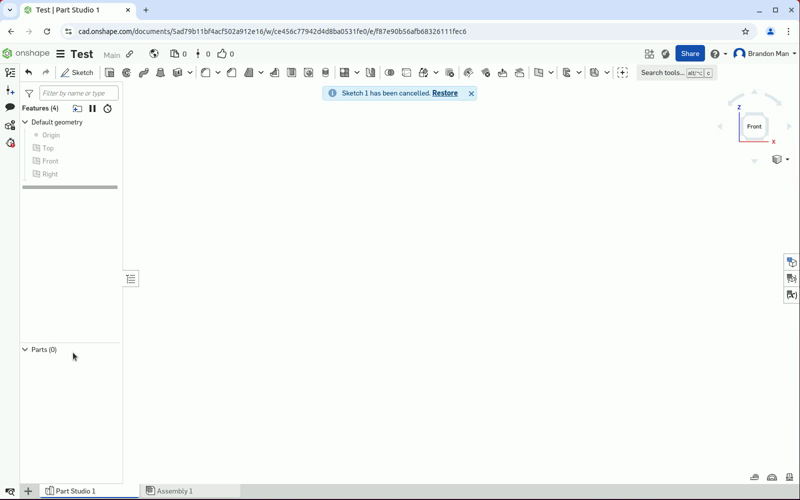
key_up(shift)
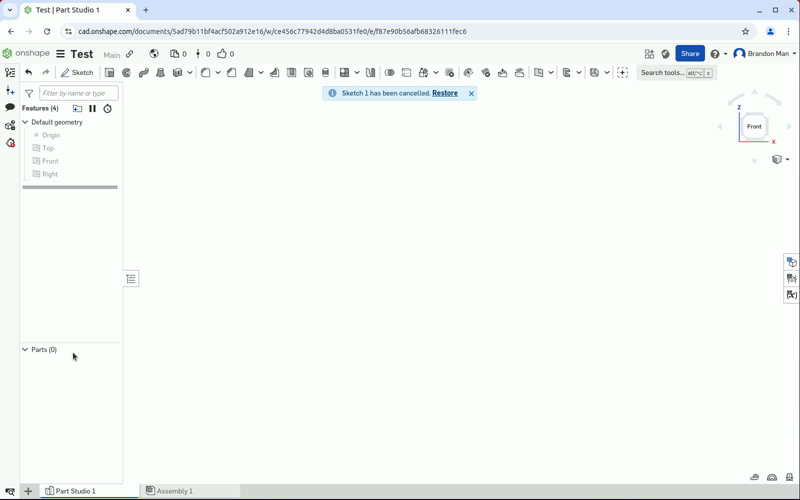
mouse_move(73, 352)
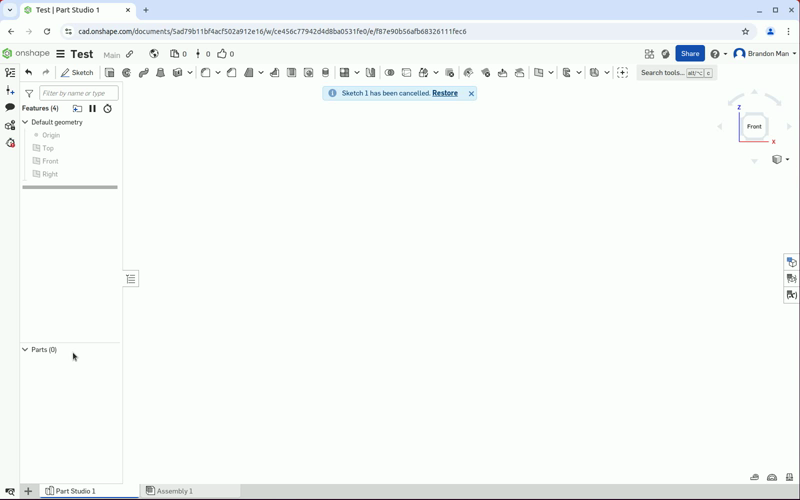
key(shift+y)
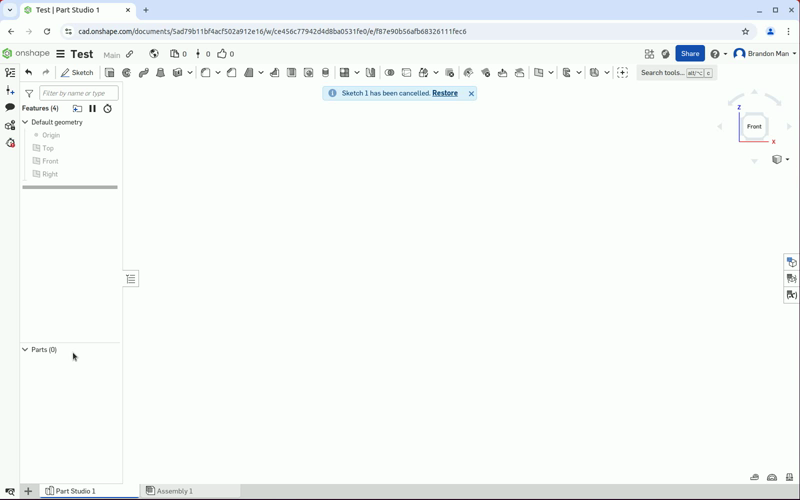
key(shift+s)
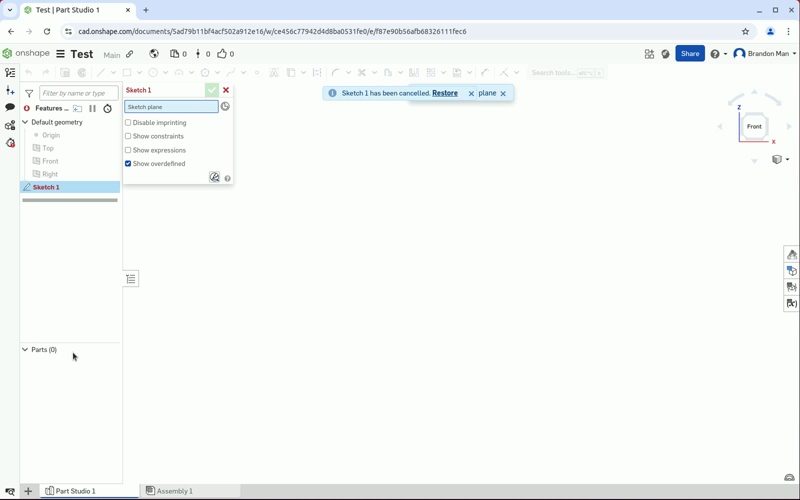
mouse_move(73, 163)
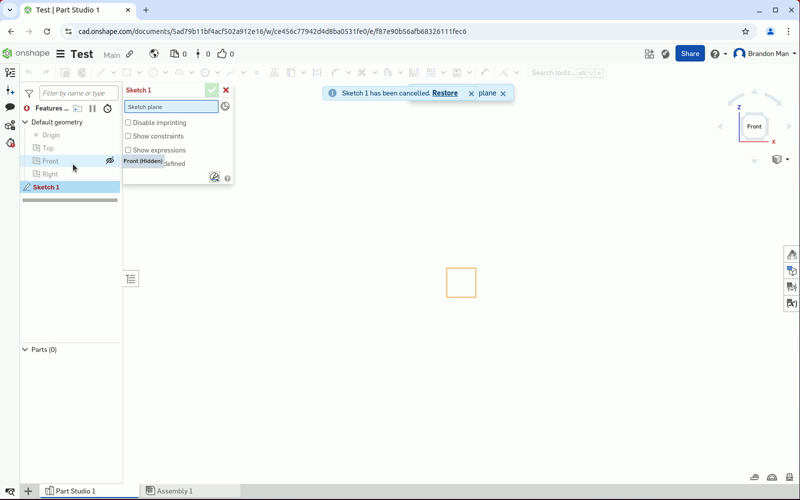
click(73, 163)
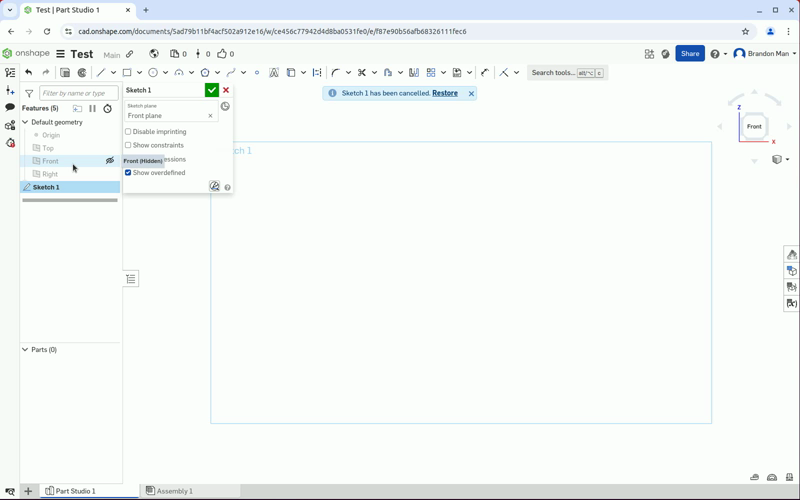
mouse_move(73, 352)
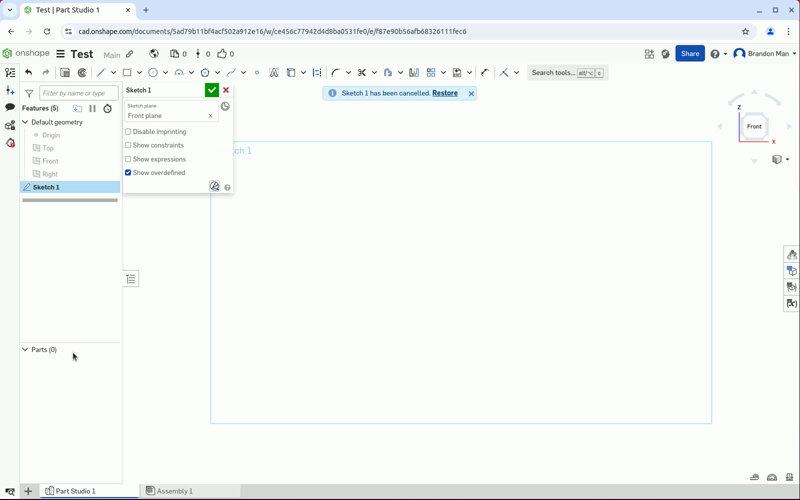
key(y)
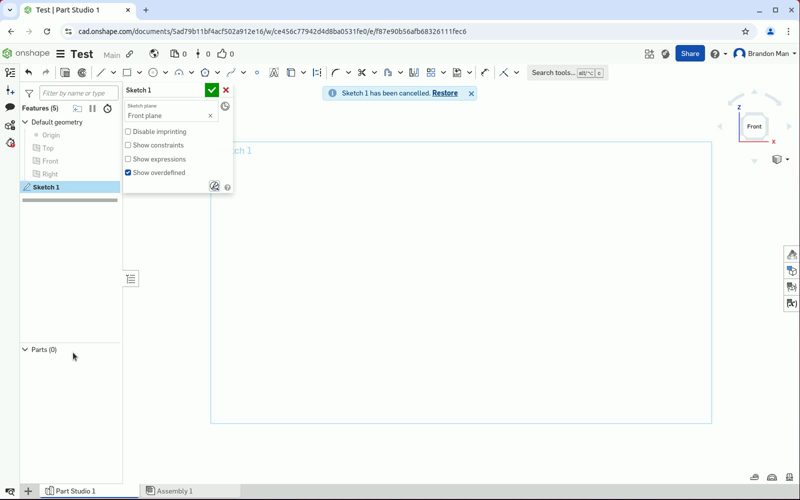
key(l)
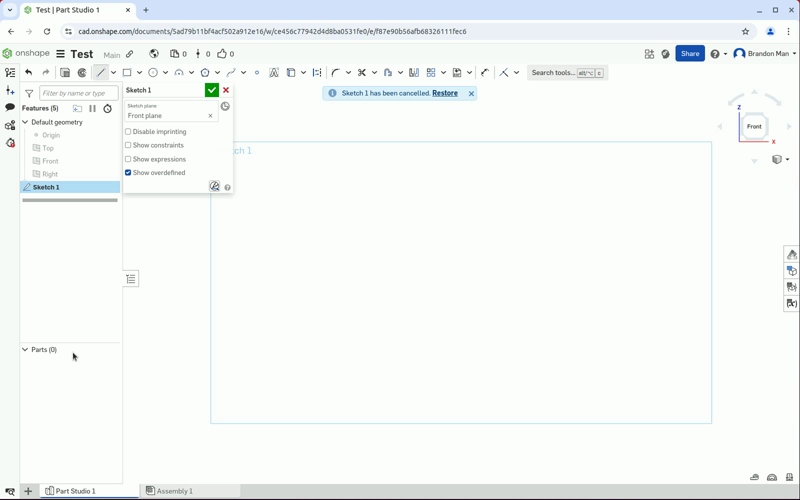
key_down(shift)
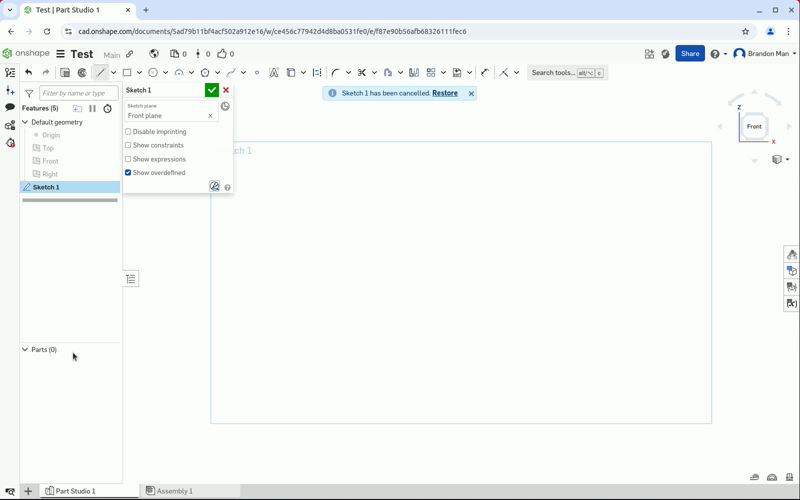
mouse_move(348, 298)
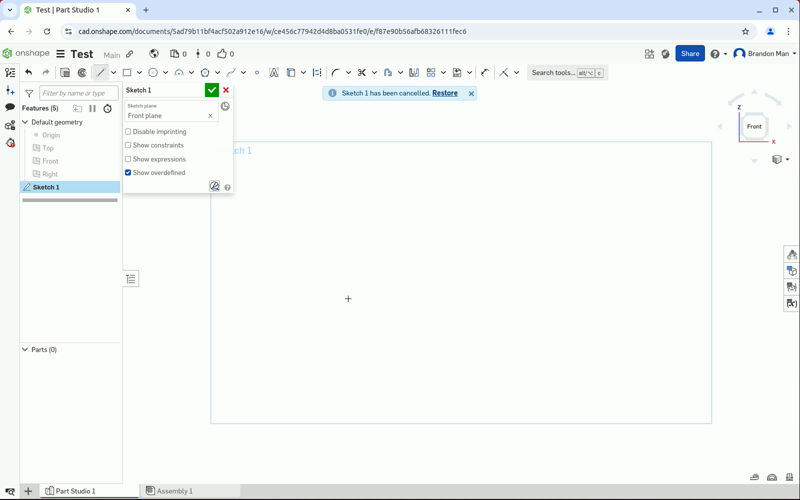
click(348, 298)
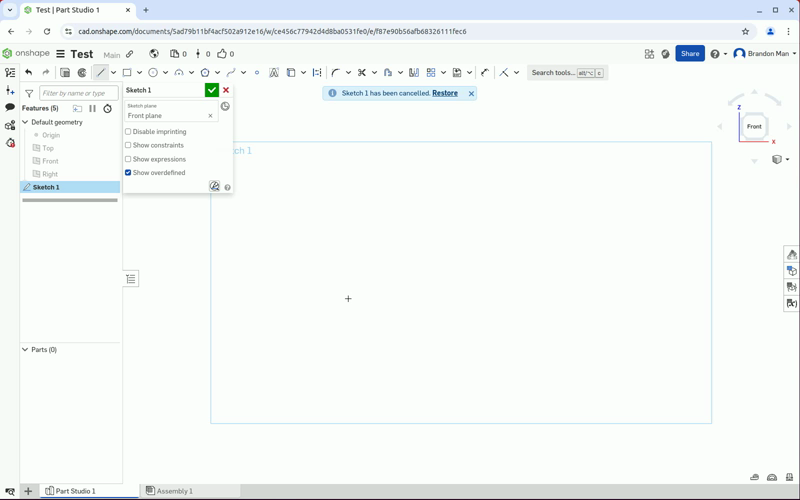
key_up(shift)
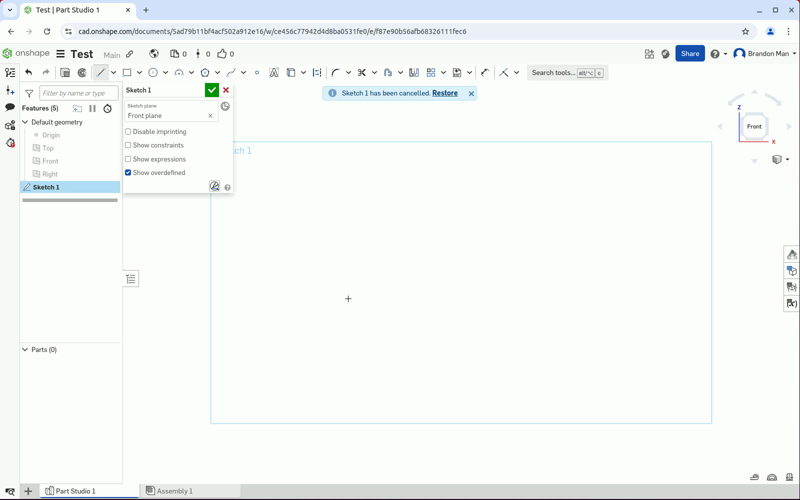
key_down(shift)
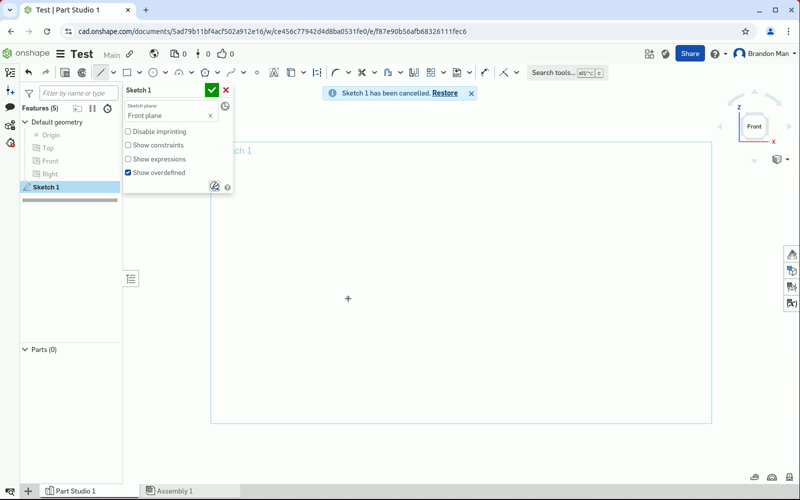
mouse_move(482, 298)
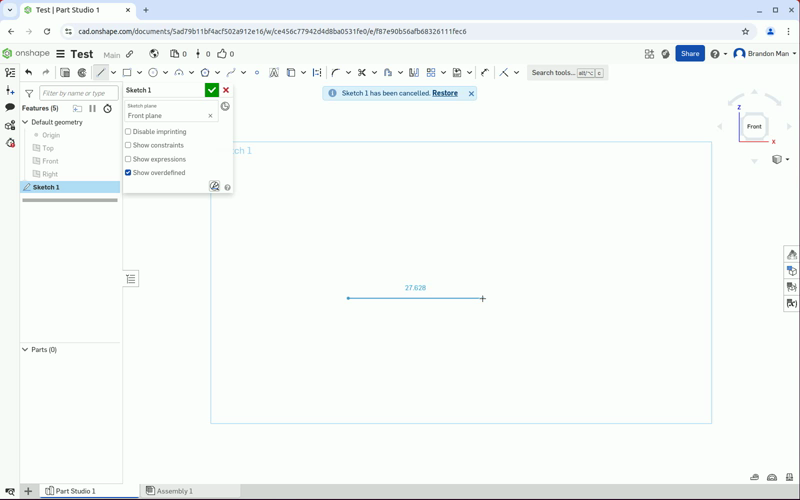
click(482, 298)
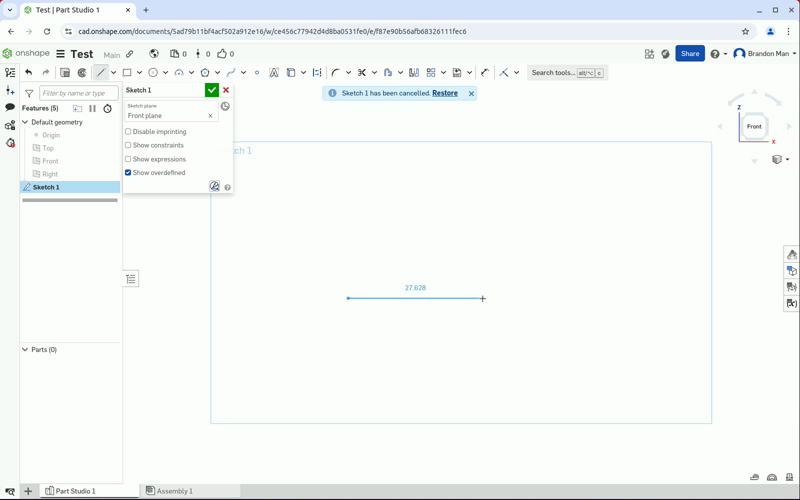
key_up(shift)
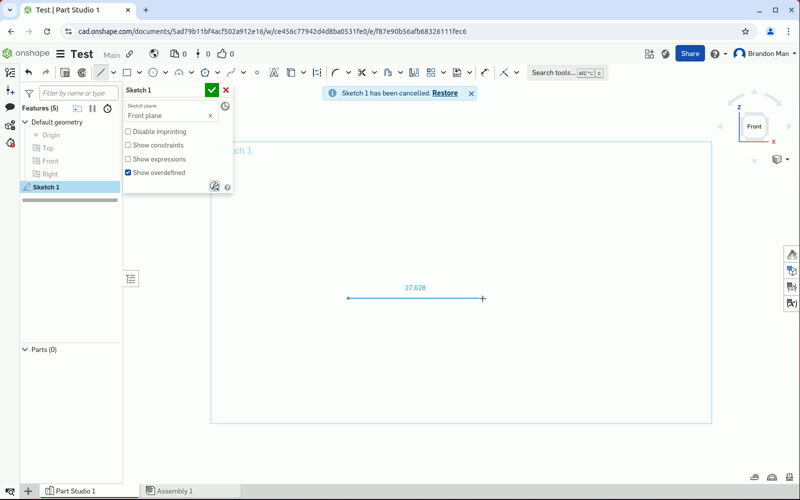
key_down(shift)
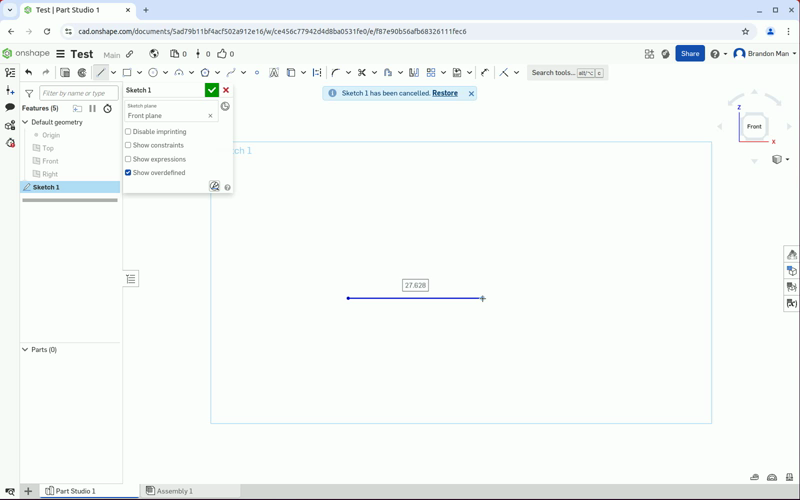
mouse_move(482, 209)
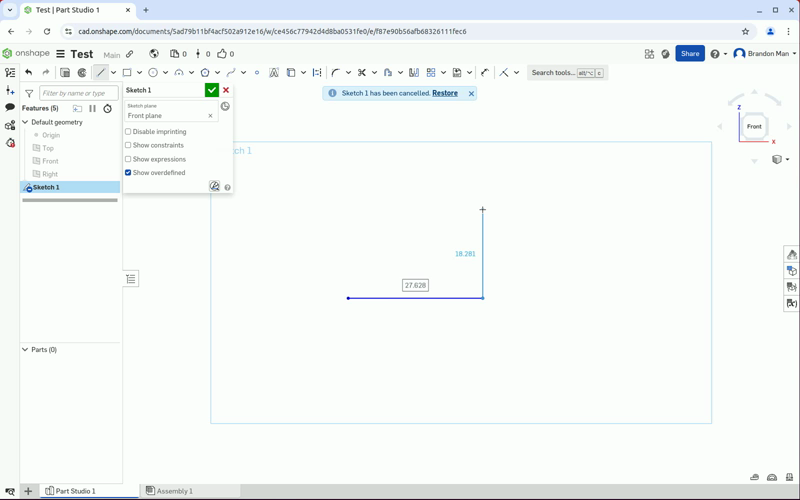
click(482, 209)
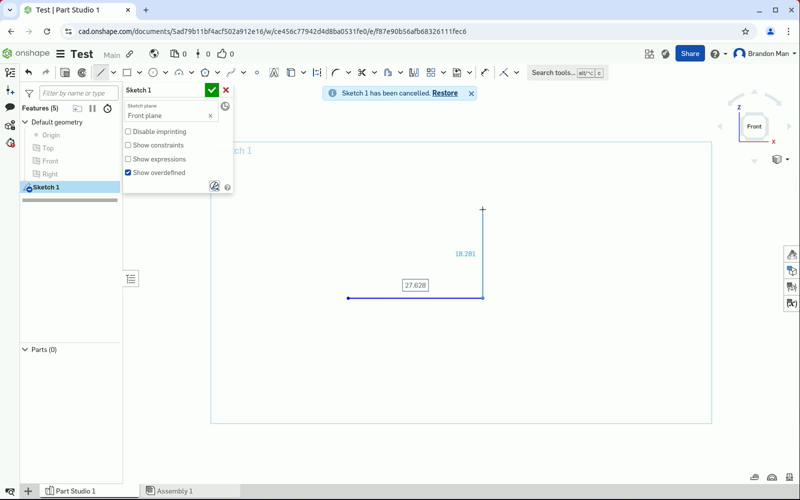
key_up(shift)
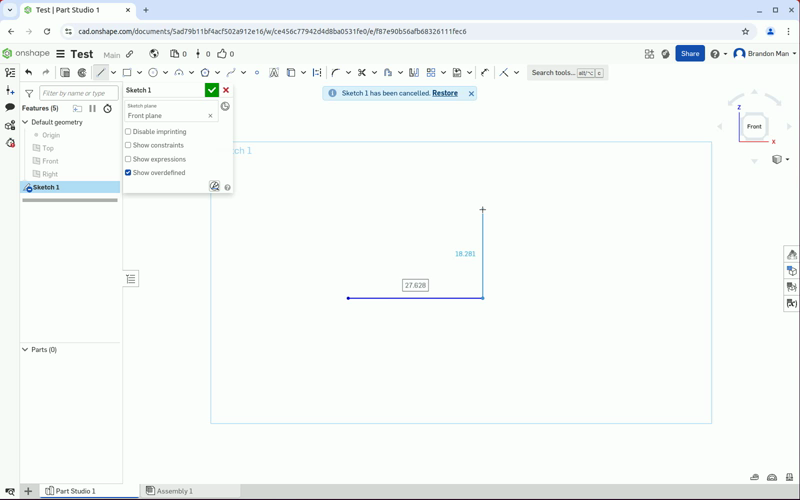
key_down(shift)
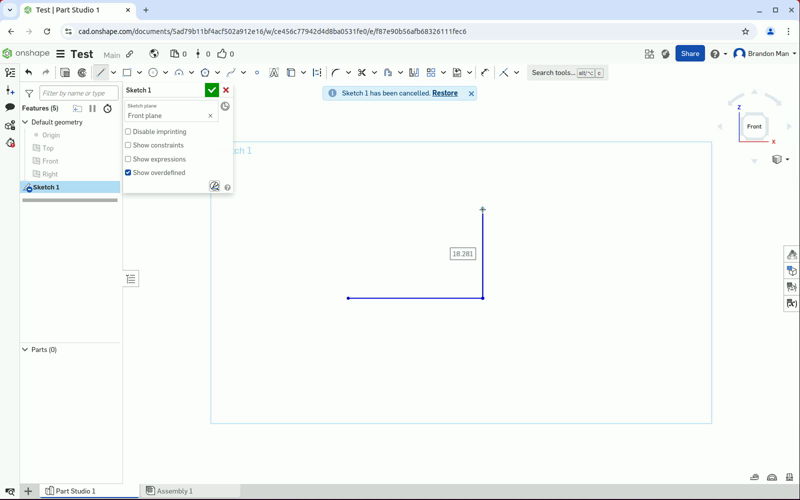
mouse_move(348, 209)
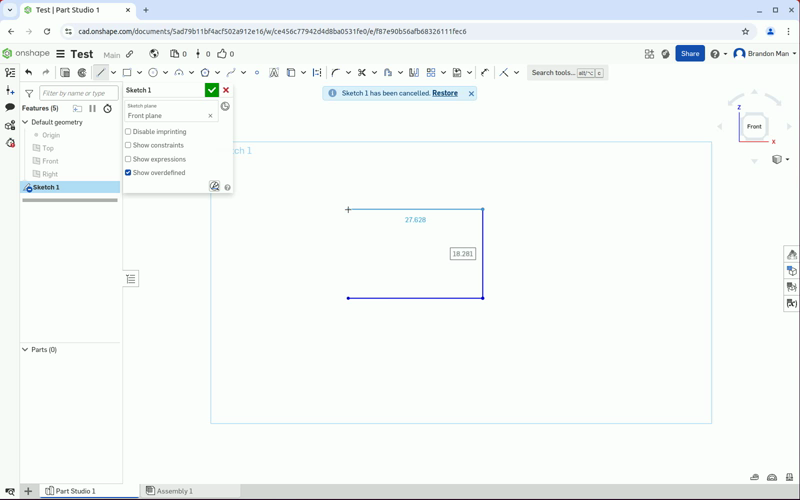
click(348, 209)
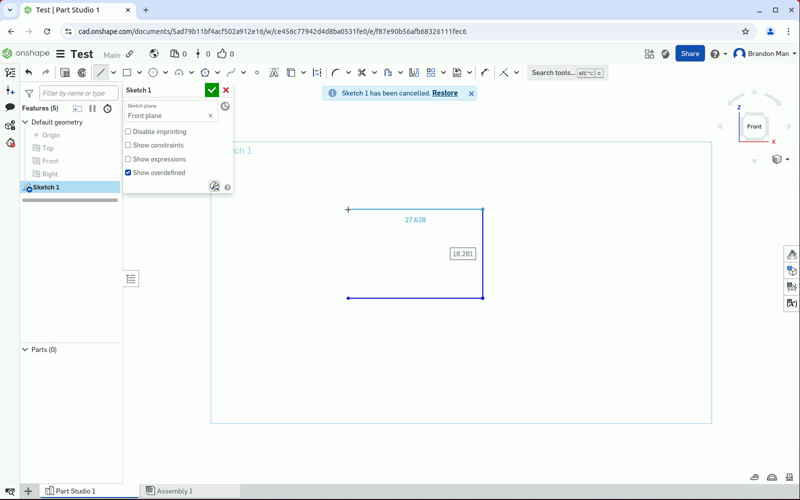
key_up(shift)
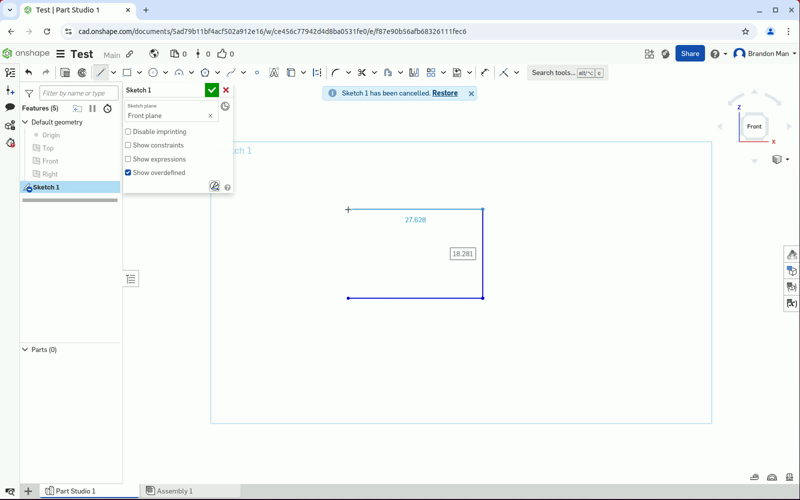
key_down(shift)
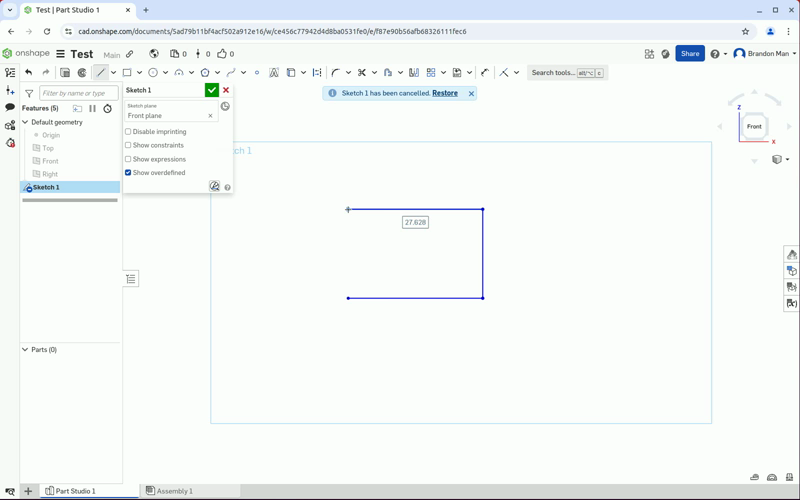
mouse_move(348, 298)
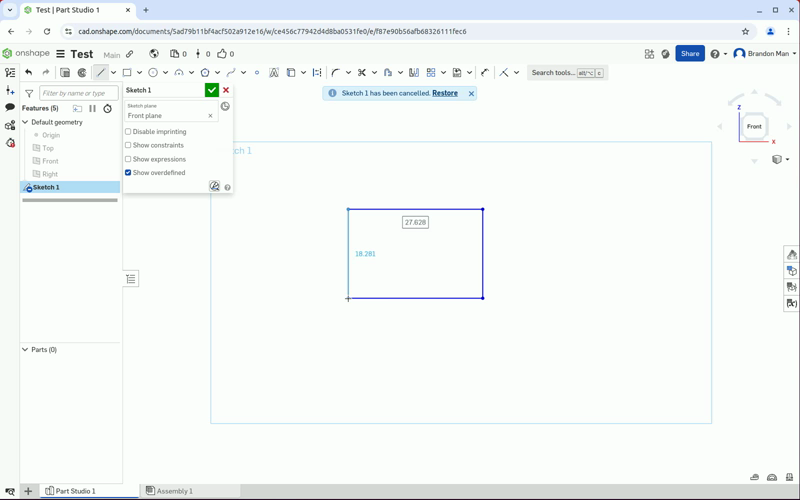
key_up(shift)
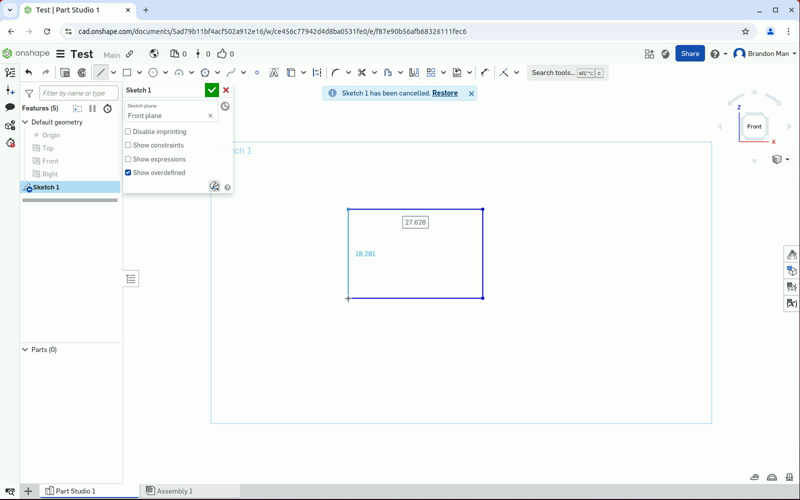
click(348, 298)
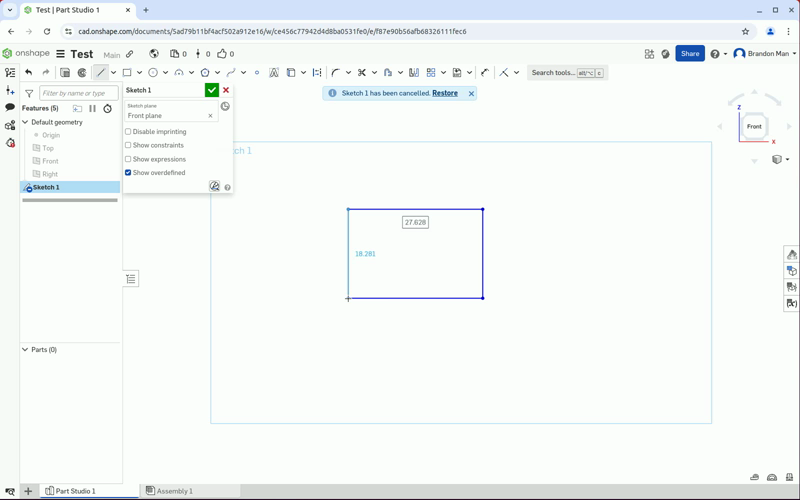
key(esc)
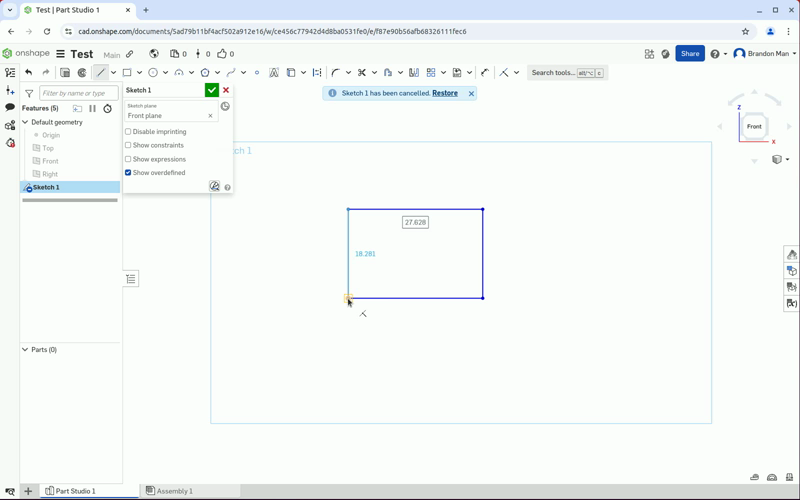
mouse_move(425, 284)
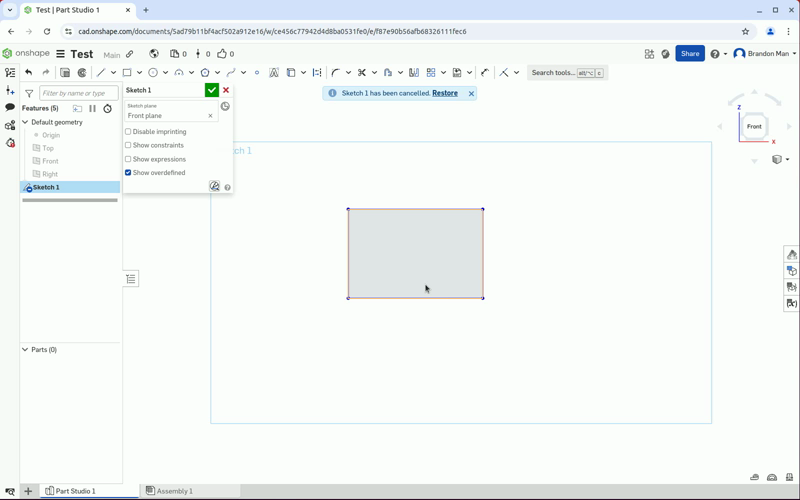
click(425, 284)
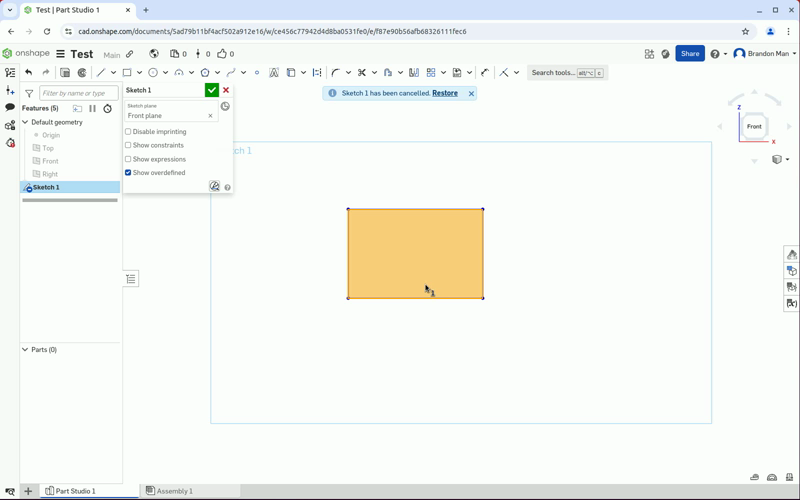
mouse_move(73, 352)
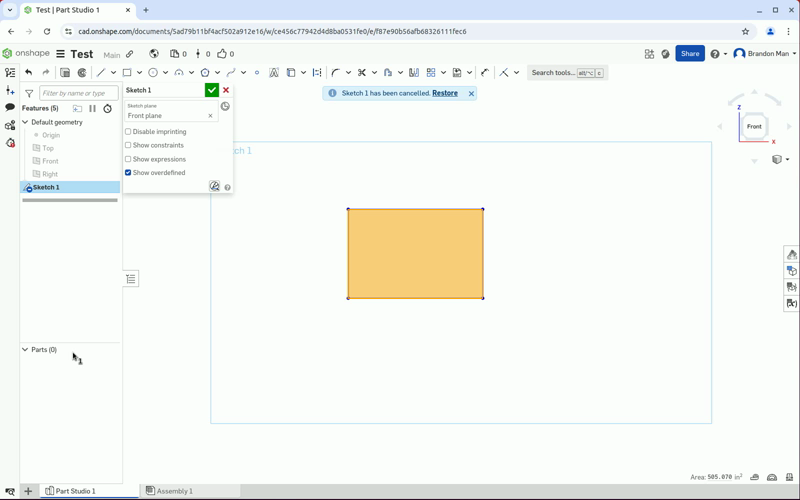
key(shift+y)
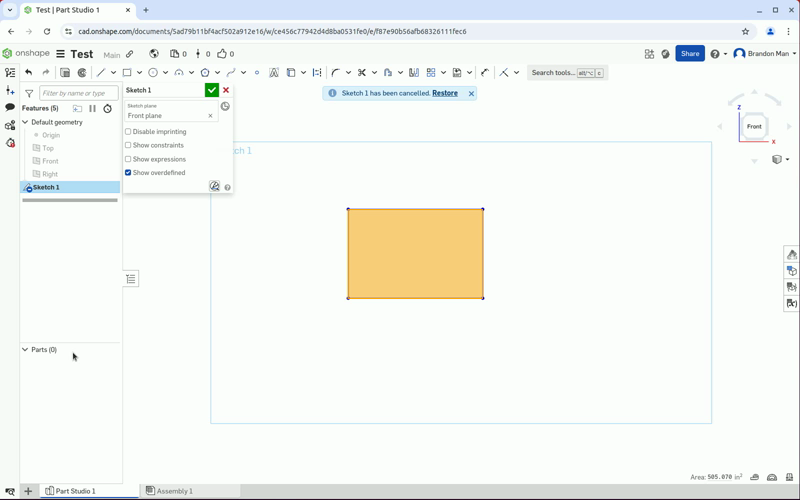
key(shift+e)
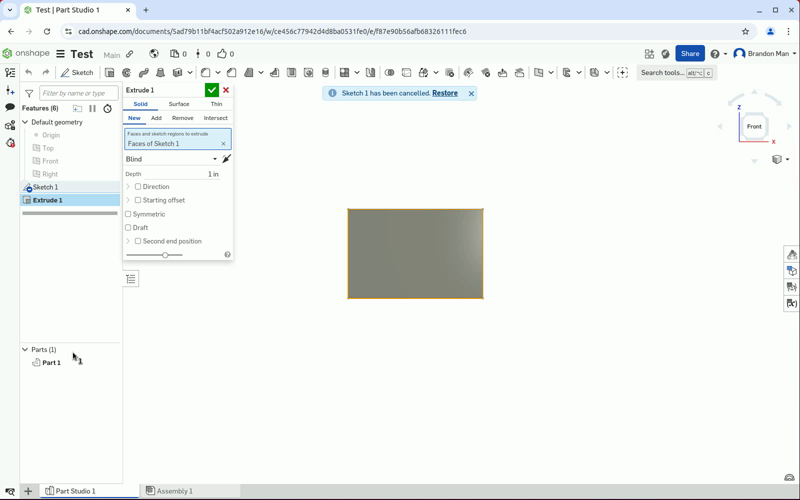
mouse_move(143, 106)
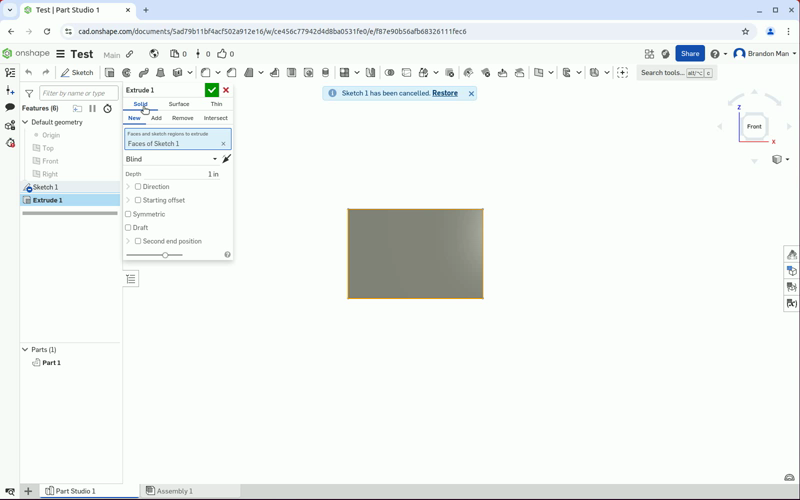
click(143, 106)
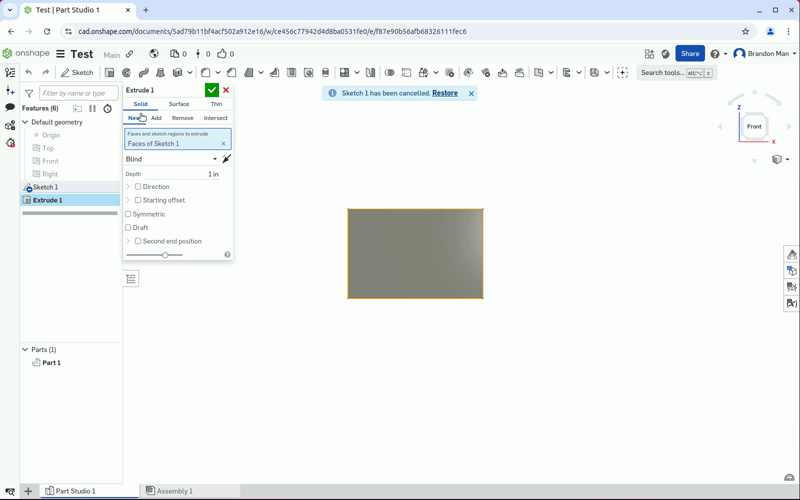
mouse_move(137, 120)
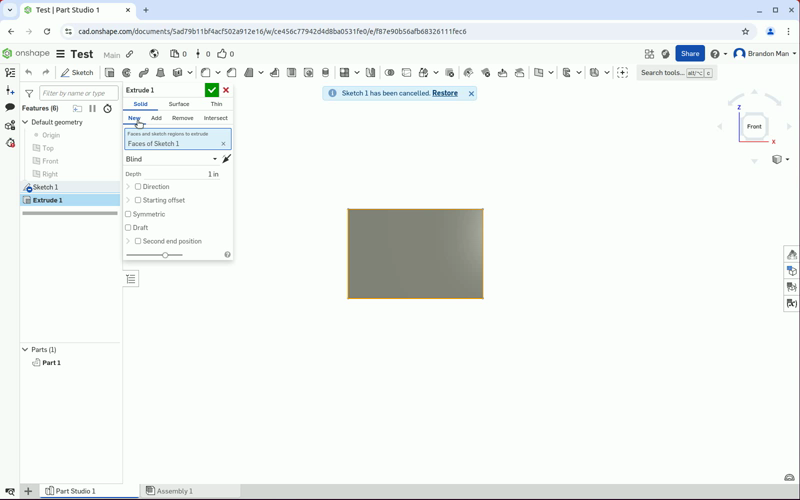
click(137, 120)
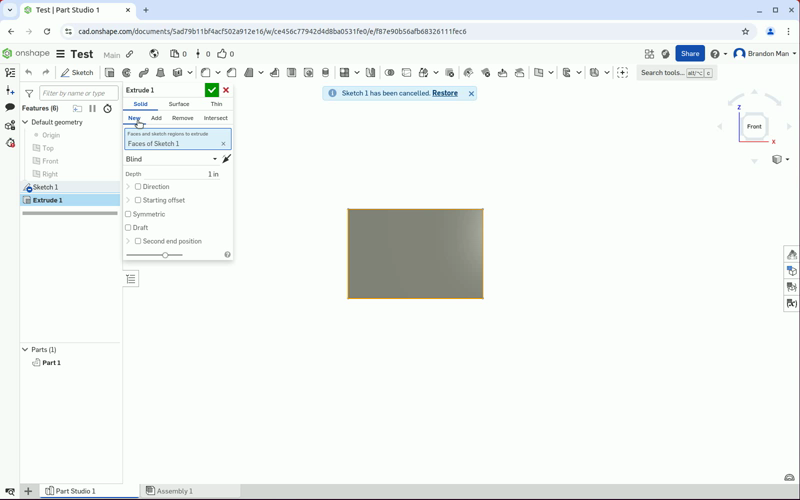
key(tab, 4)
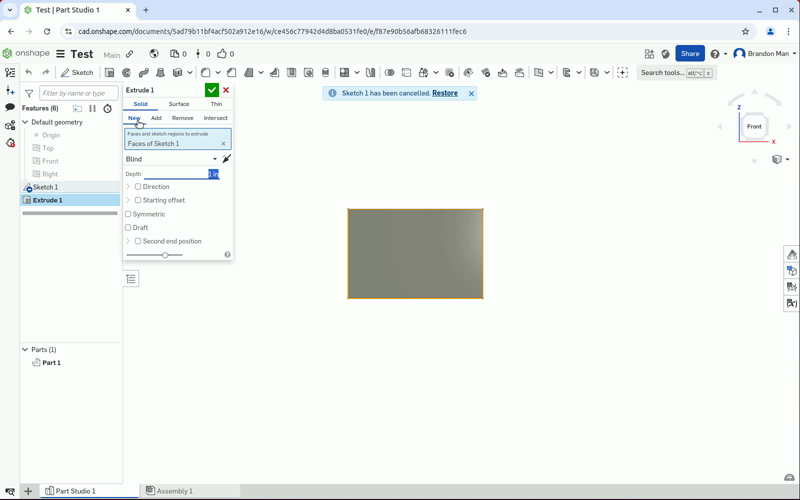
text(1.444)
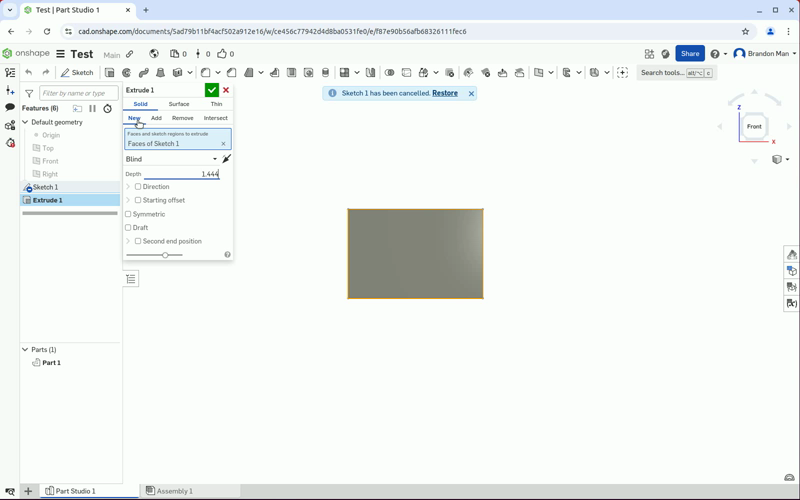
key(enter)
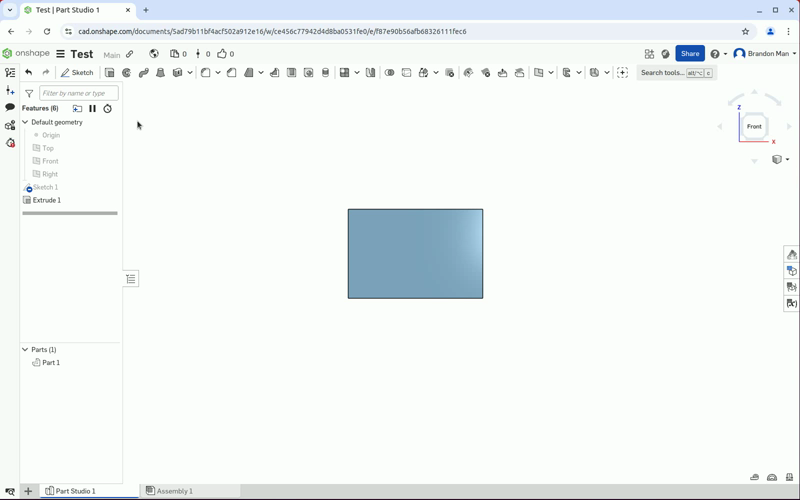
key(shift+h)
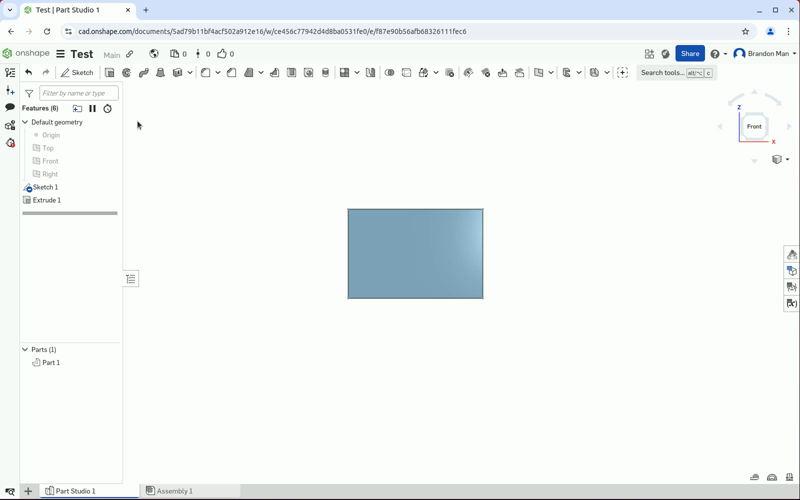
key(shift+h)
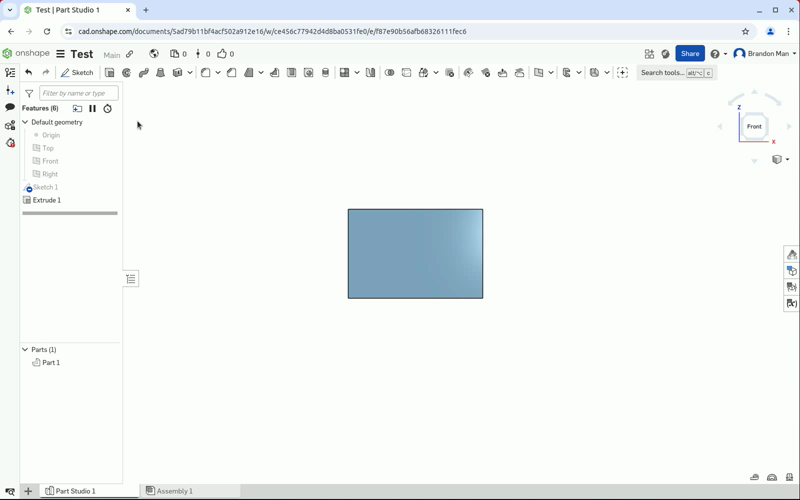
mouse_move(73, 189)
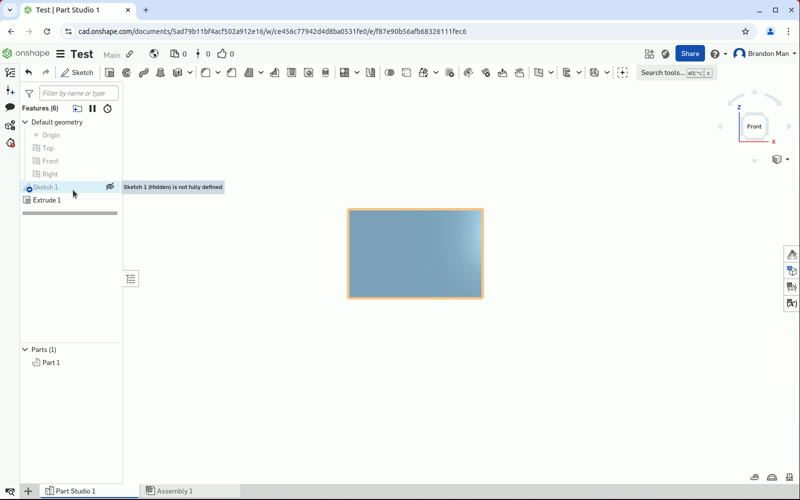
click(73, 189)
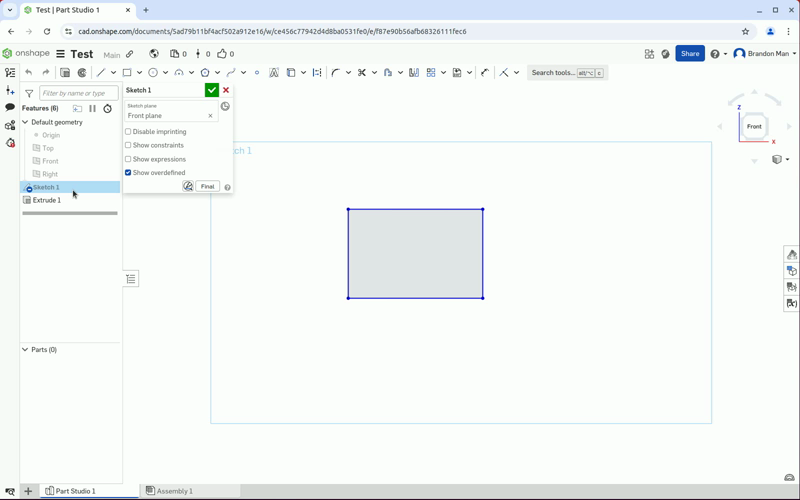
mouse_move(229, 92)
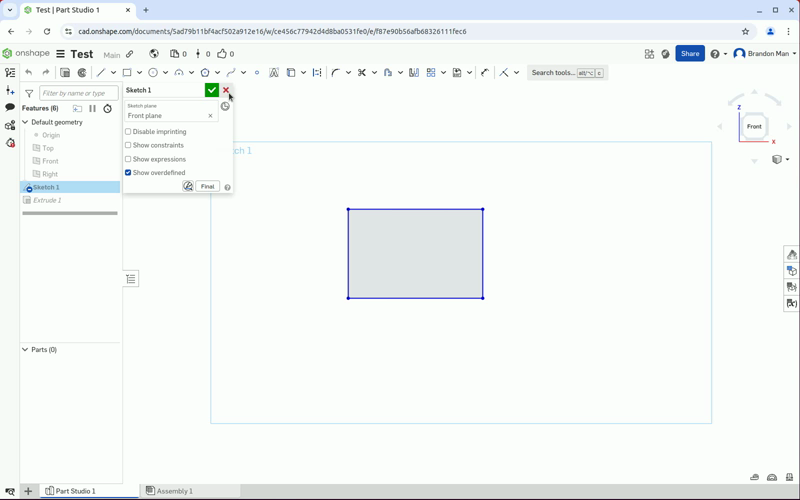
click(229, 92)
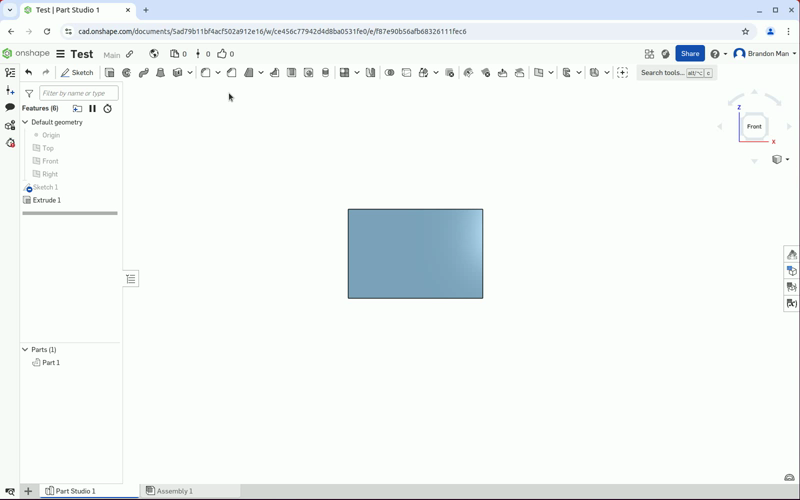
mouse_move(541, 75)
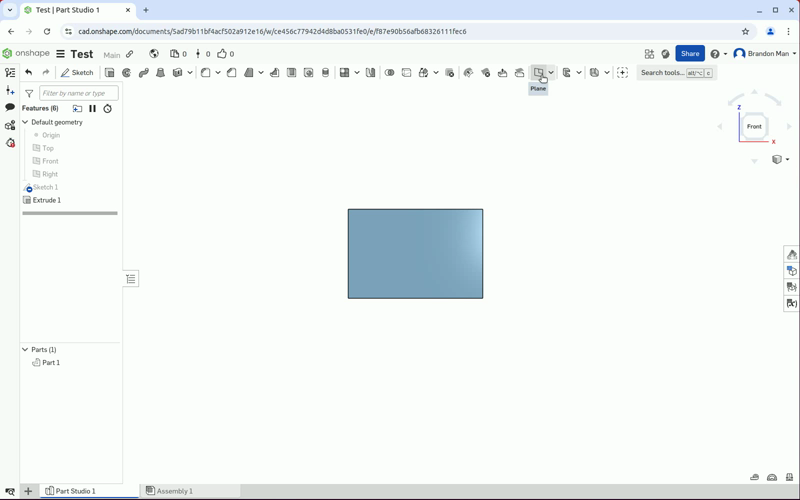
click(541, 75)
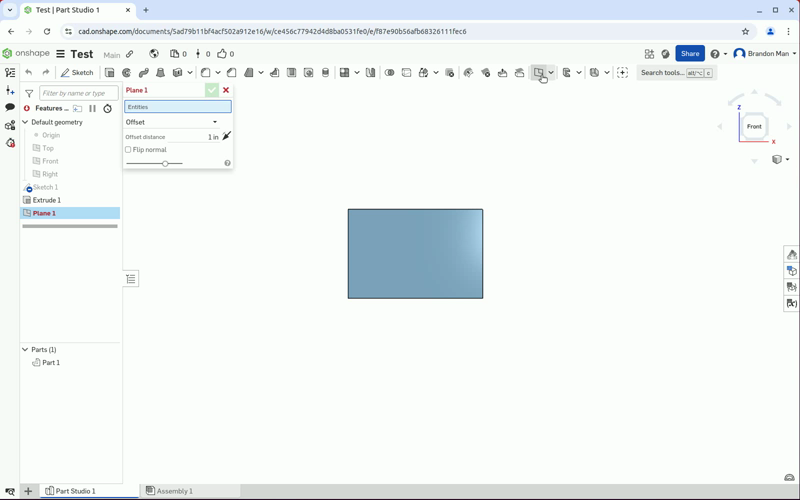
mouse_move(73, 163)
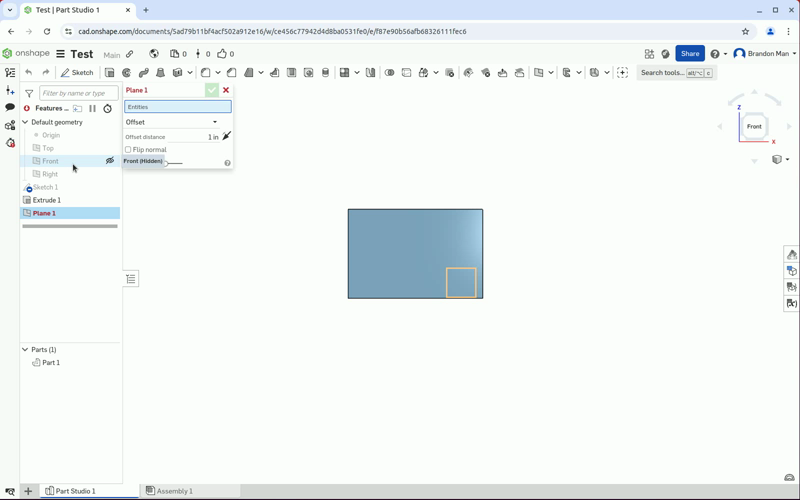
click(73, 163)
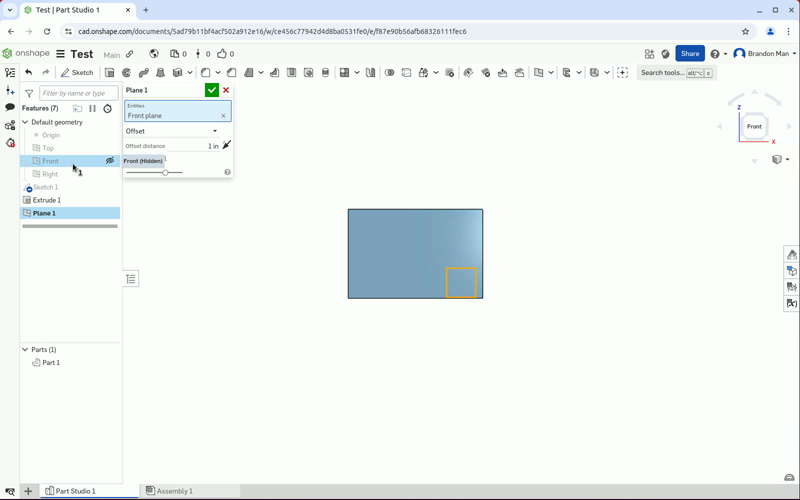
key(tab, 2)
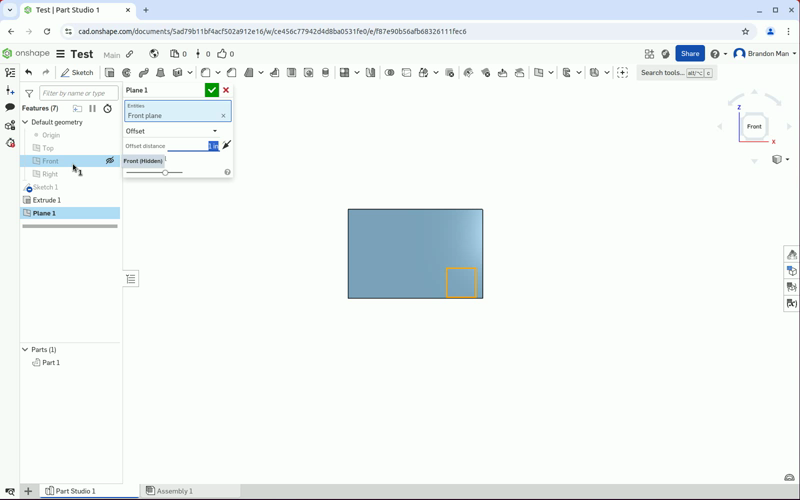
text(1.448)
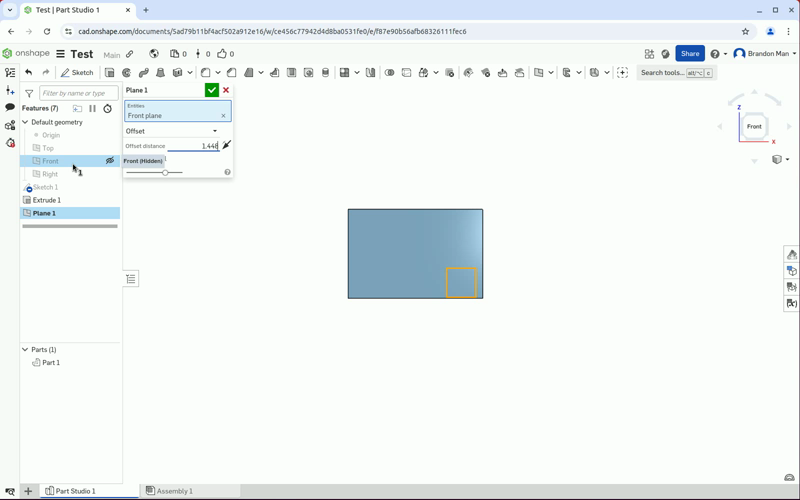
key(enter, 2)
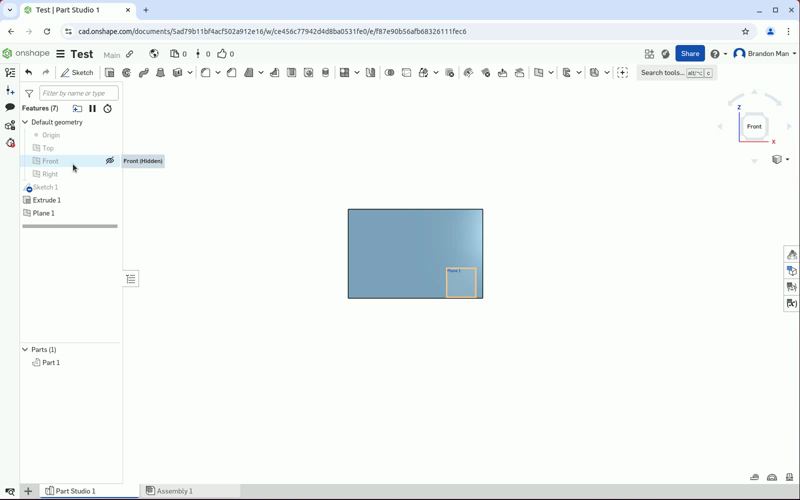
key(shift+s)
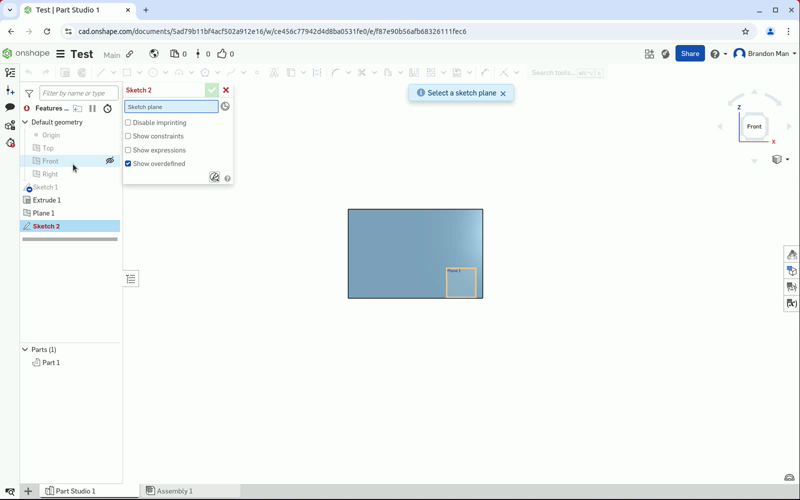
mouse_move(73, 215)
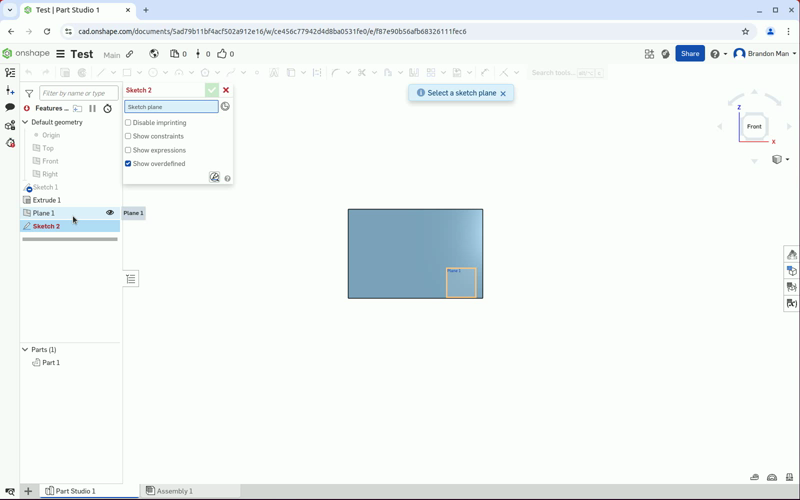
click(73, 215)
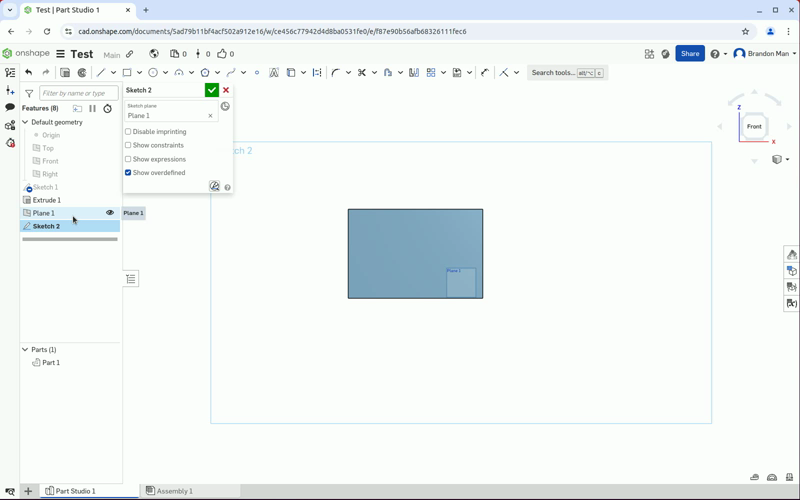
mouse_move(73, 352)
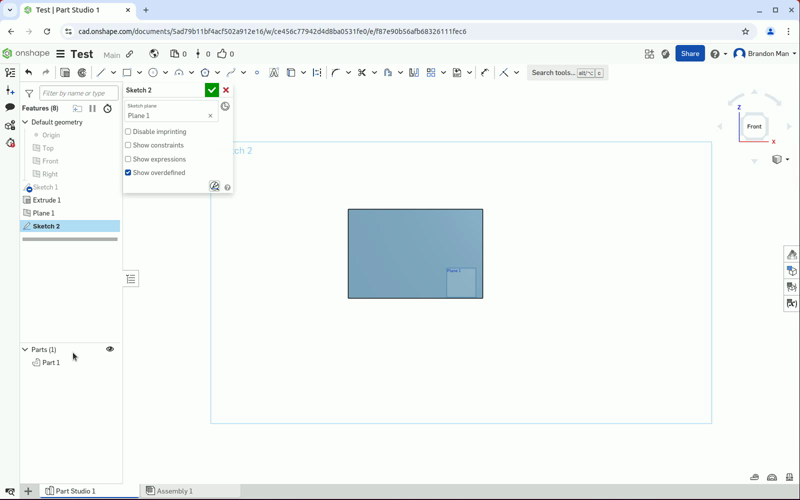
key(y)
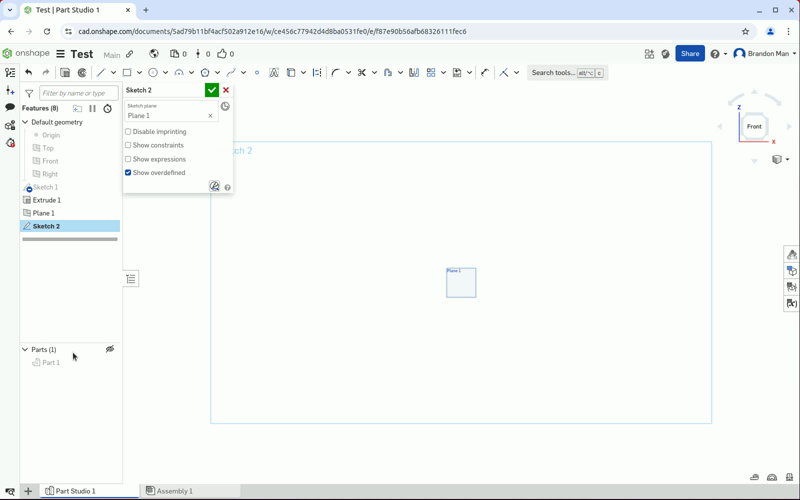
key(a)
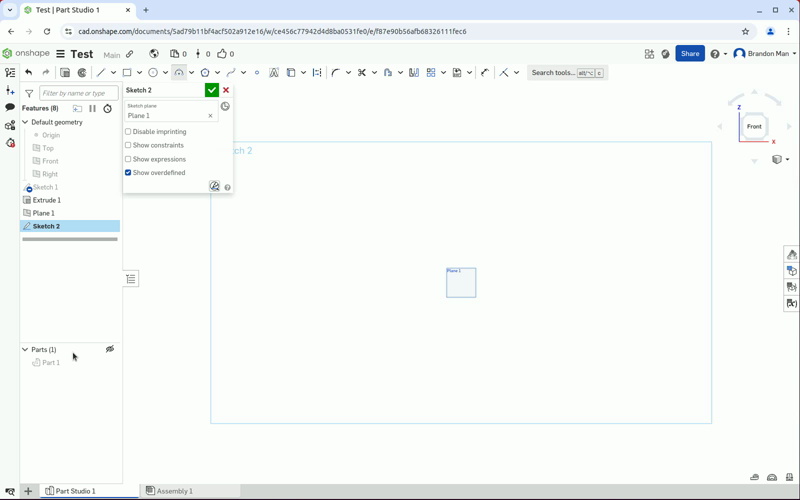
key_down(shift)
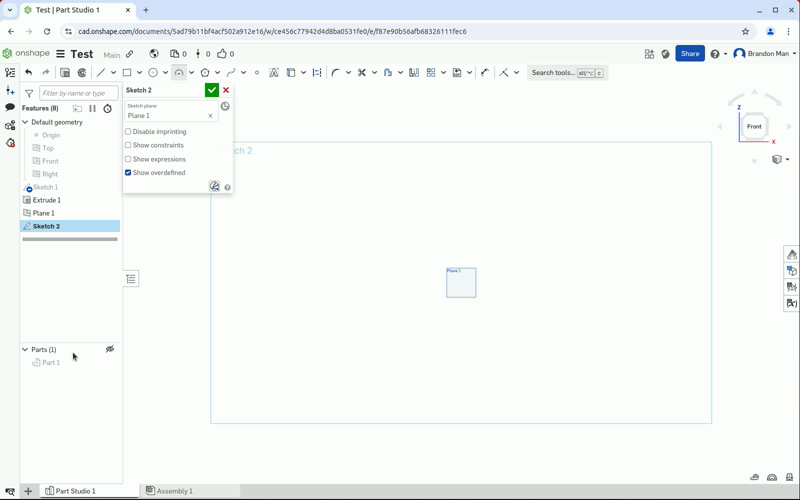
mouse_move(348, 315)
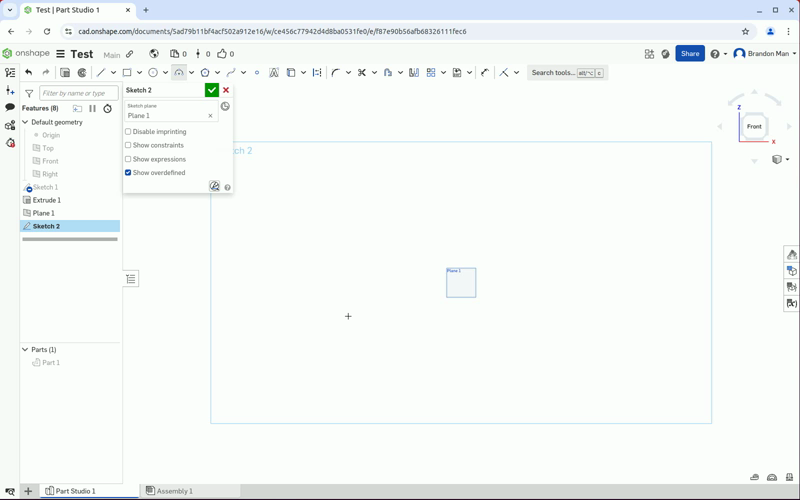
click(348, 315)
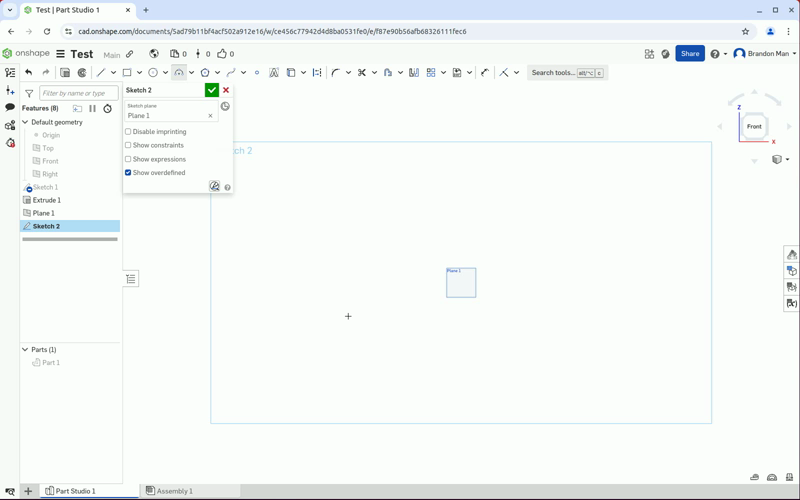
key_up(shift)
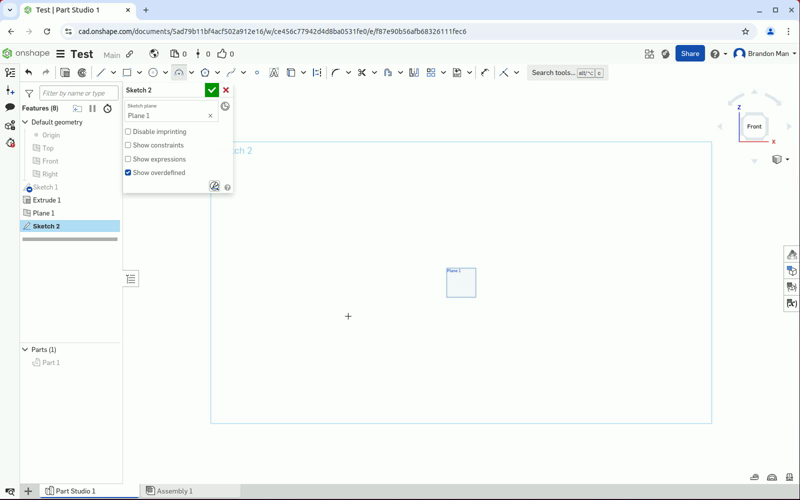
key_down(shift)
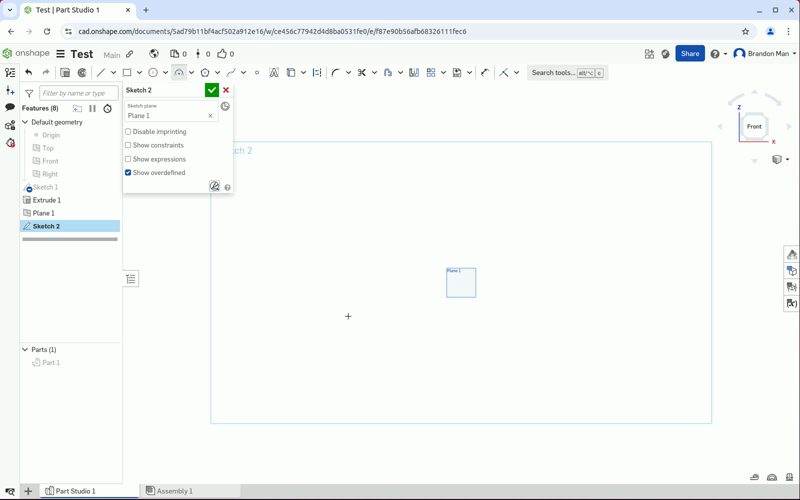
mouse_move(370, 297)
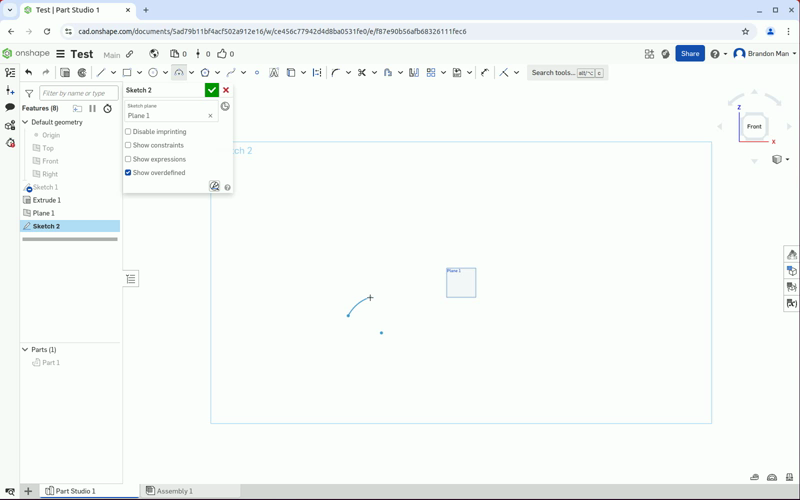
click(370, 297)
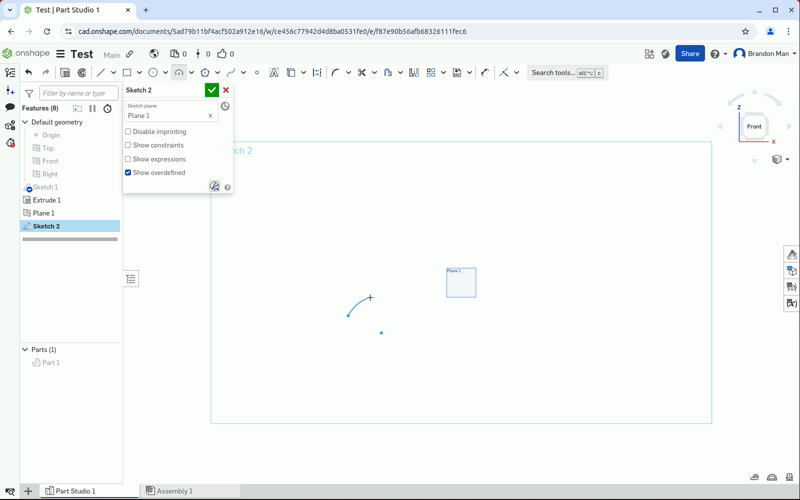
mouse_move(361, 309)
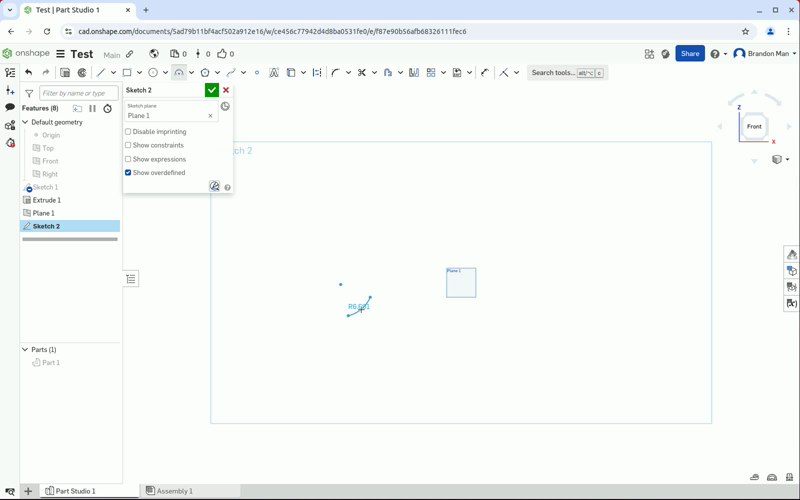
click(361, 309)
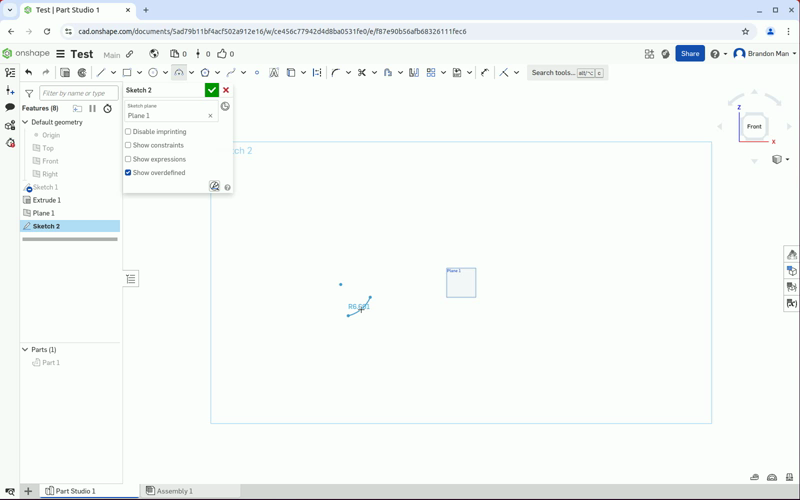
key_up(shift)
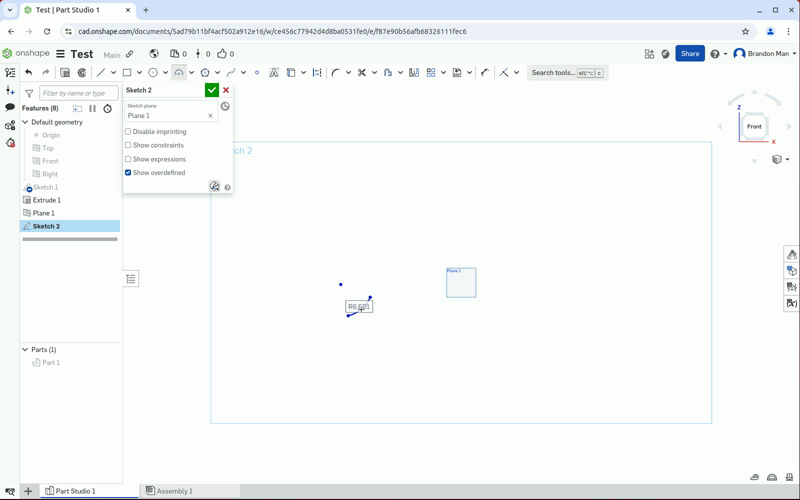
key(esc)
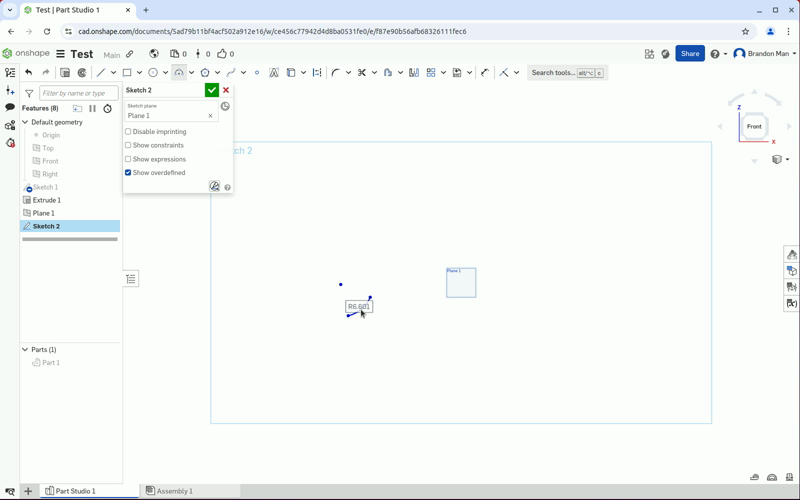
key(l)
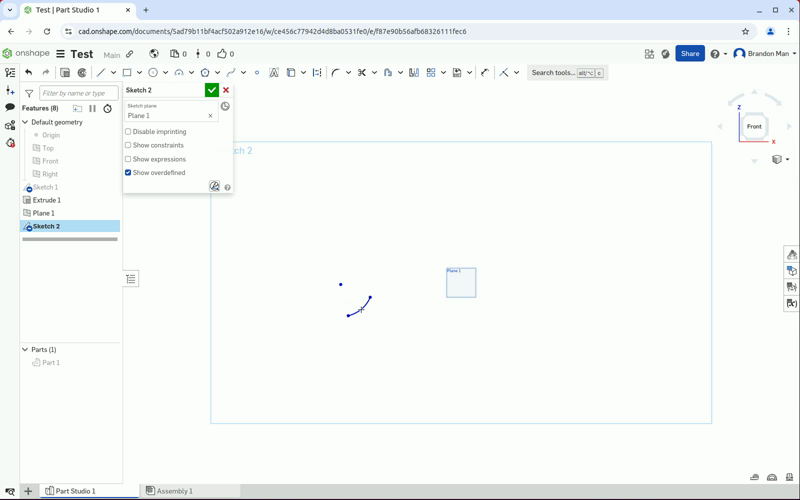
mouse_move(370, 297)
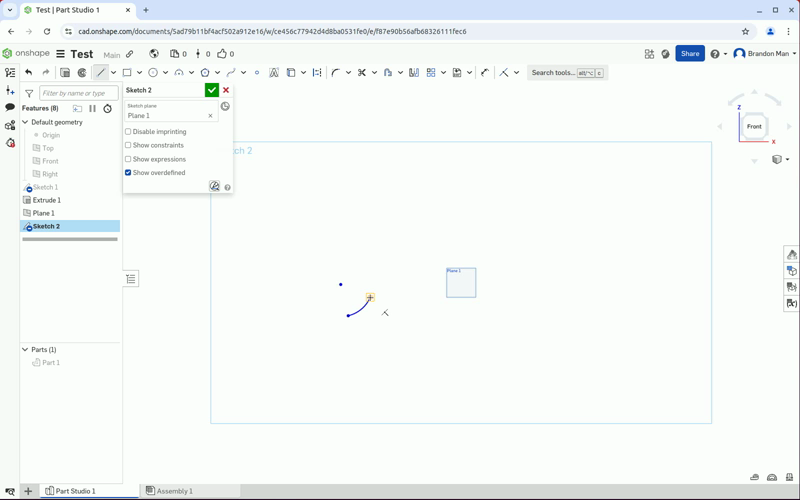
click(370, 297)
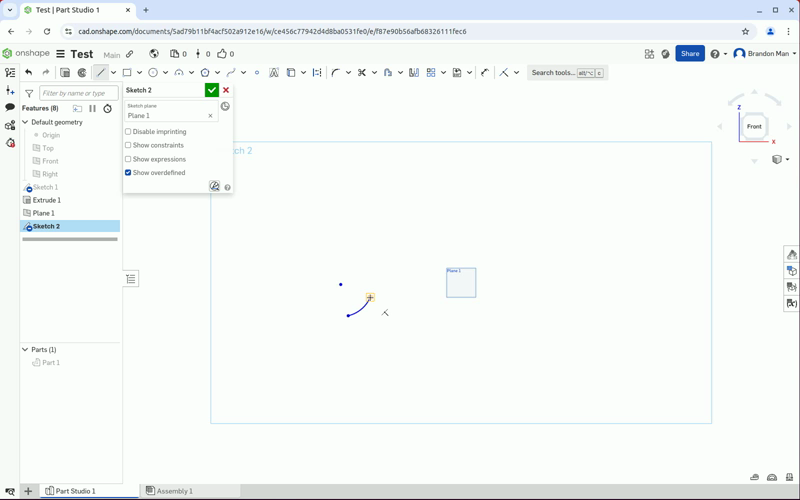
key_down(shift)
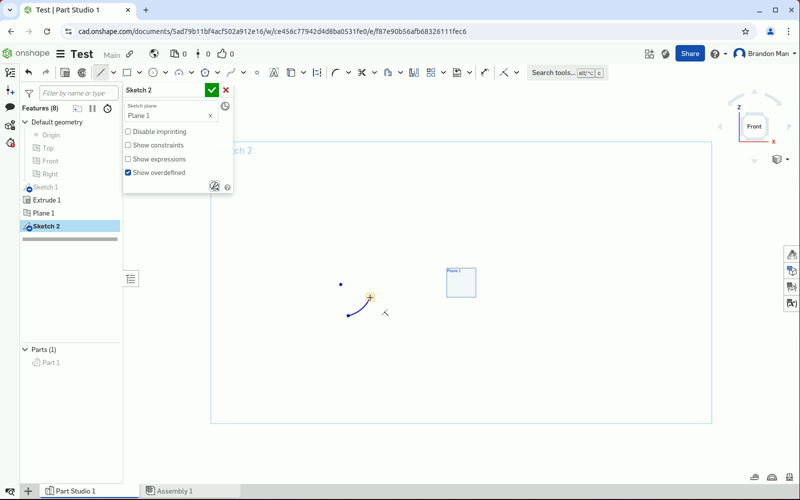
mouse_move(400, 297)
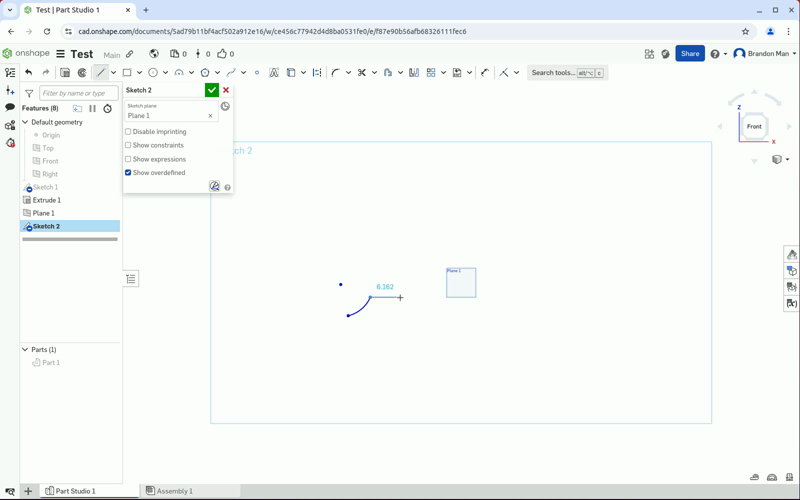
mouse_move(348, 297)
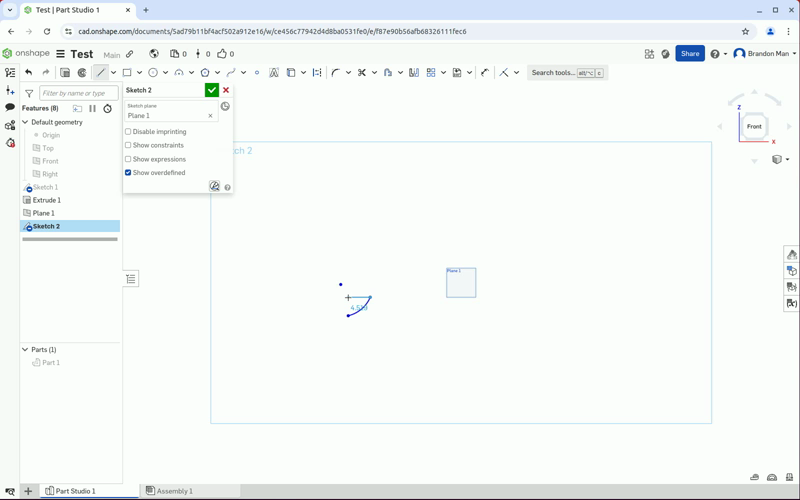
click(348, 297)
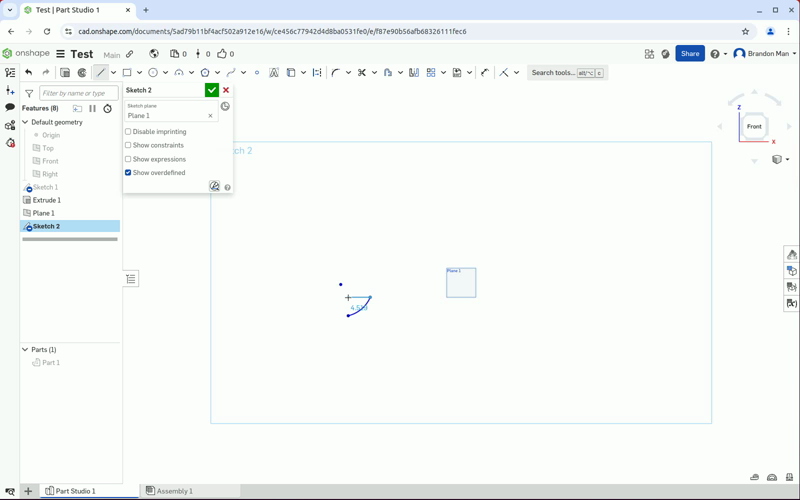
key_up(shift)
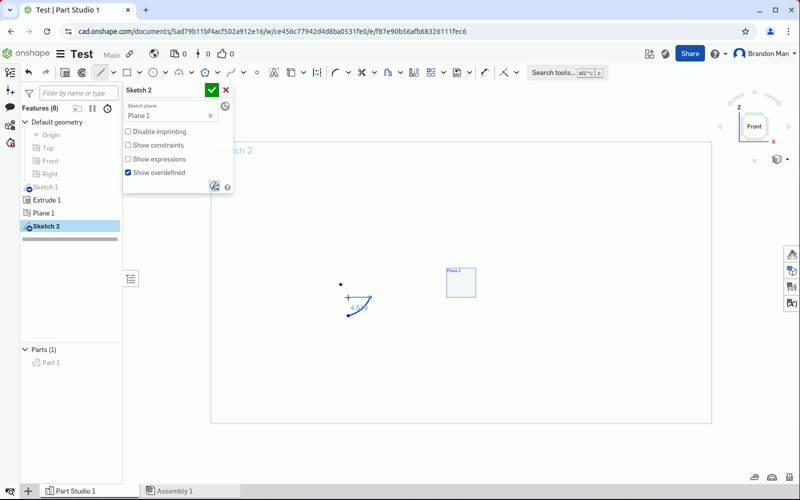
mouse_move(378, 297)
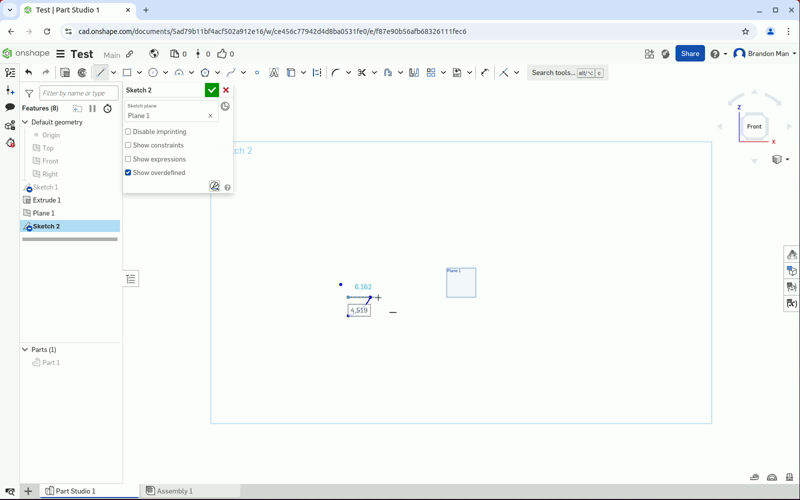
key_down(shift)
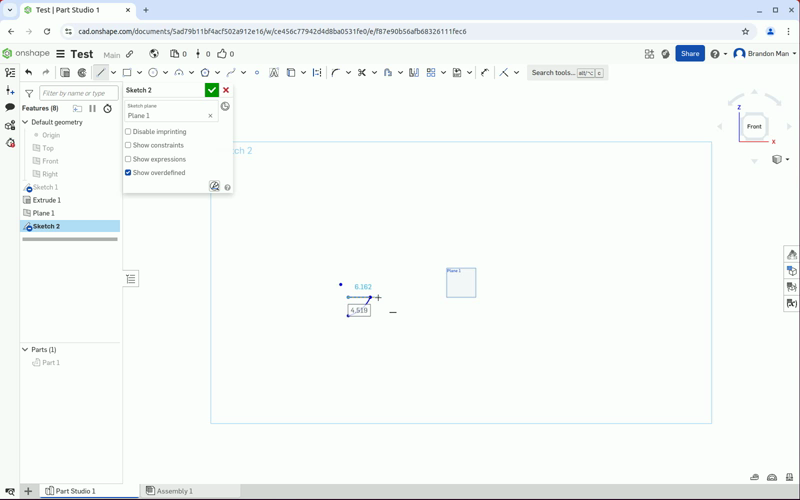
mouse_move(348, 315)
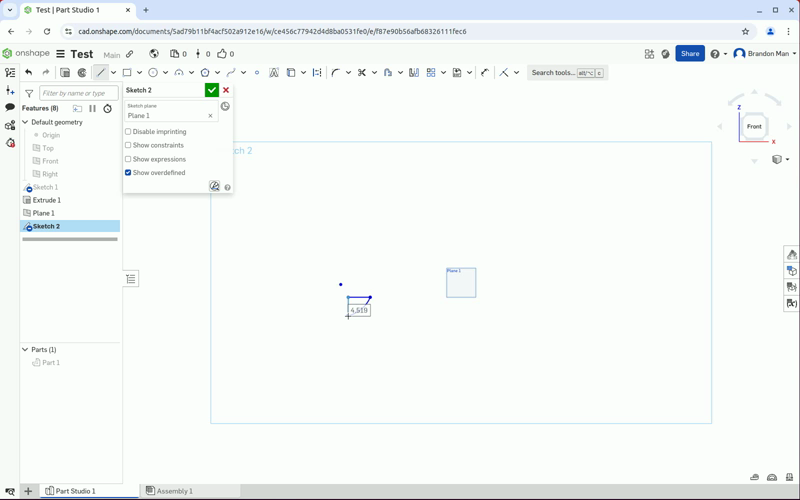
key_up(shift)
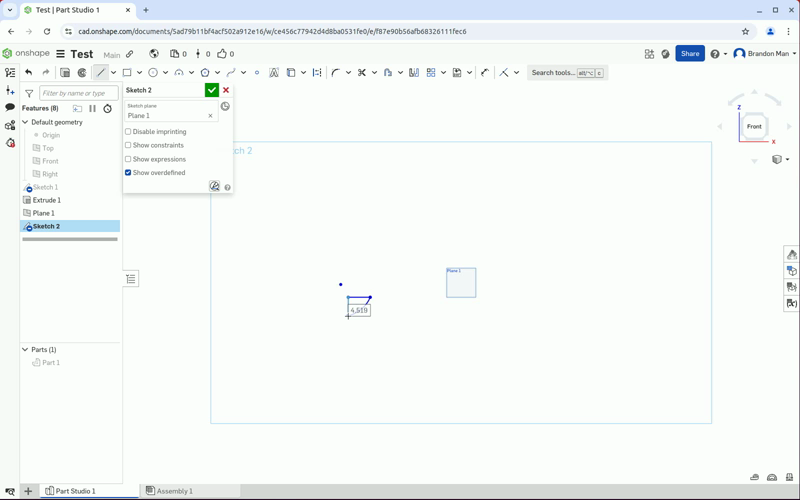
click(348, 315)
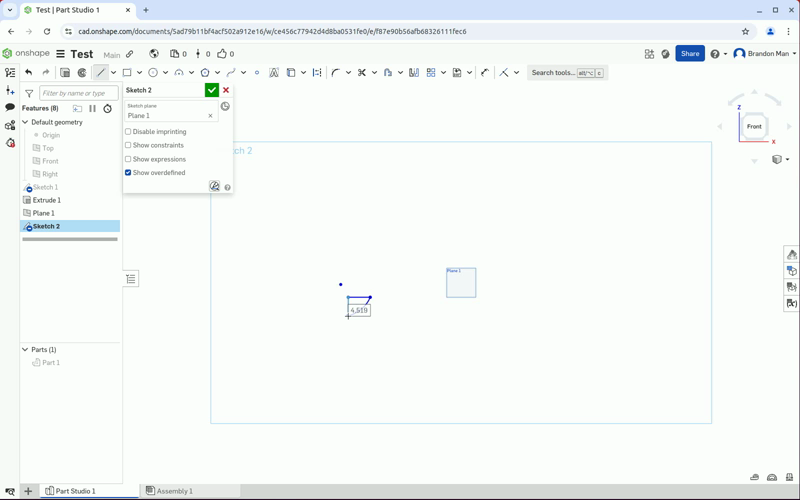
key(esc)
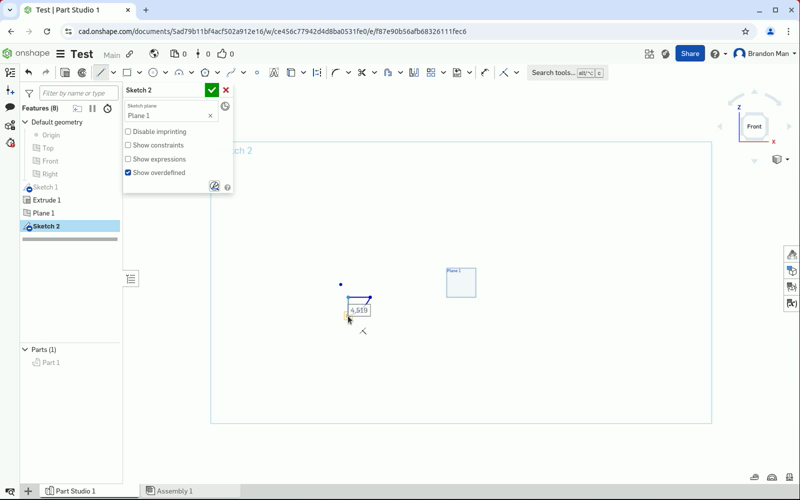
mouse_move(348, 305)
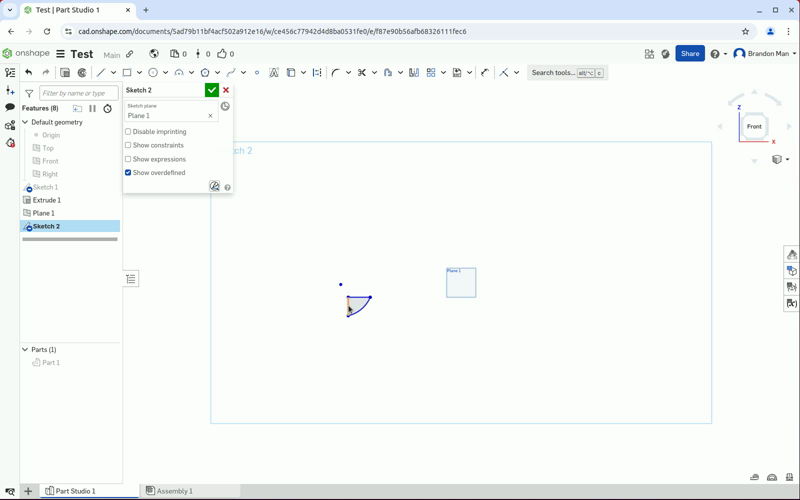
scroll(6)
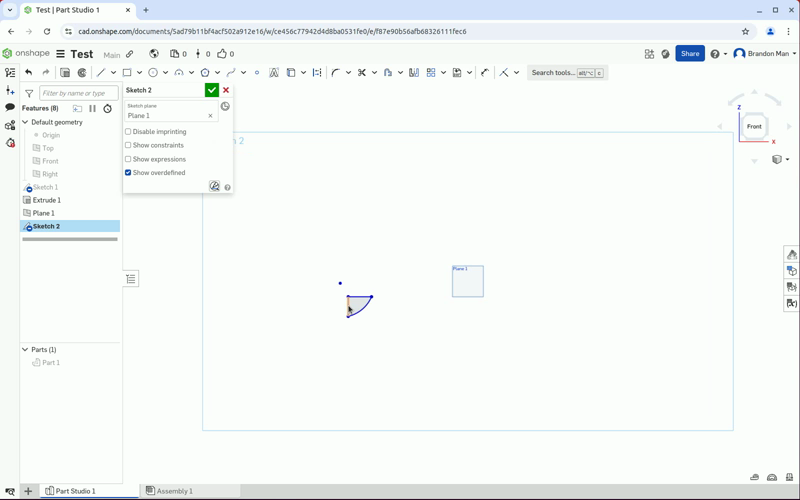
scroll(6)
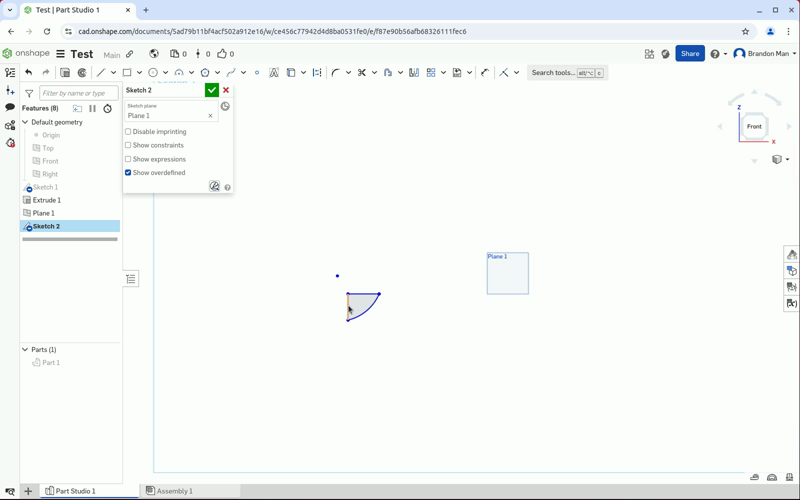
scroll(6)
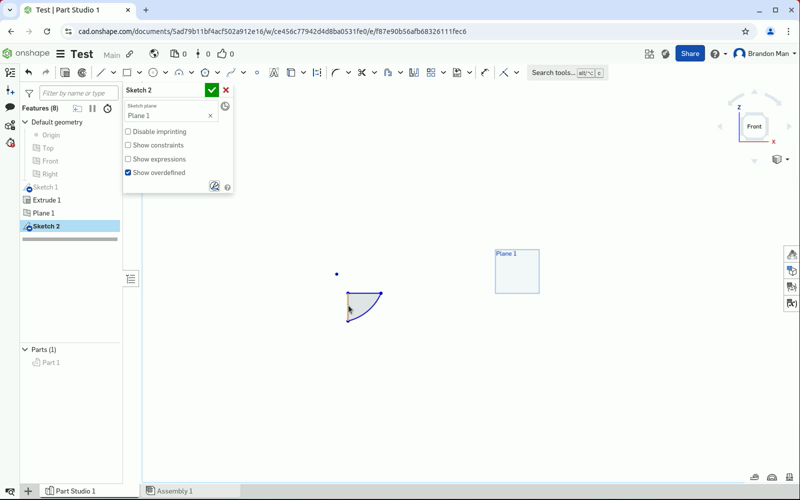
scroll(6)
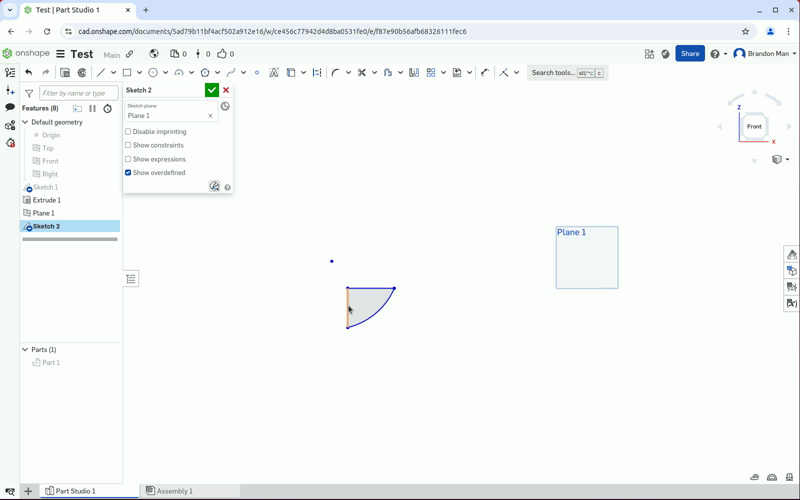
scroll(6)
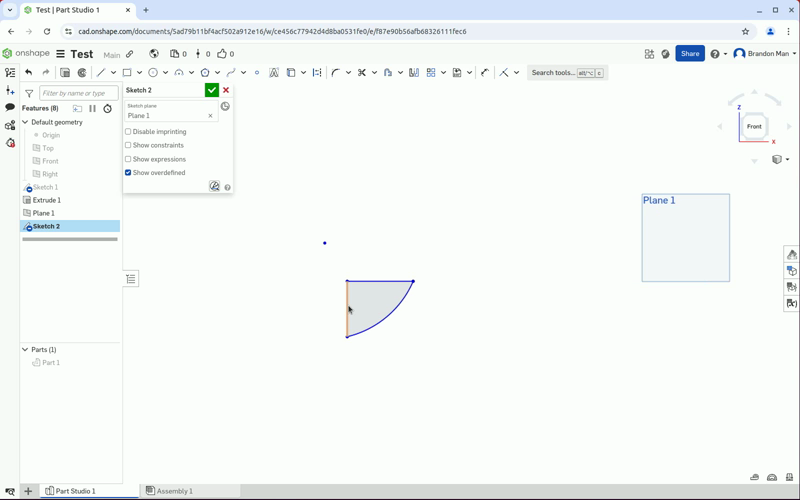
scroll(6)
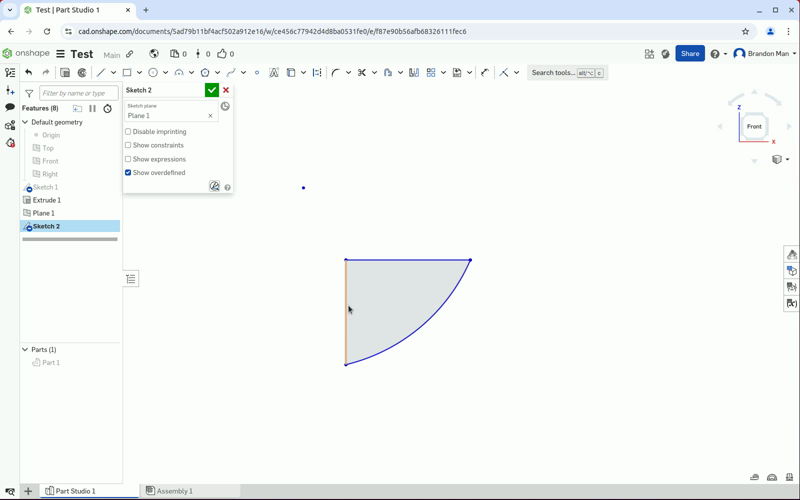
scroll(6)
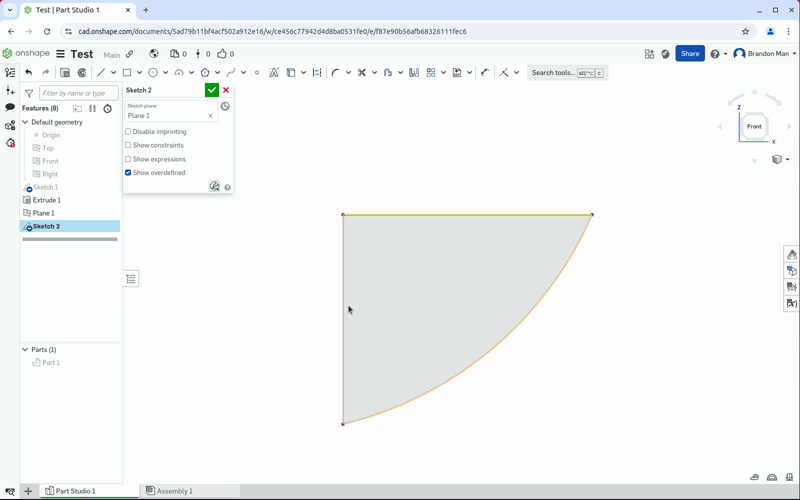
click(348, 305)
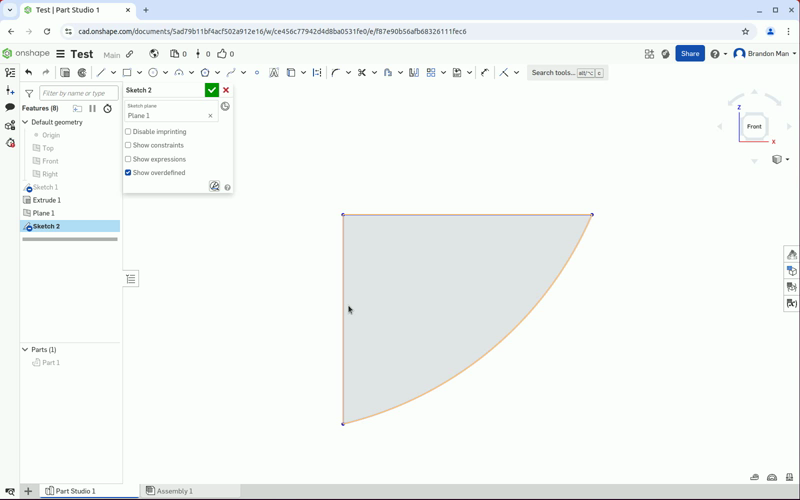
scroll(-6)
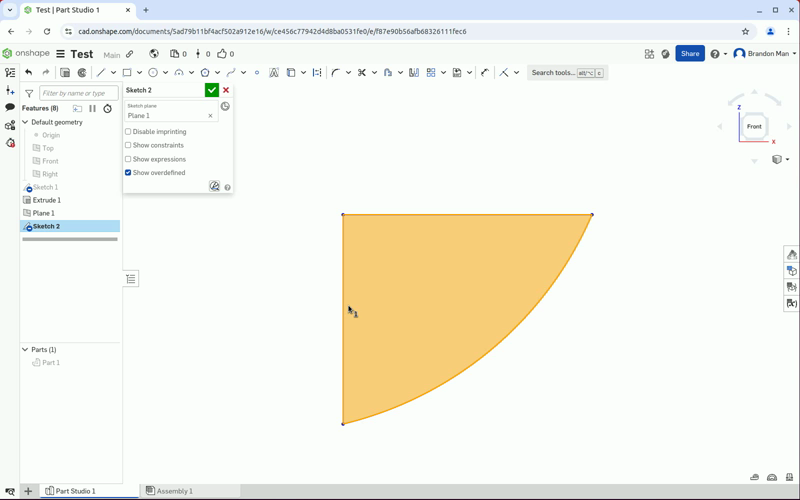
scroll(-6)
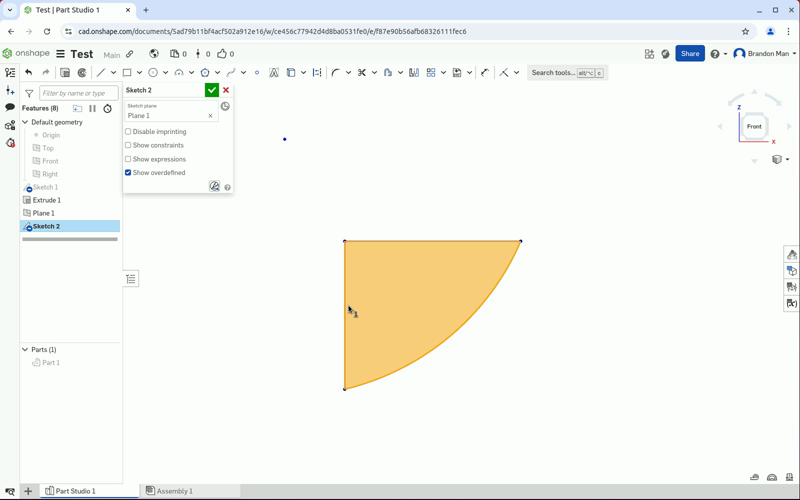
scroll(-6)
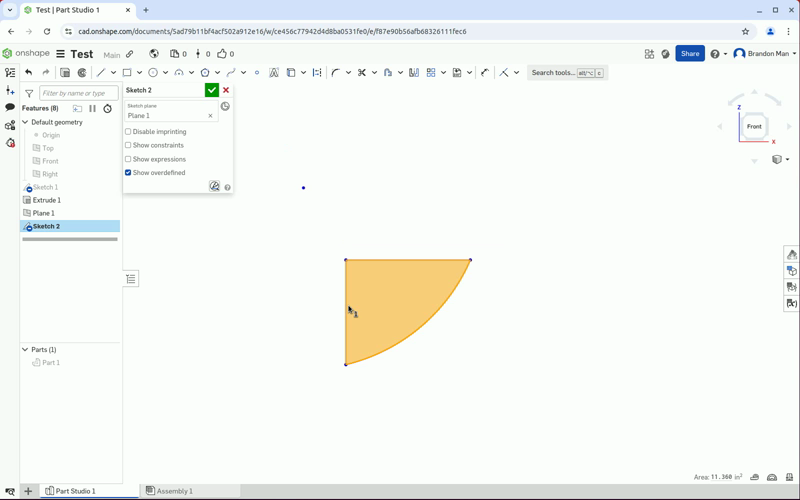
scroll(-6)
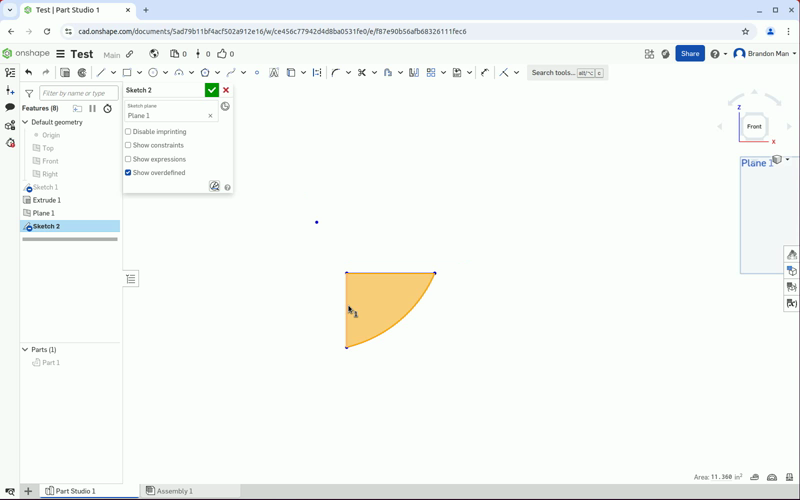
scroll(-6)
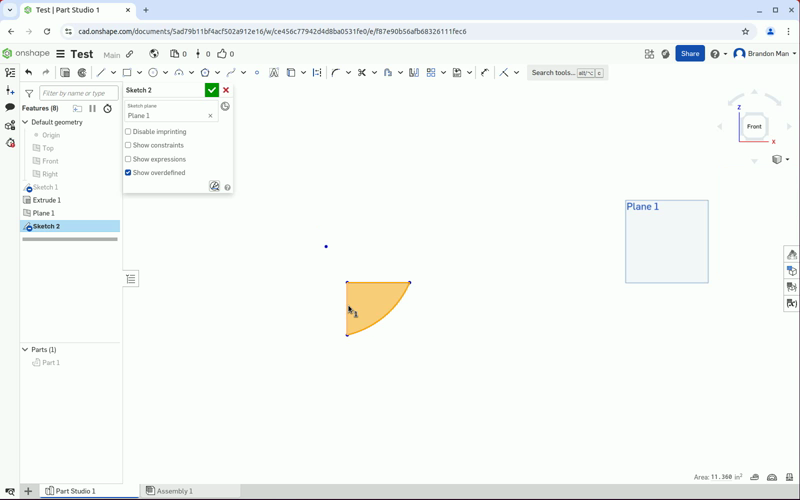
scroll(-6)
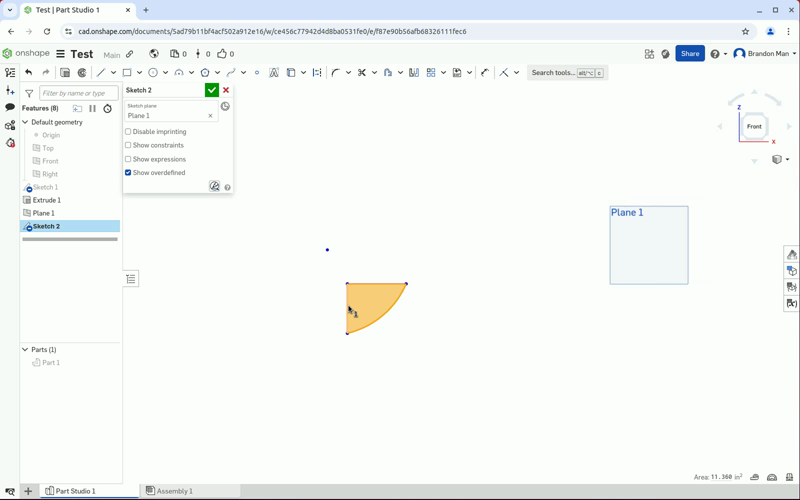
scroll(-6)
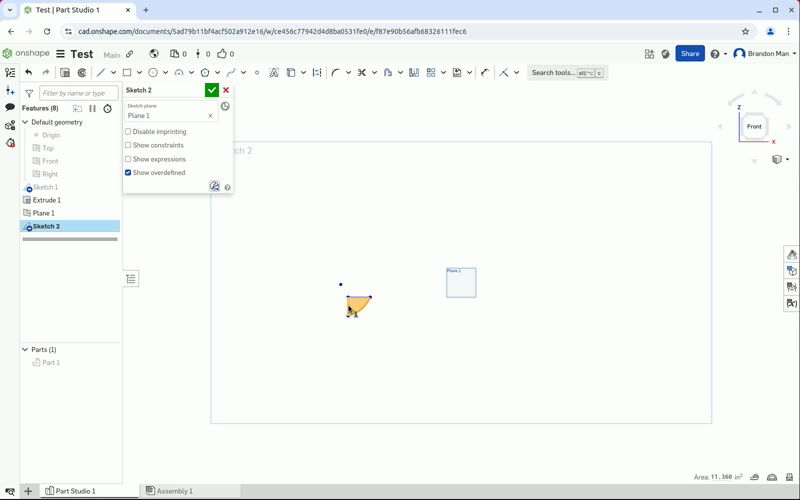
mouse_move(73, 352)
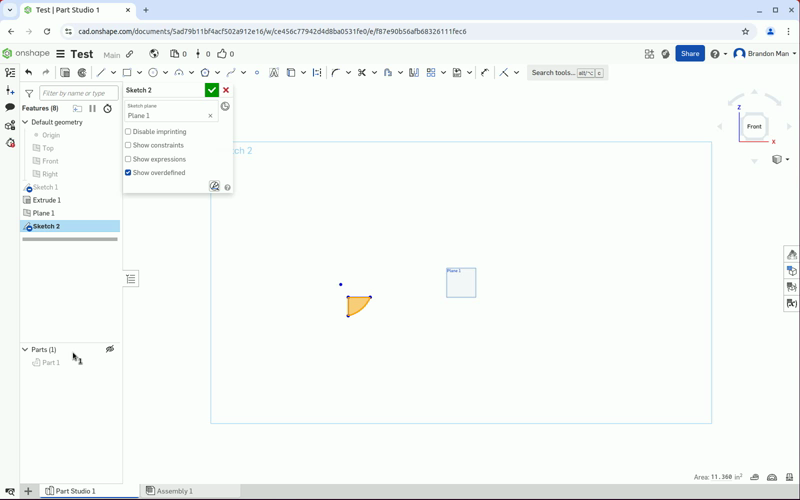
key(shift+y)
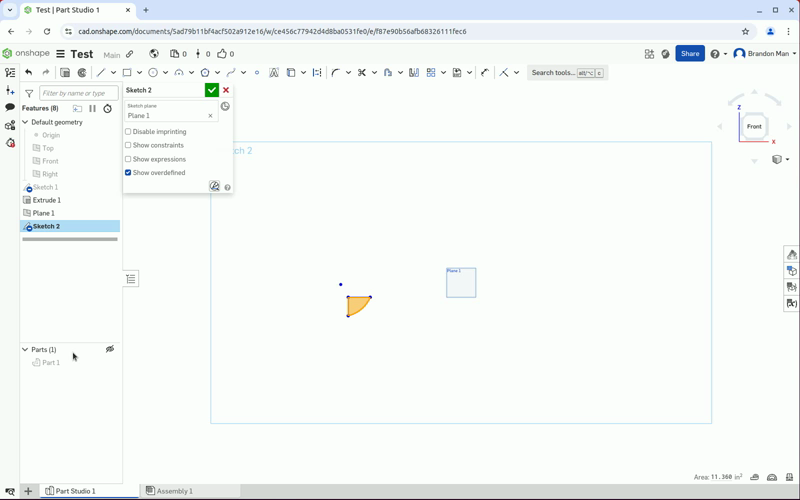
key(shift+e)
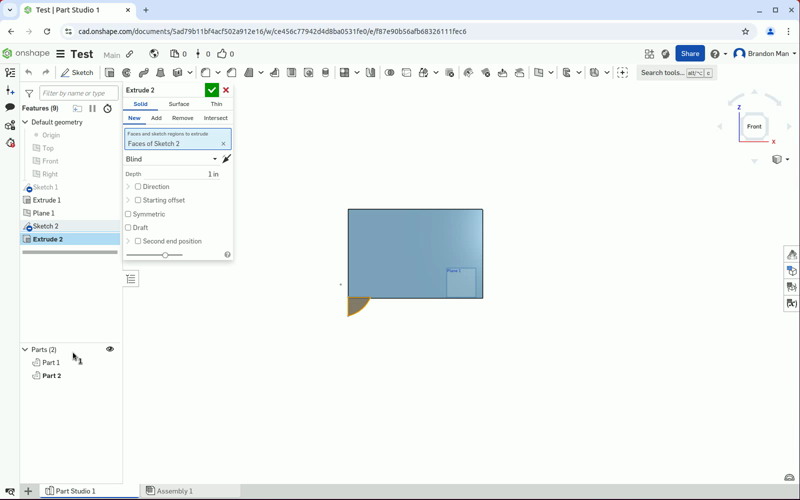
mouse_move(143, 106)
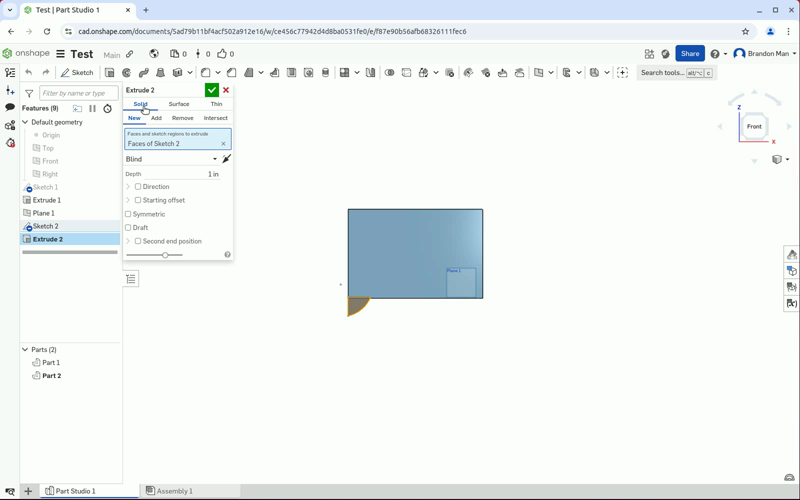
click(143, 106)
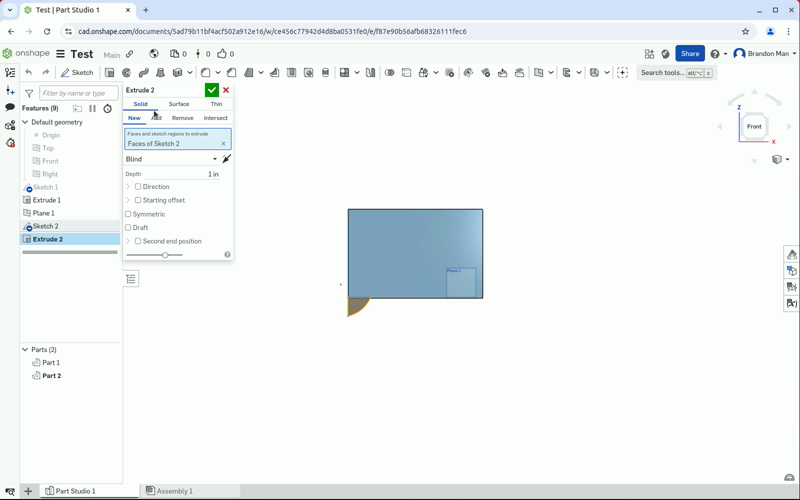
mouse_move(186, 120)
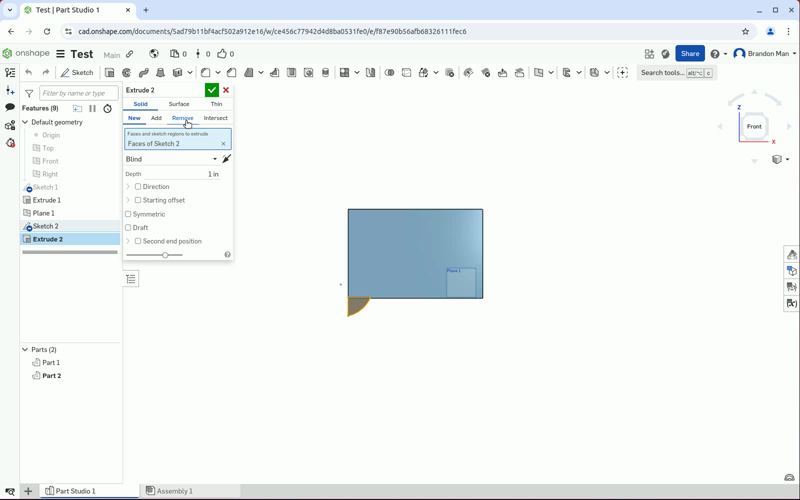
click(186, 120)
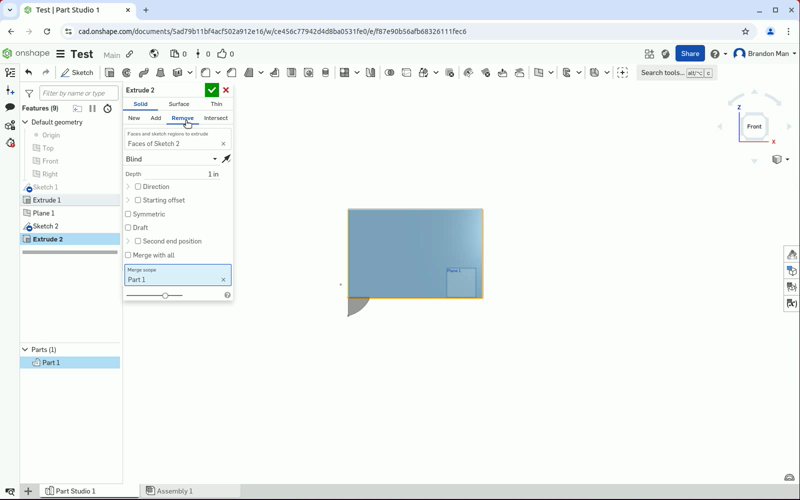
key(tab, 4)
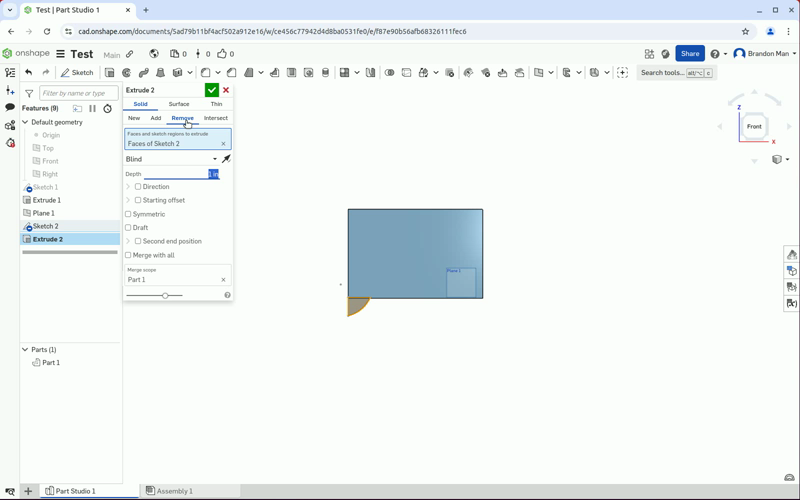
text(11.554)
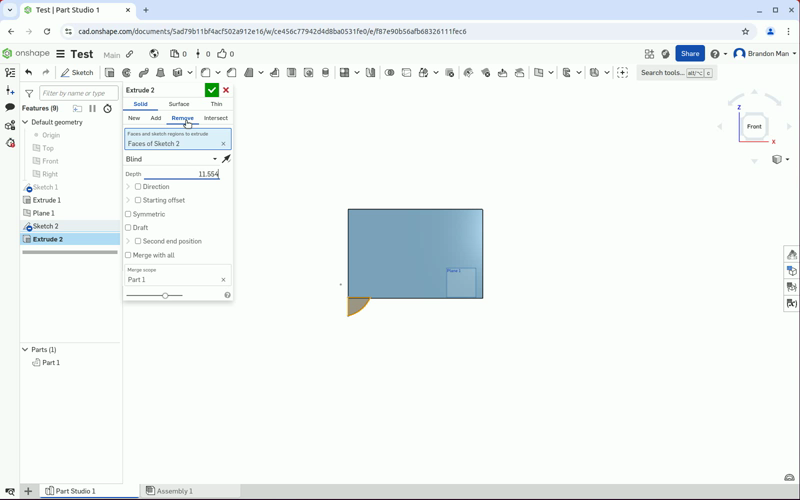
key(tab, 6)
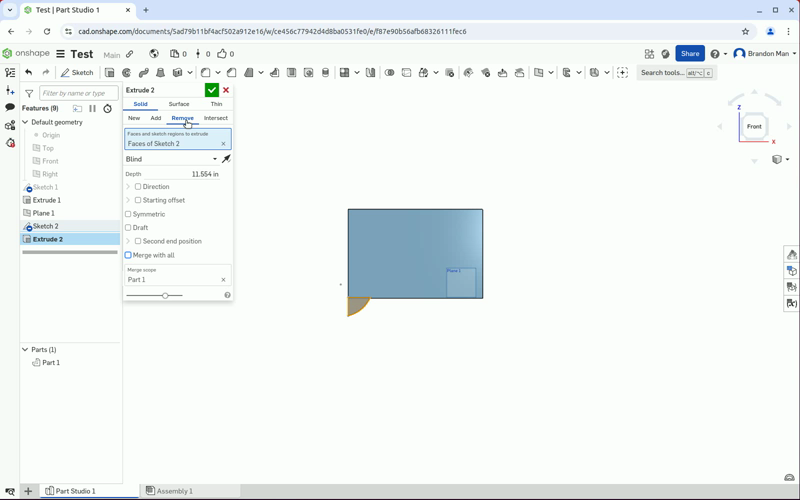
key(space)
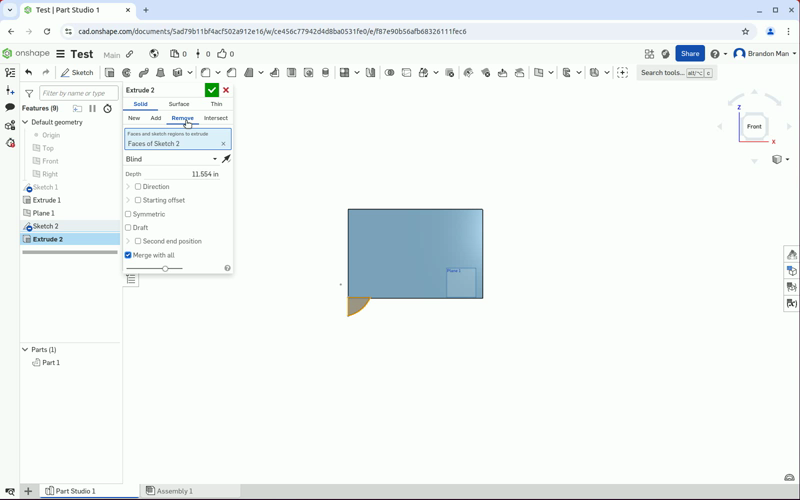
key(enter)
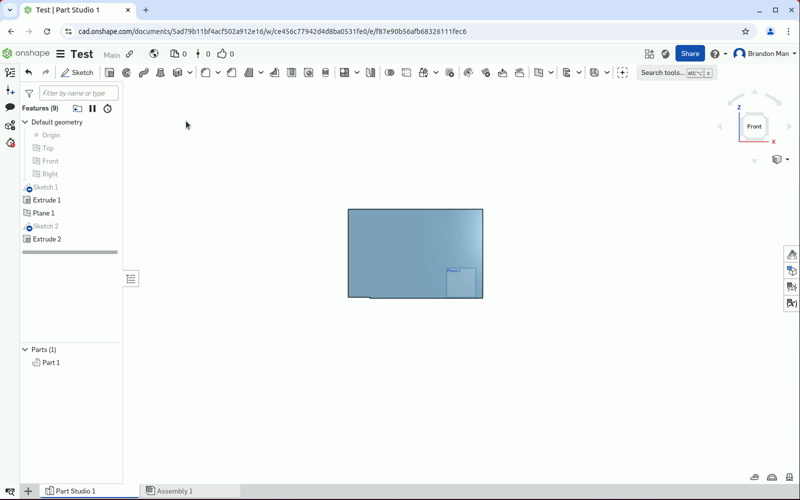
key(shift+h)
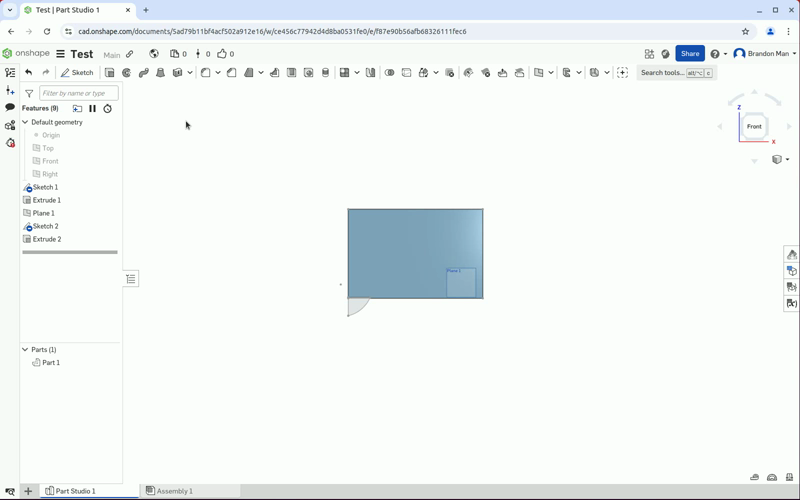
key(shift+h)
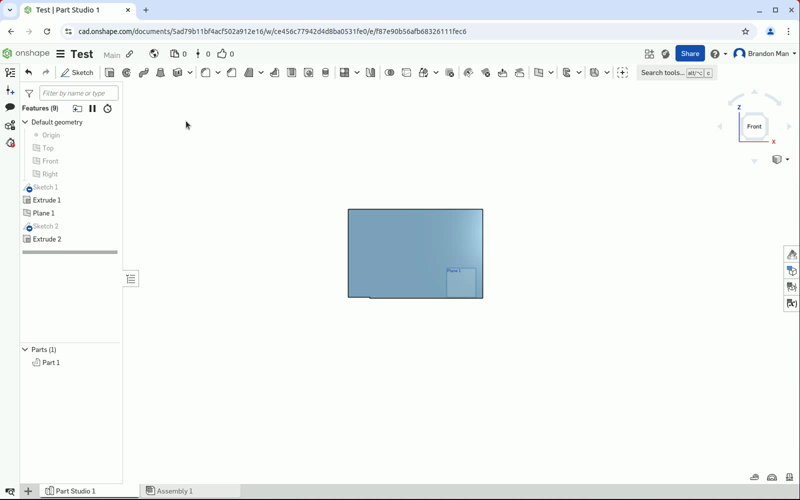
mouse_move(73, 189)
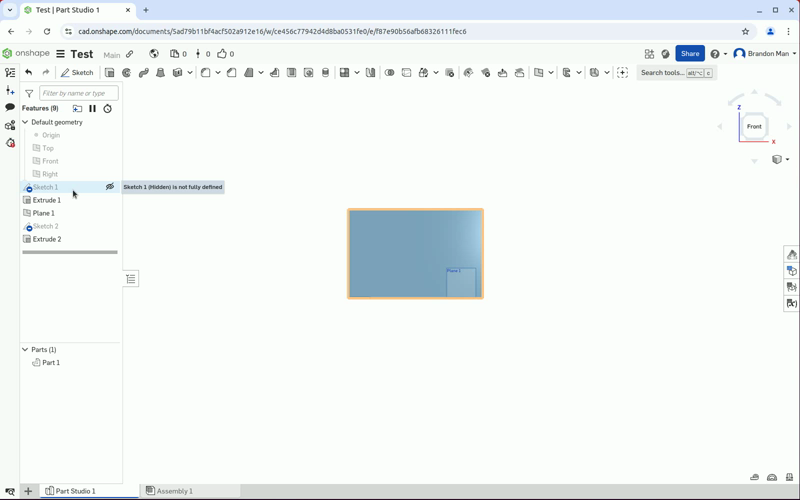
click(73, 189)
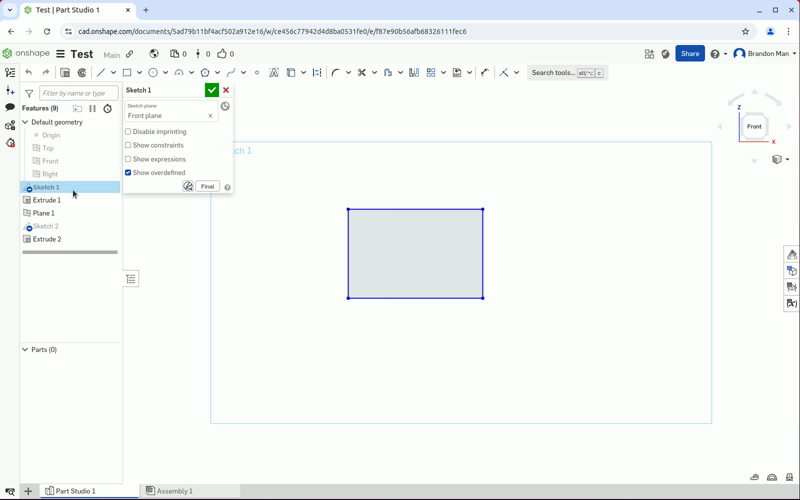
mouse_move(229, 92)
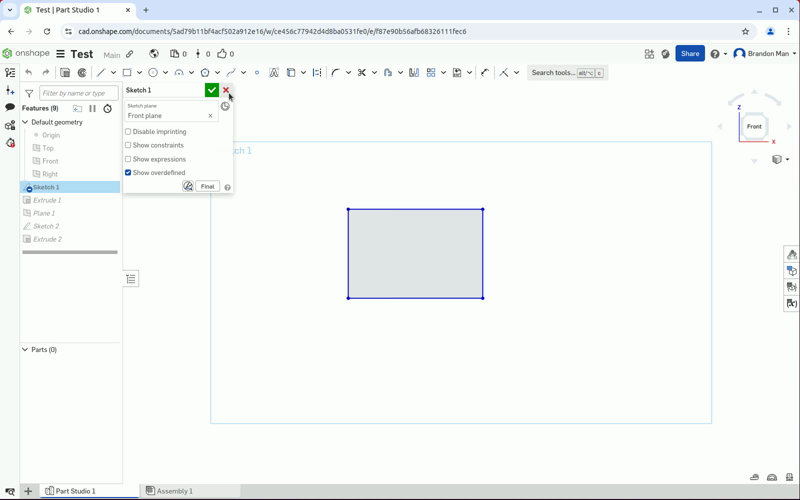
click(229, 92)
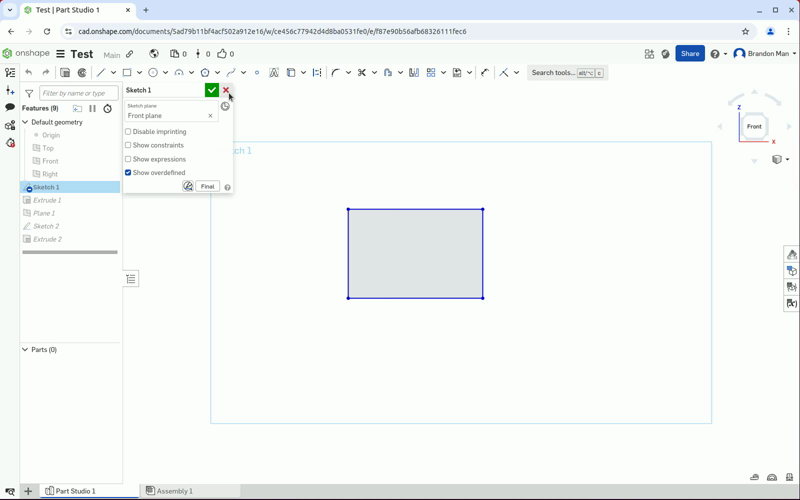
key(shift+s)
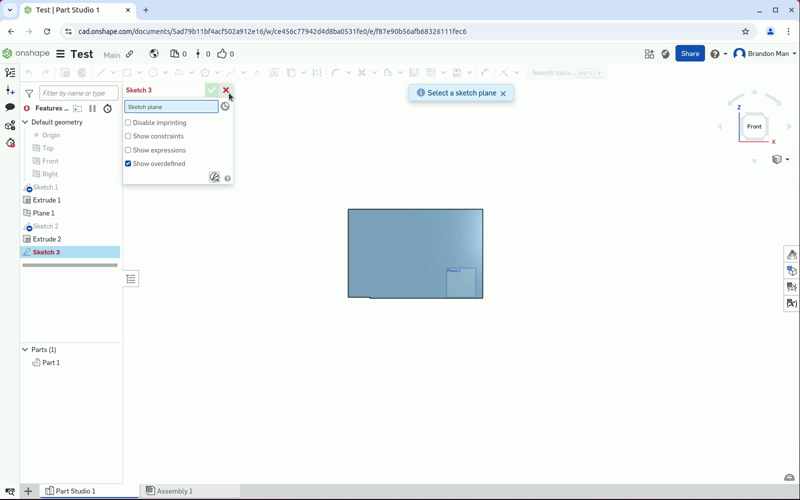
mouse_move(73, 215)
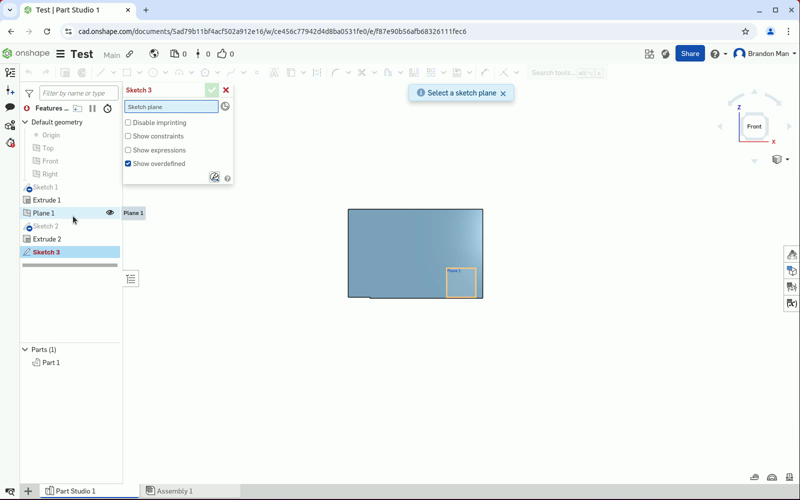
click(73, 215)
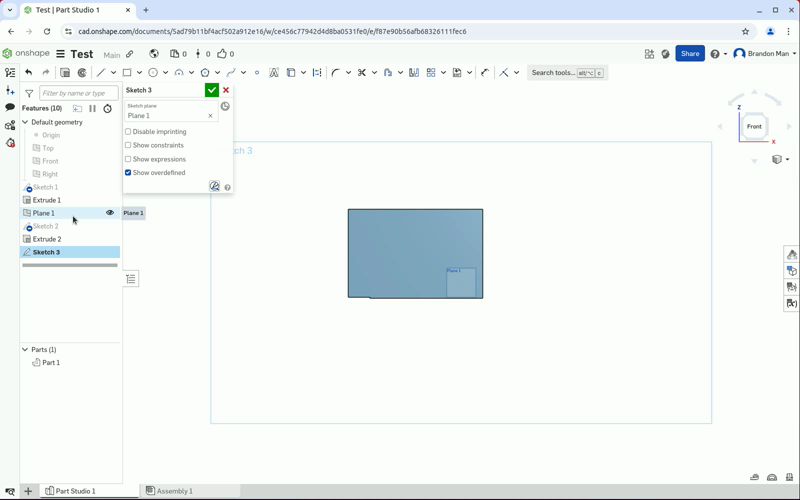
mouse_move(73, 352)
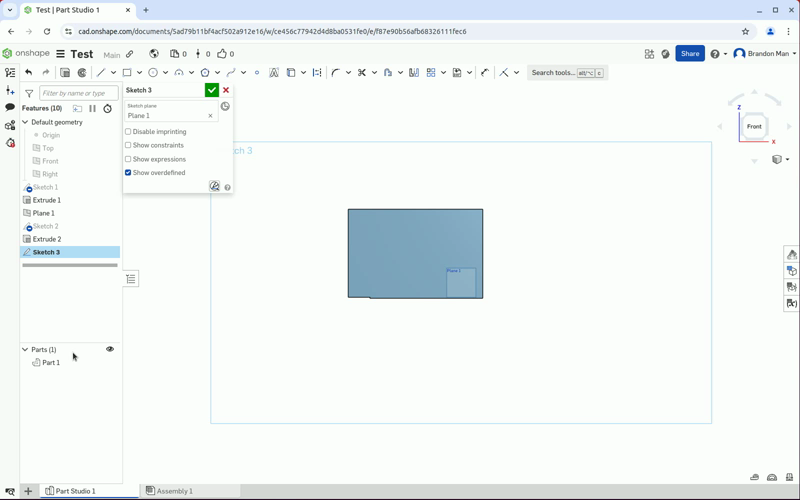
key(y)
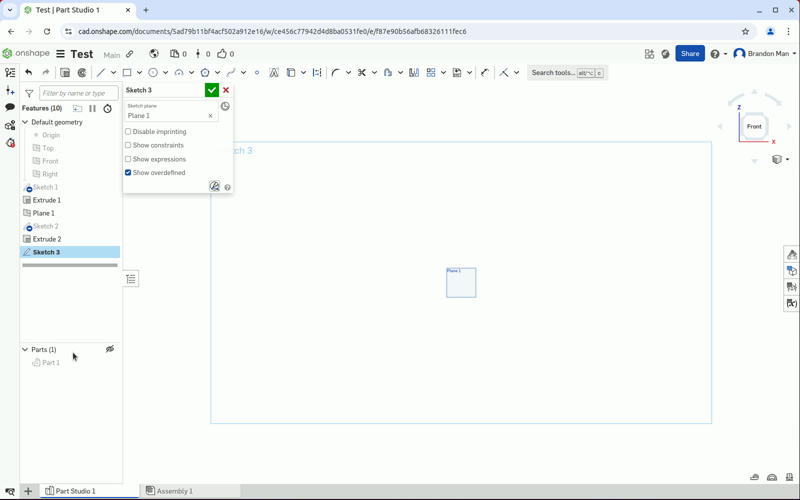
key(l)
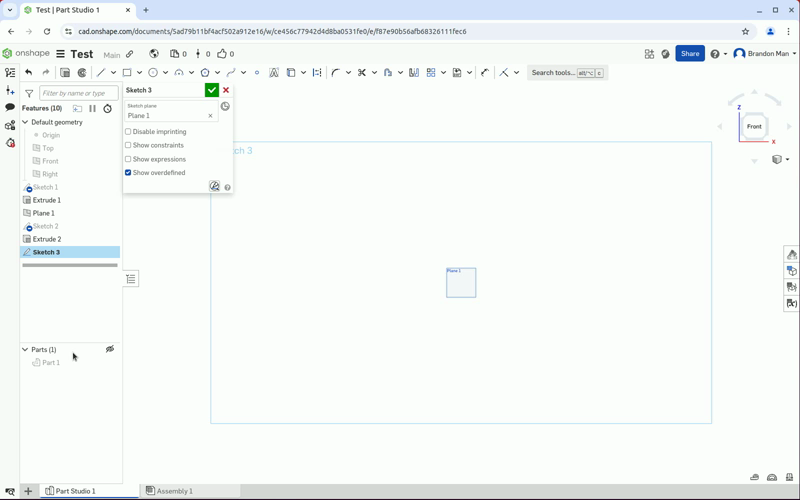
key_down(shift)
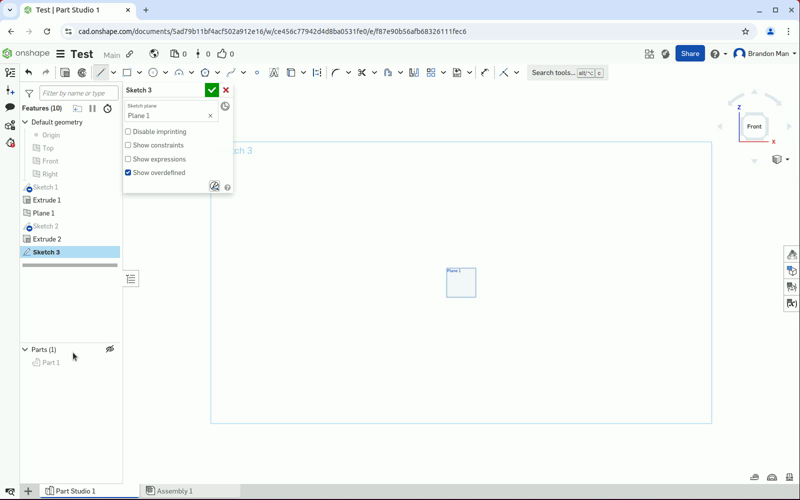
mouse_move(348, 298)
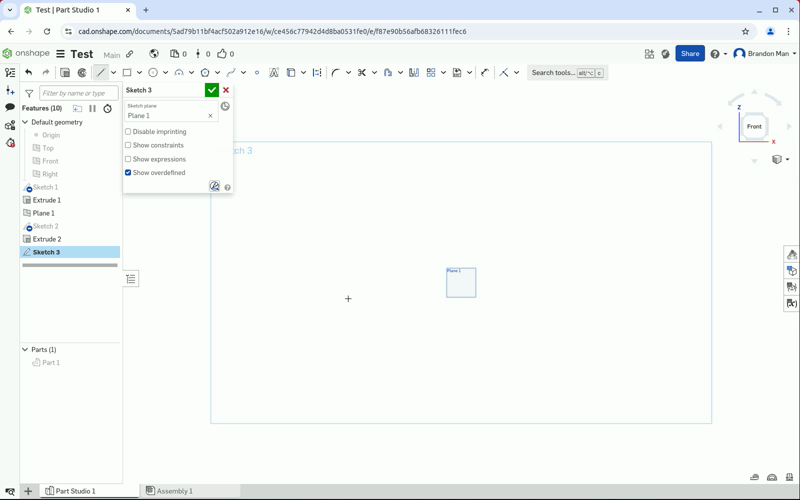
click(348, 298)
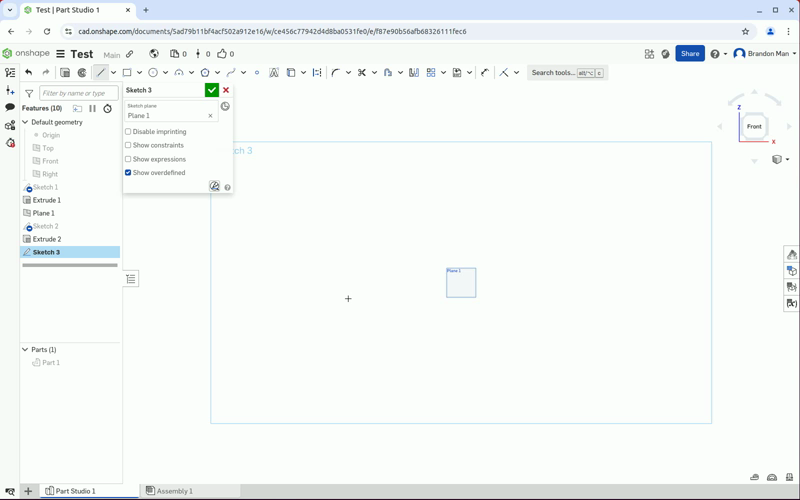
key_up(shift)
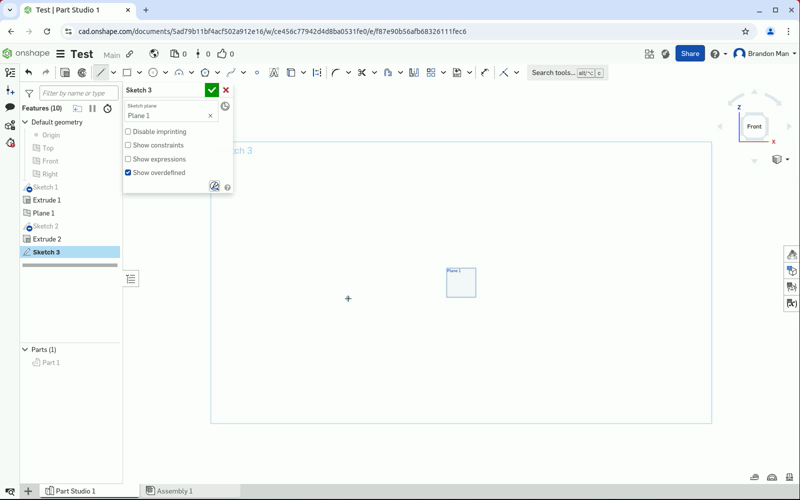
key_down(shift)
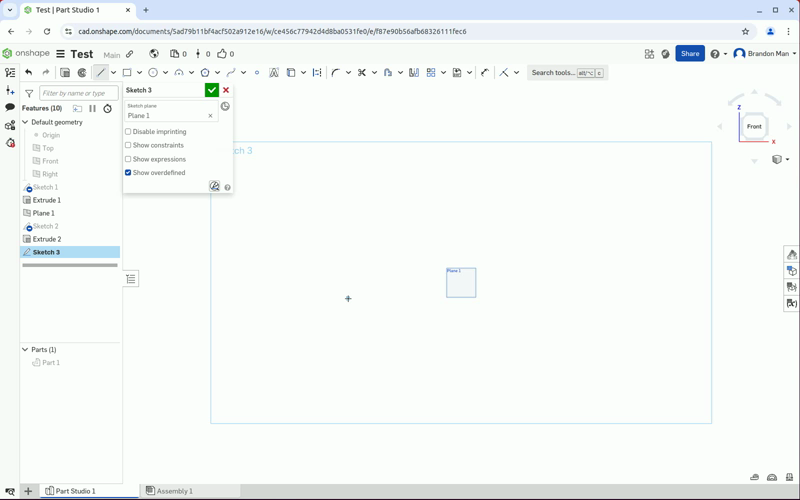
mouse_move(378, 298)
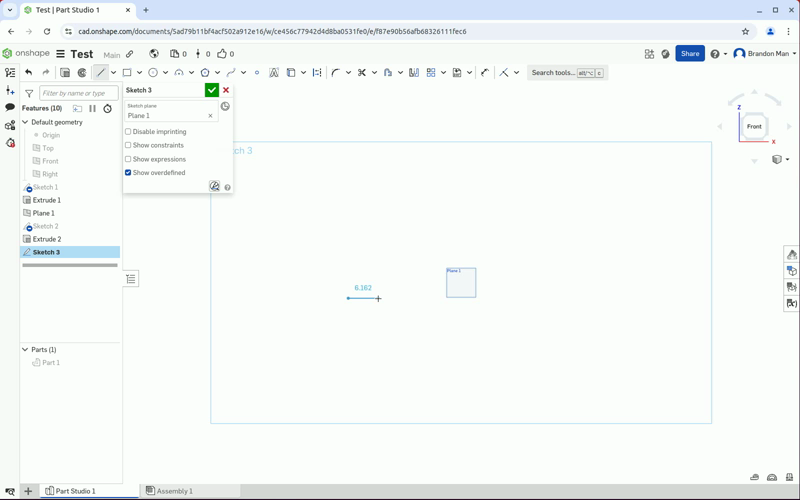
mouse_move(369, 298)
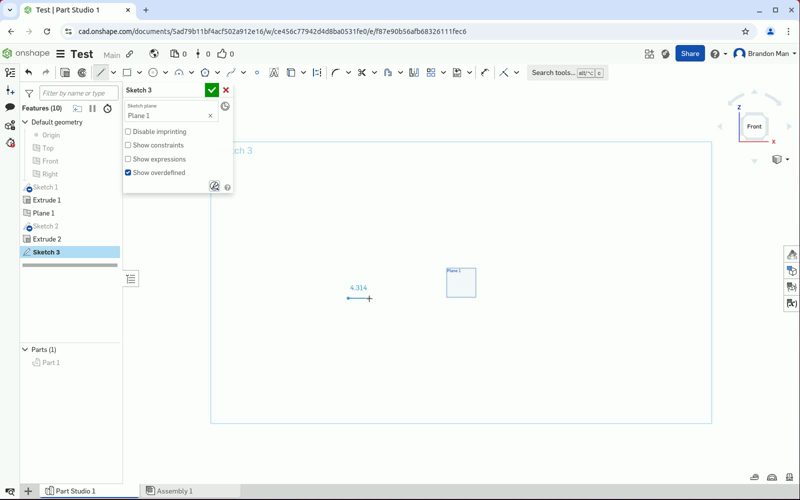
click(369, 298)
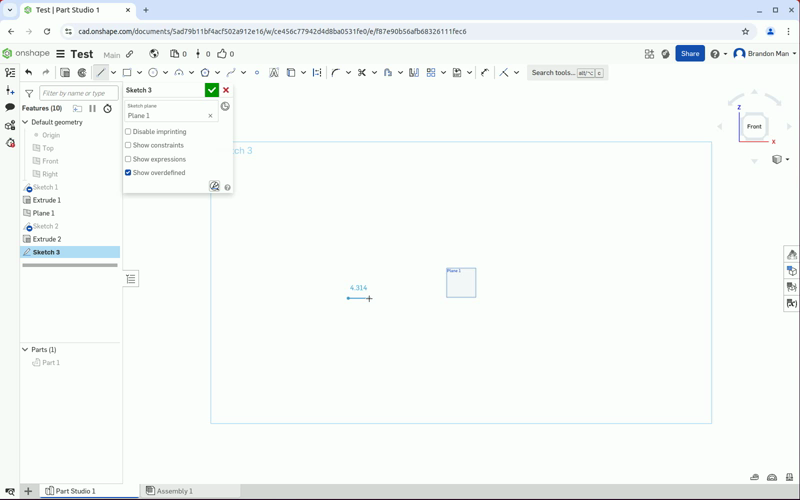
key_up(shift)
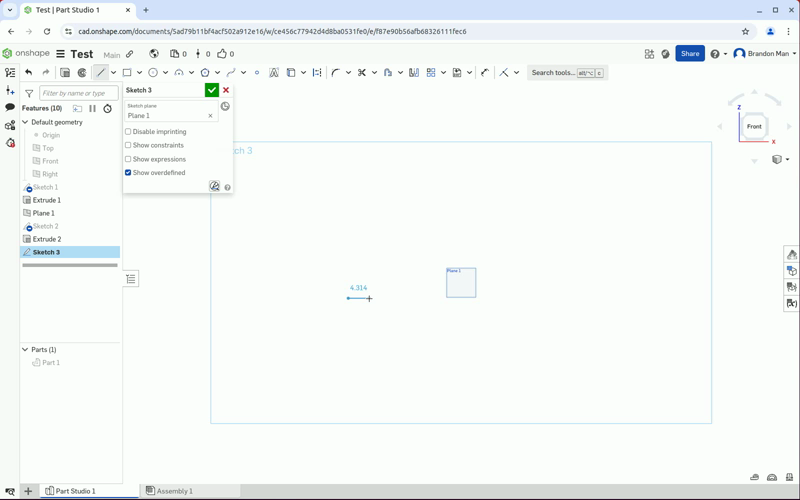
key(esc)
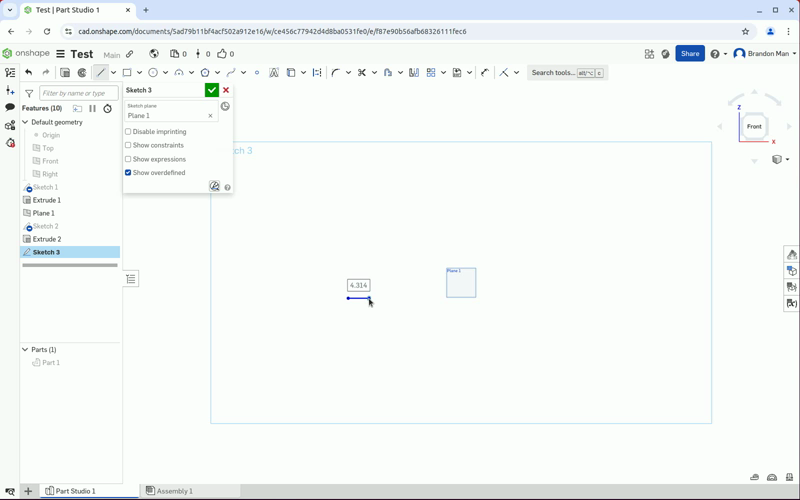
key(a)
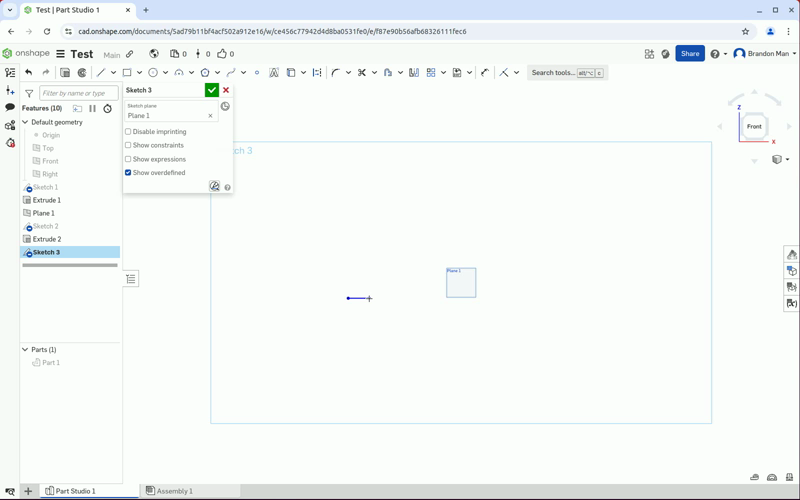
mouse_move(369, 298)
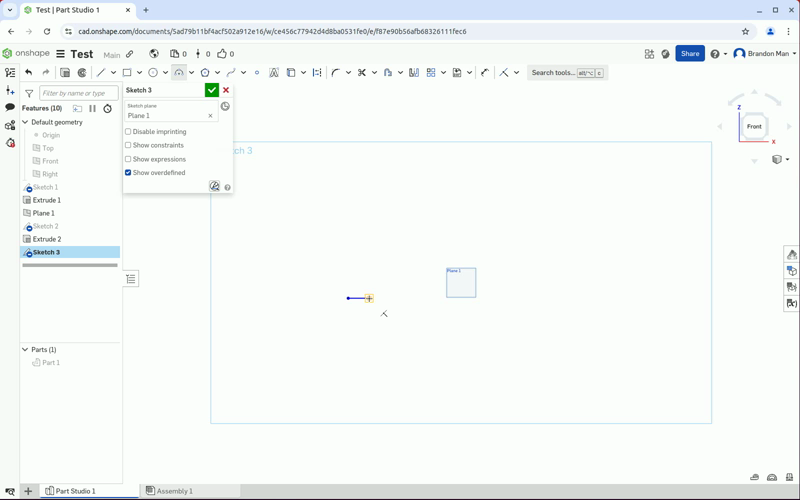
click(369, 298)
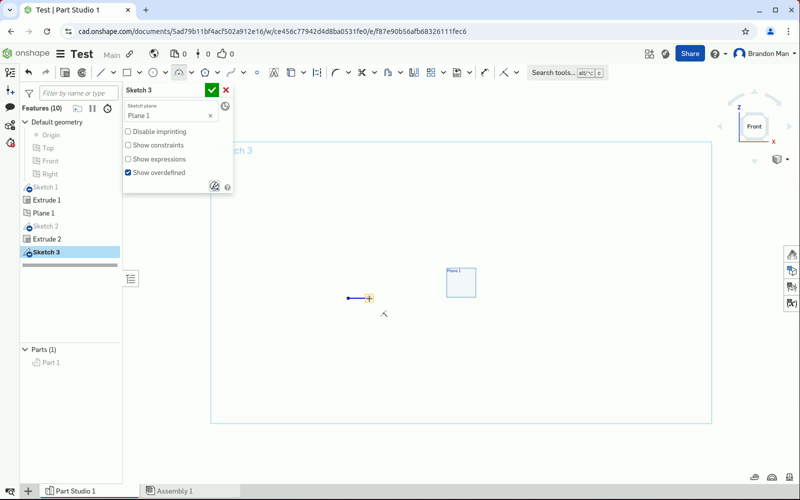
key_down(shift)
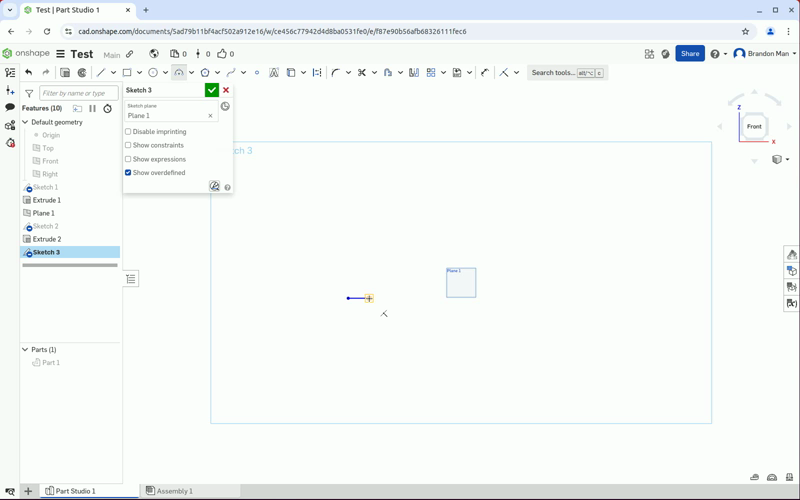
mouse_move(348, 249)
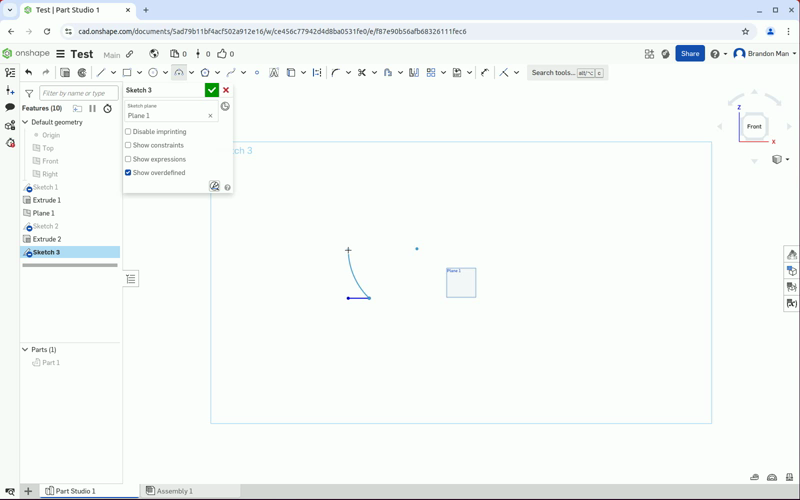
click(348, 249)
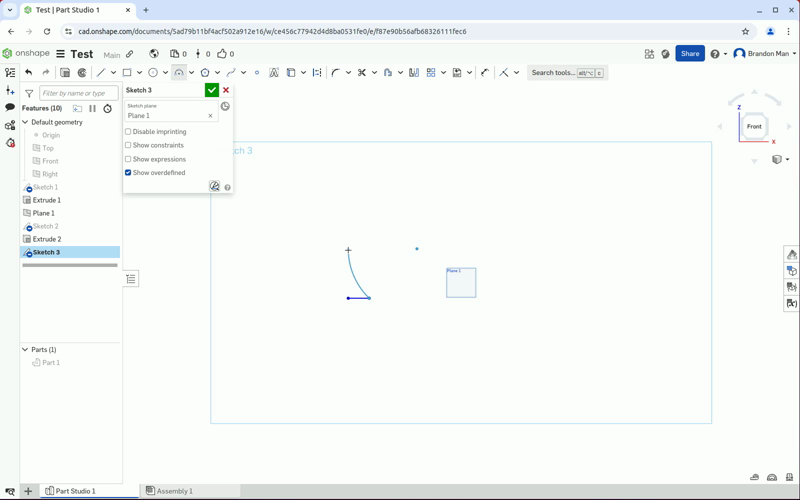
mouse_move(370, 269)
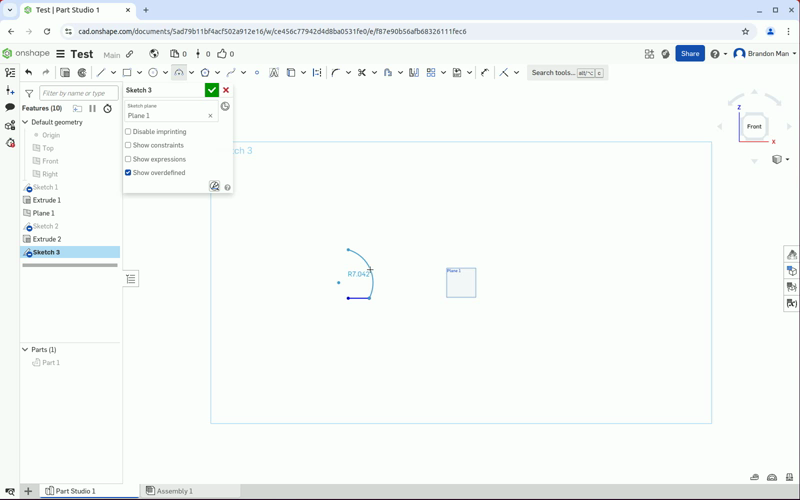
click(370, 269)
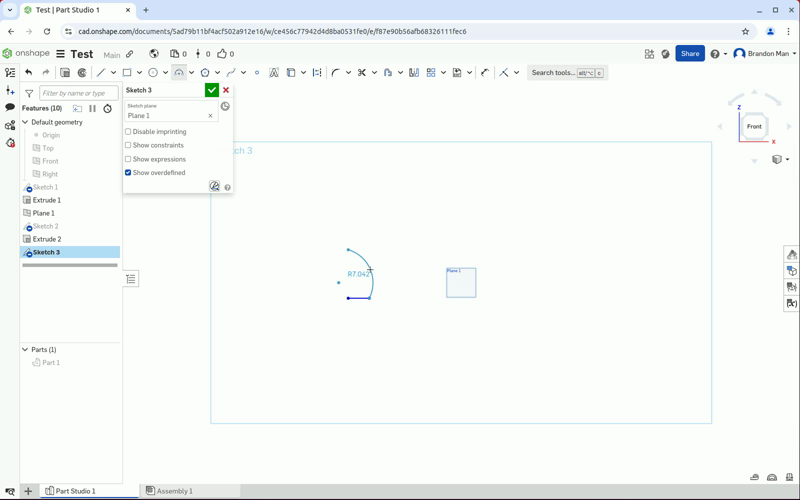
key_up(shift)
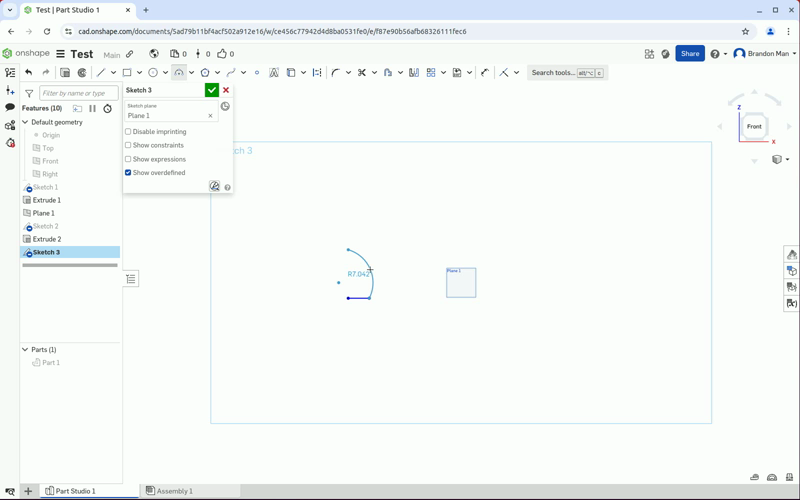
key(esc)
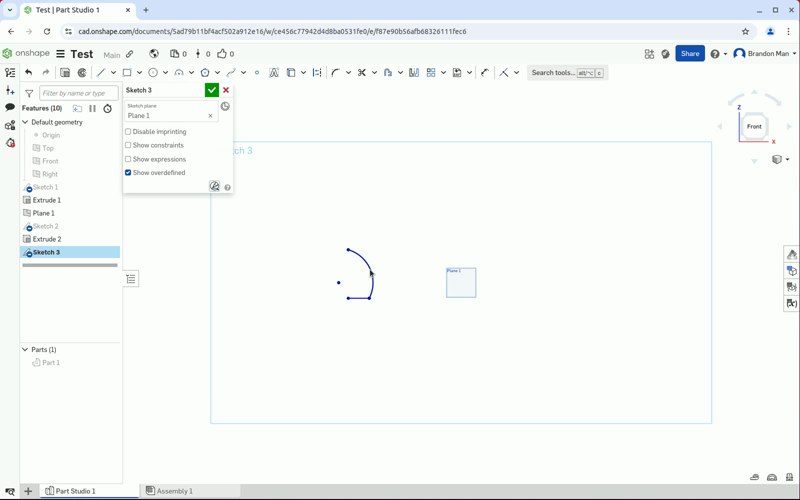
key(l)
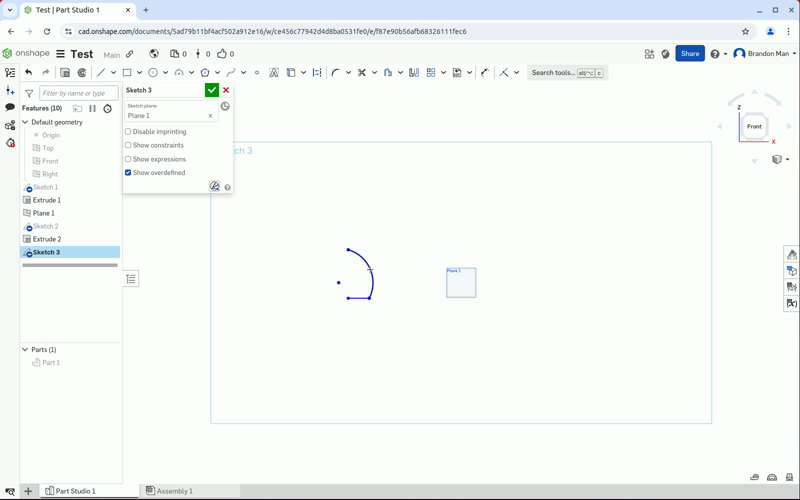
mouse_move(348, 249)
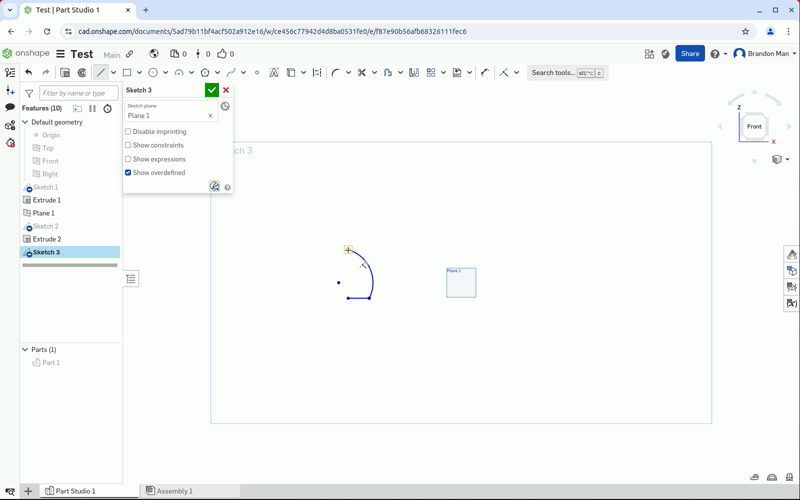
click(348, 249)
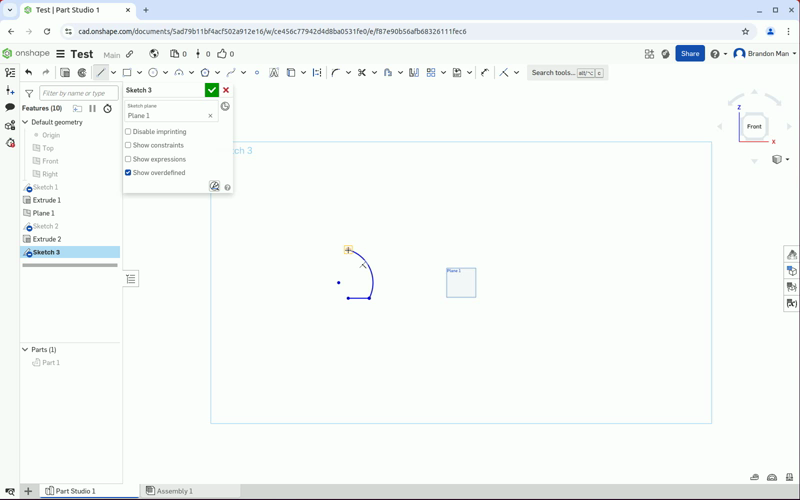
mouse_move(378, 249)
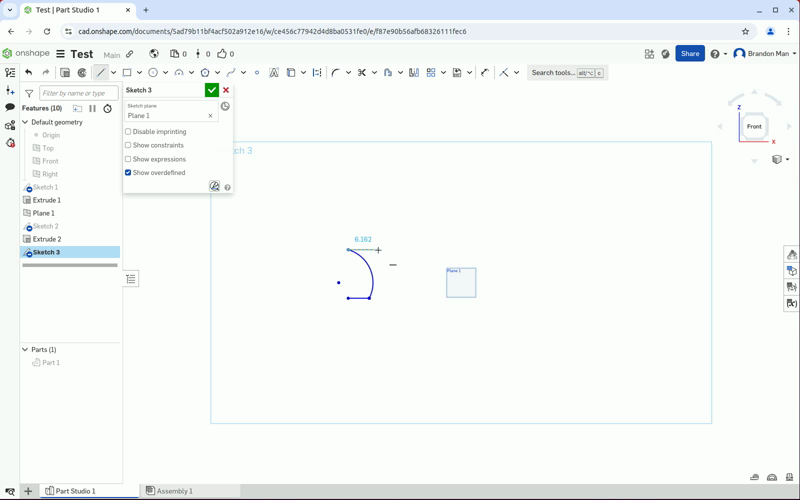
key_down(shift)
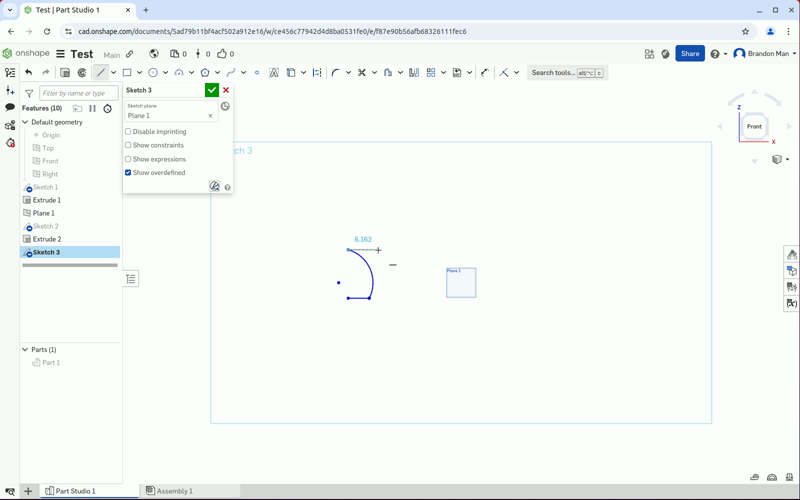
mouse_move(348, 298)
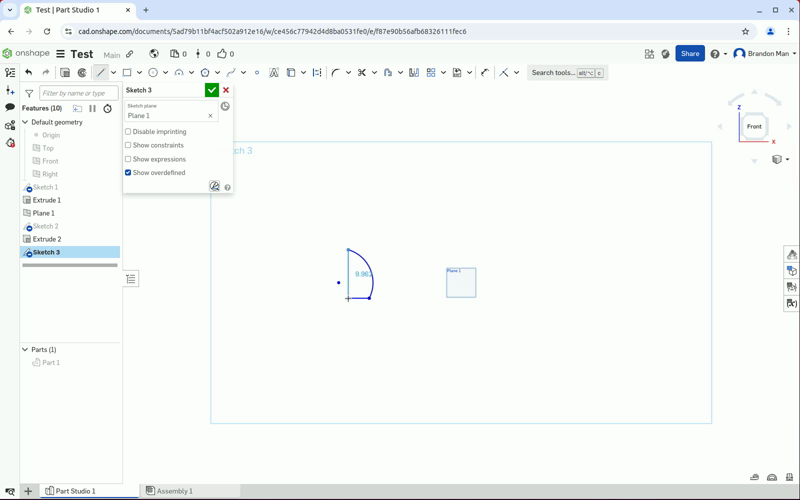
key_up(shift)
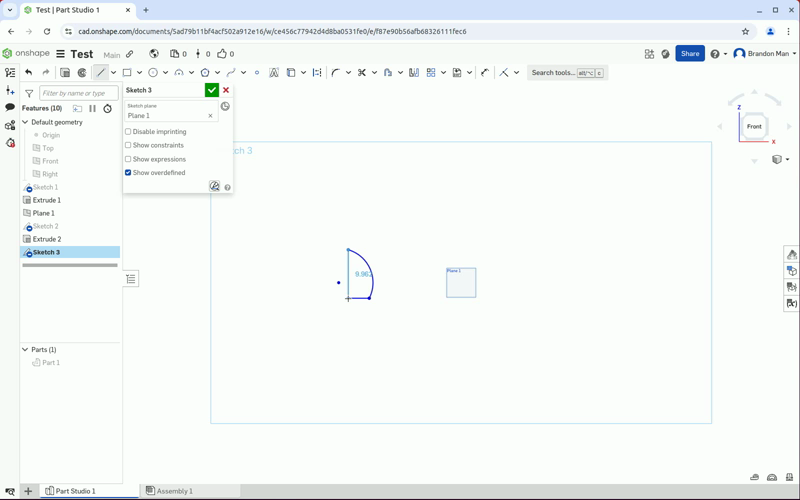
click(348, 298)
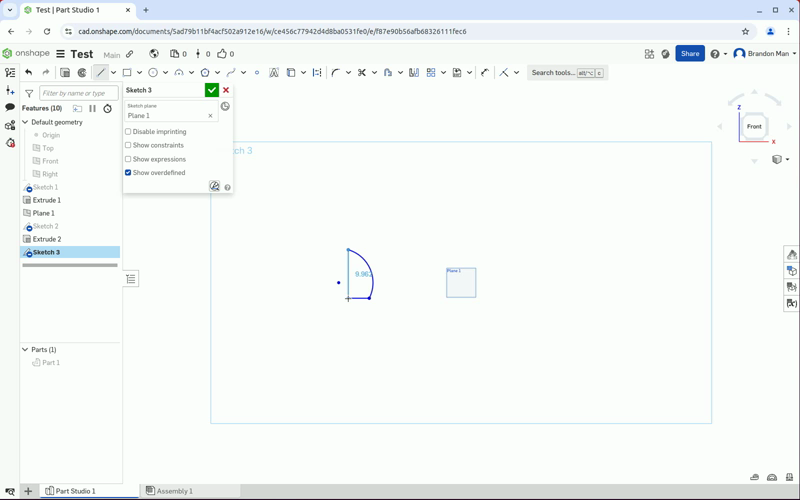
key(esc)
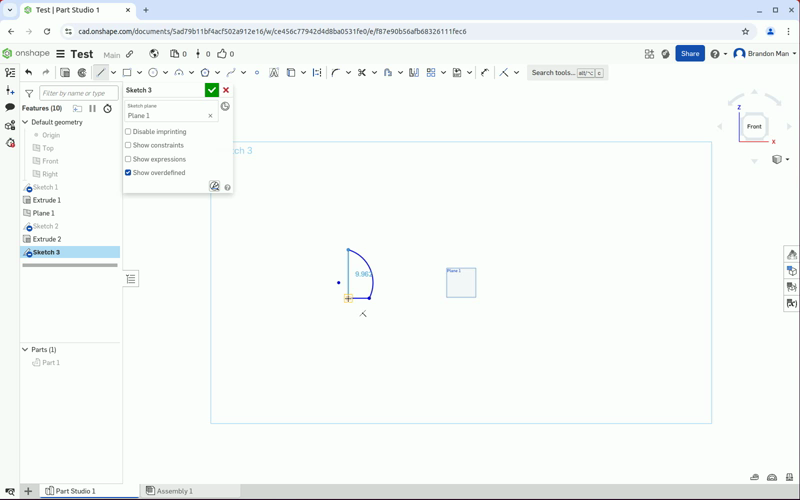
mouse_move(354, 282)
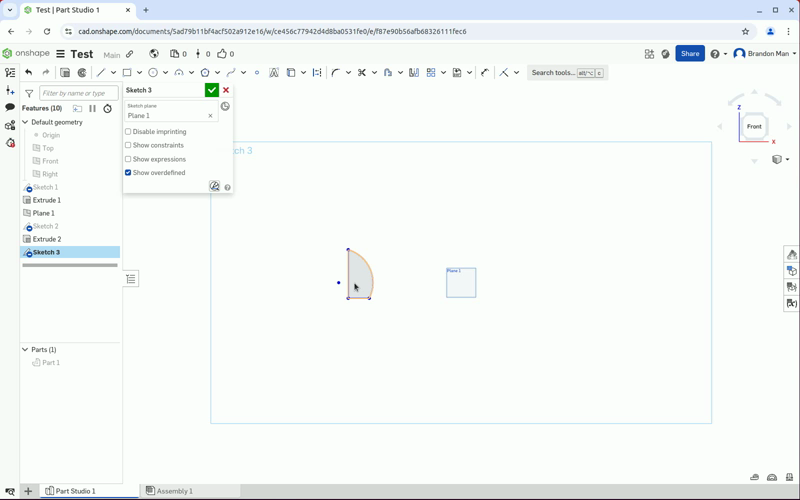
scroll(6)
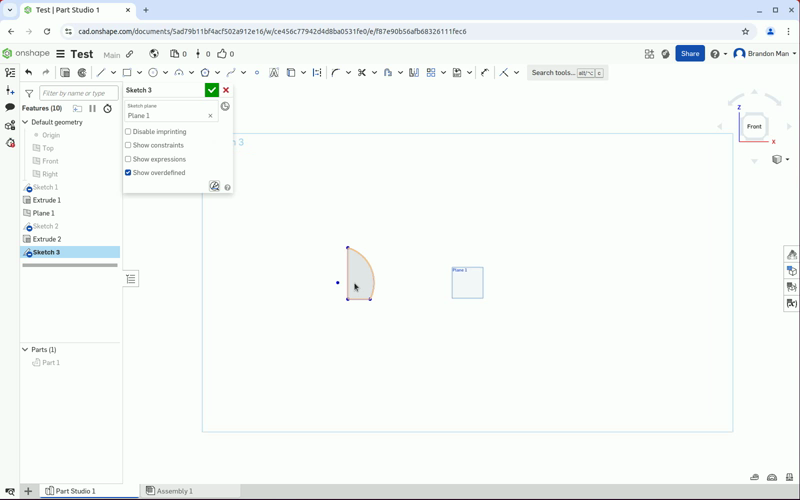
scroll(6)
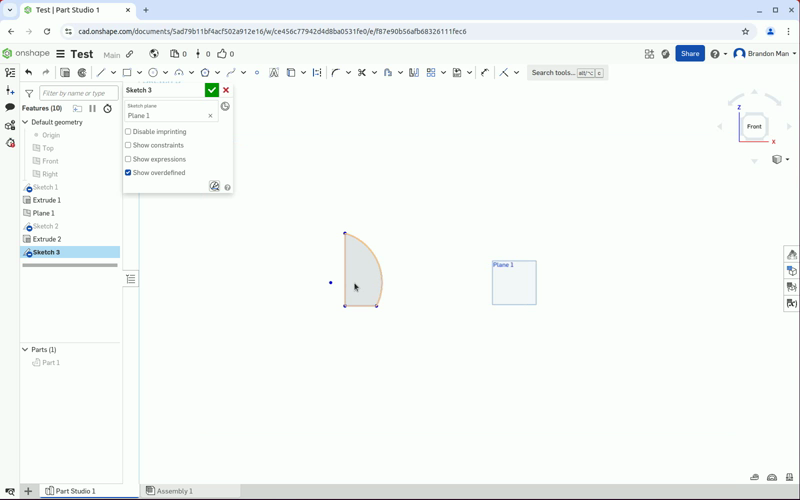
scroll(6)
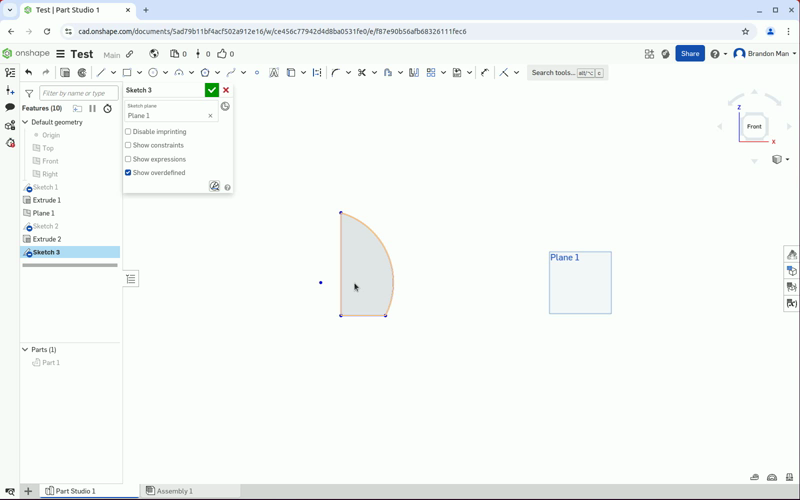
scroll(6)
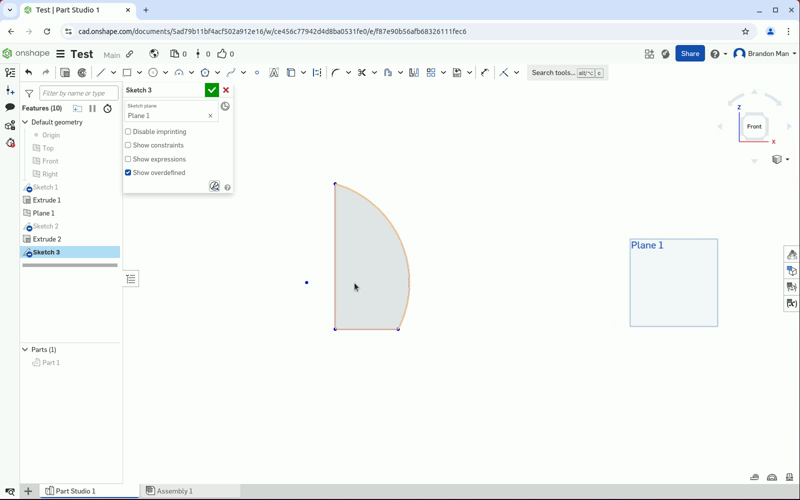
scroll(6)
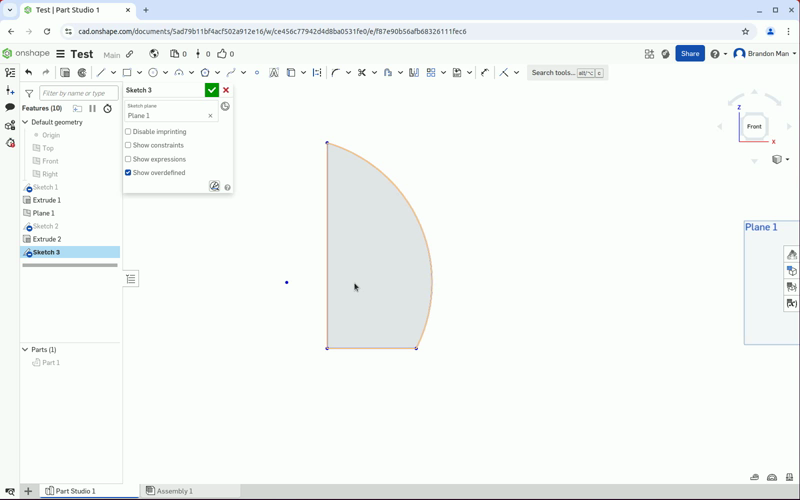
scroll(6)
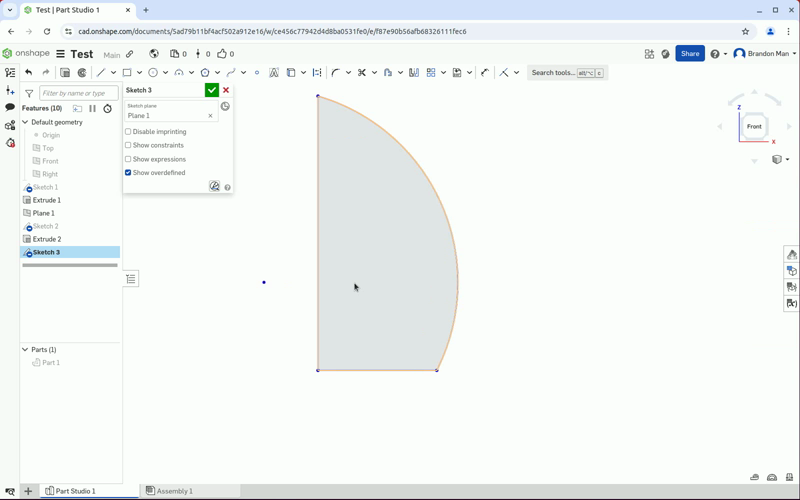
scroll(6)
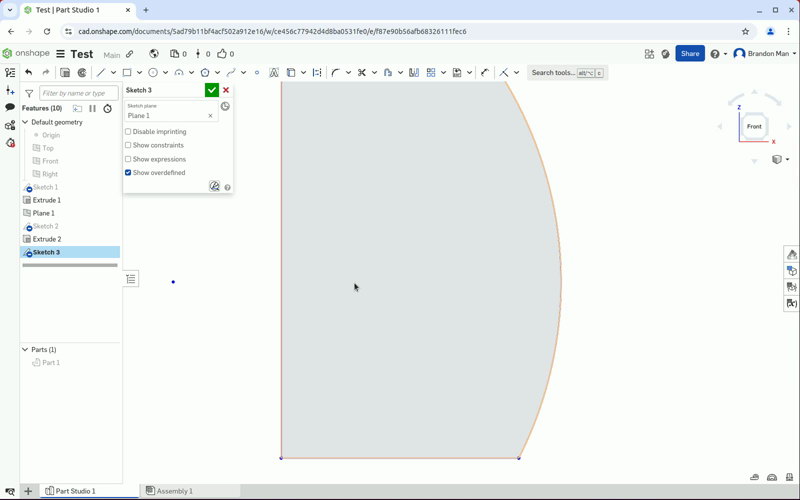
click(354, 282)
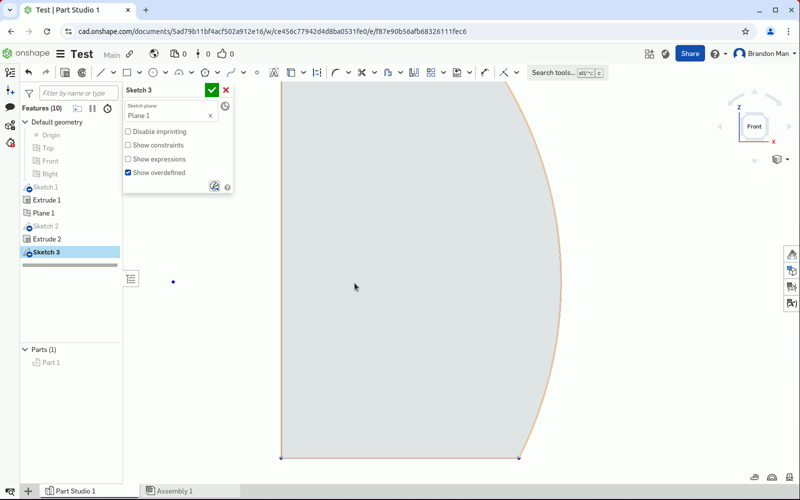
scroll(-6)
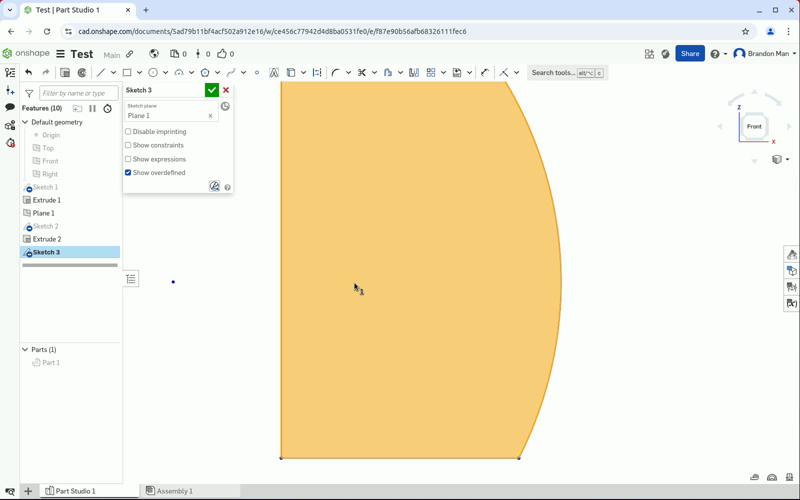
scroll(-6)
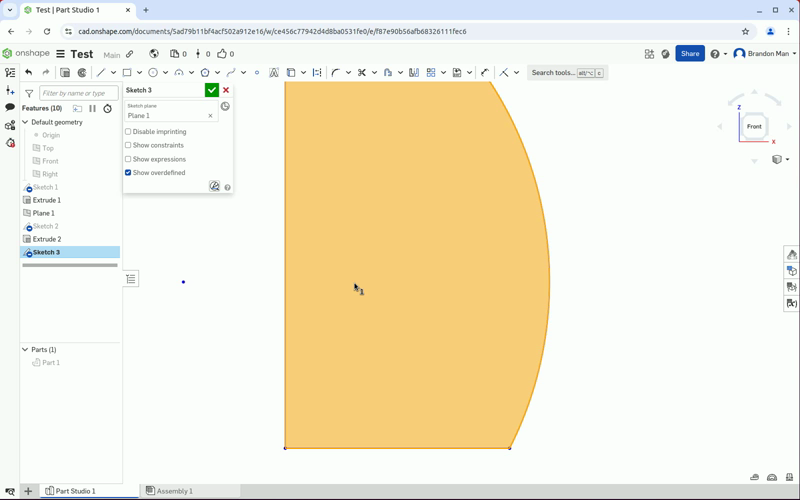
scroll(-6)
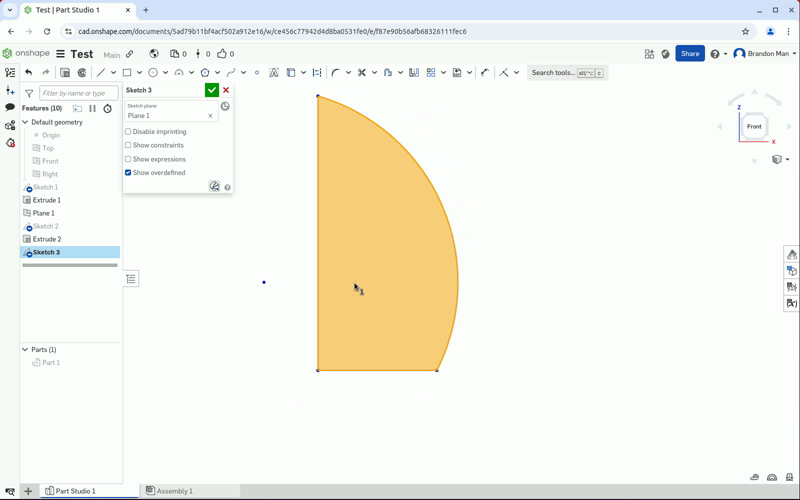
scroll(-6)
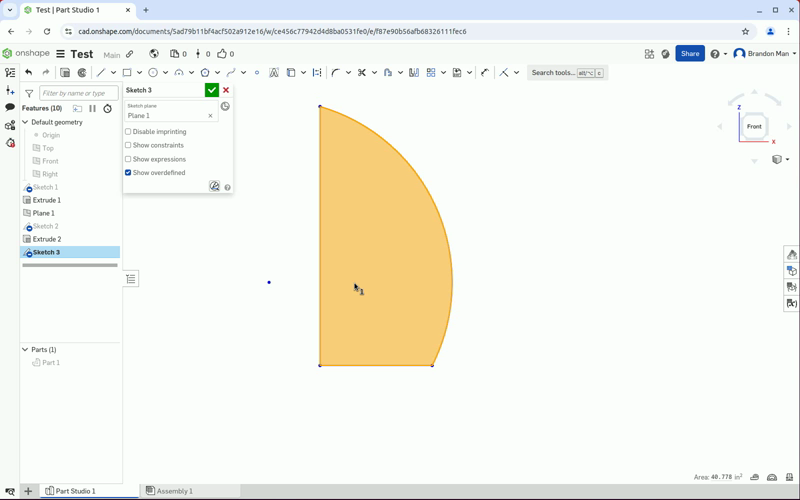
scroll(-6)
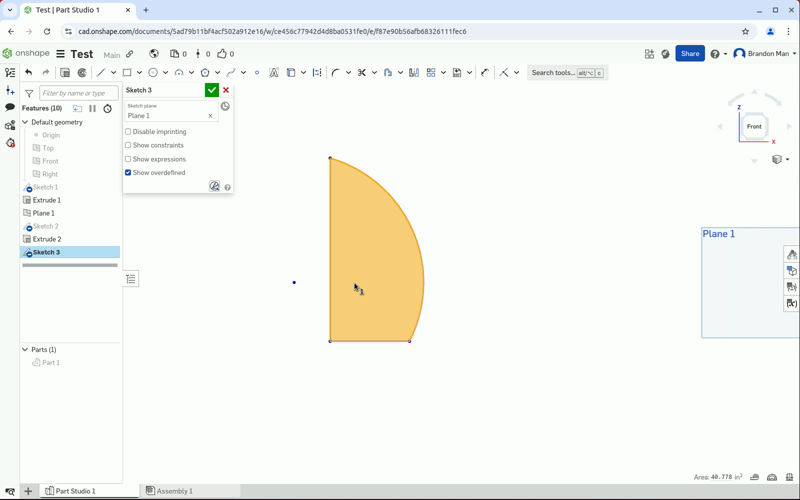
scroll(-6)
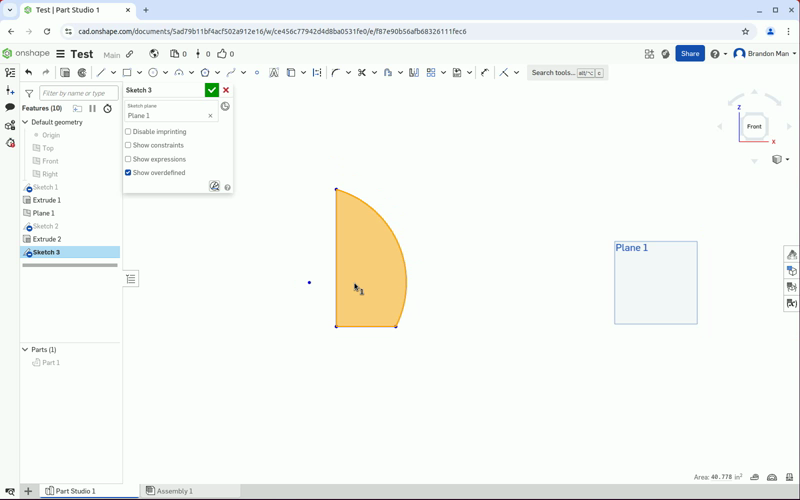
scroll(-6)
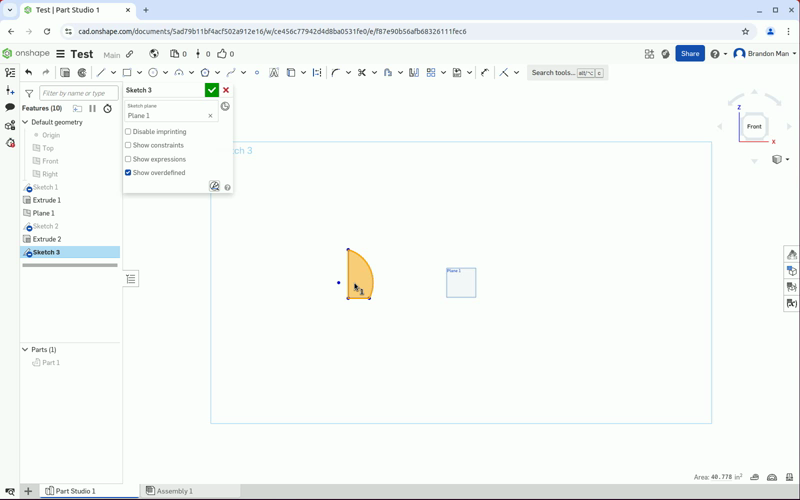
mouse_move(73, 352)
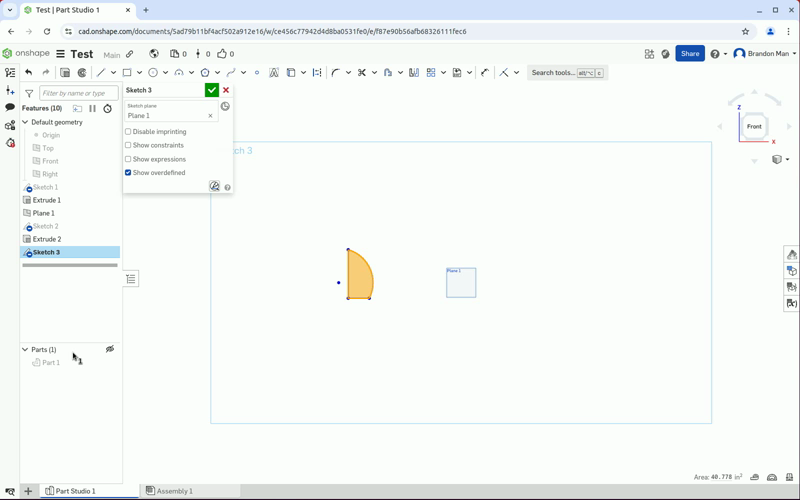
key(shift+y)
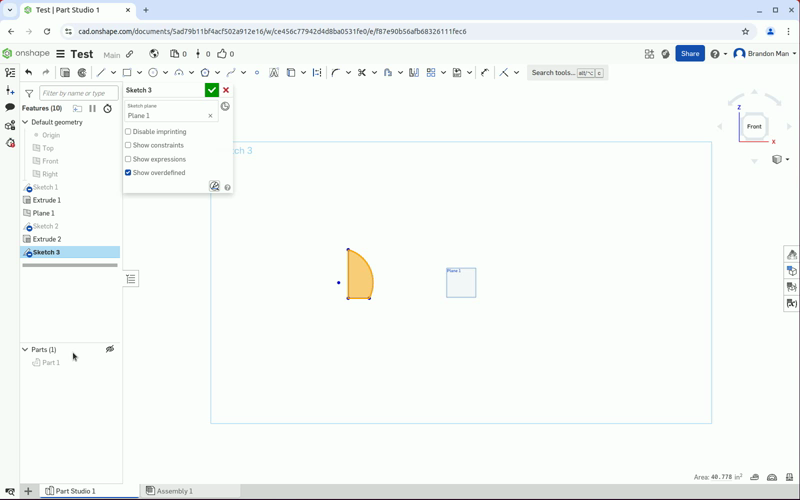
key(shift+e)
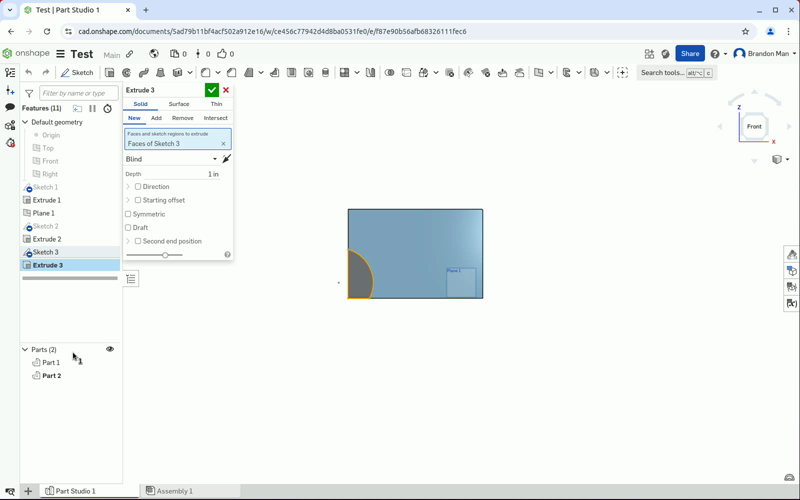
mouse_move(143, 106)
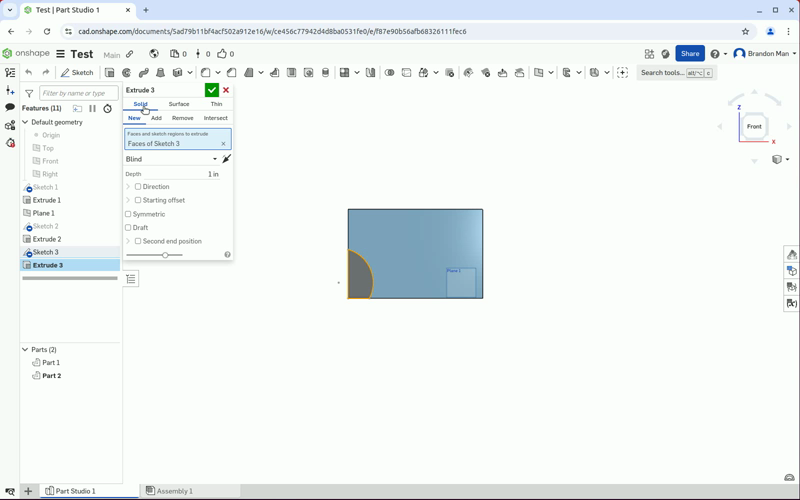
click(143, 106)
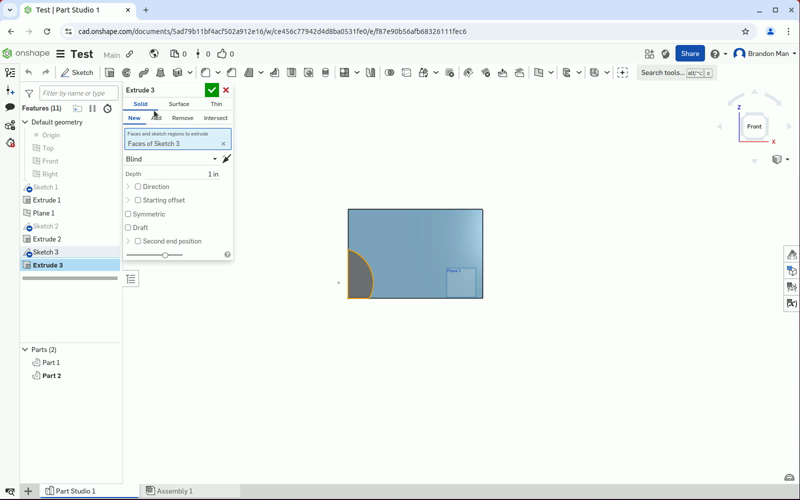
mouse_move(186, 120)
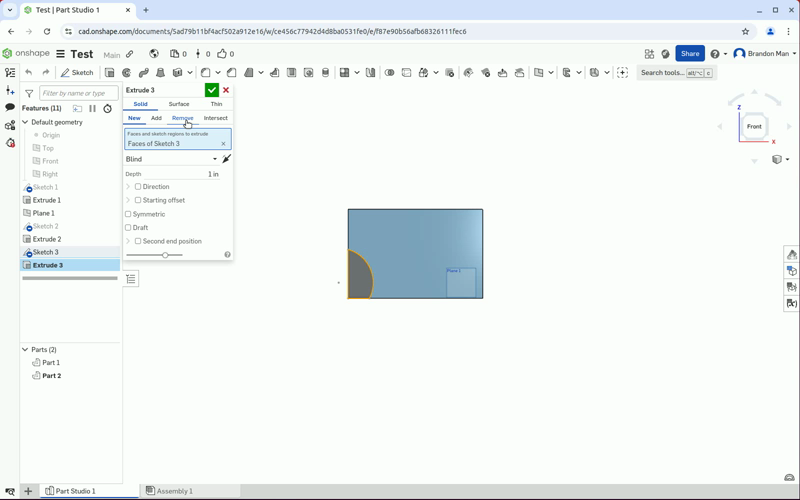
click(186, 120)
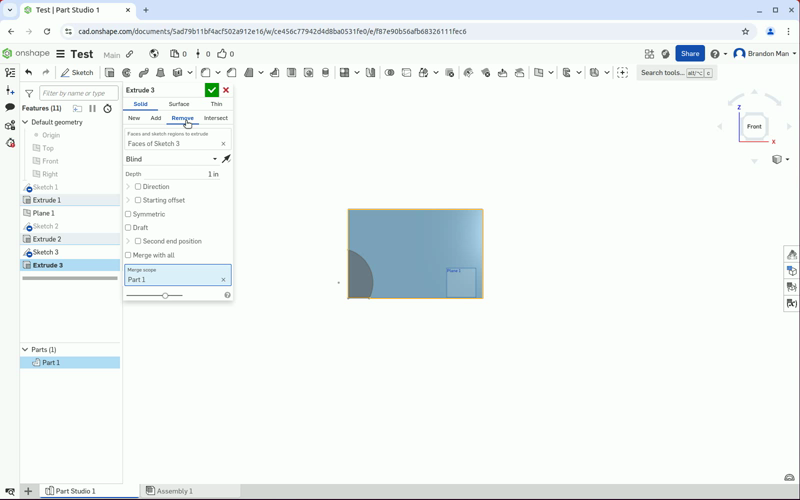
key(tab, 4)
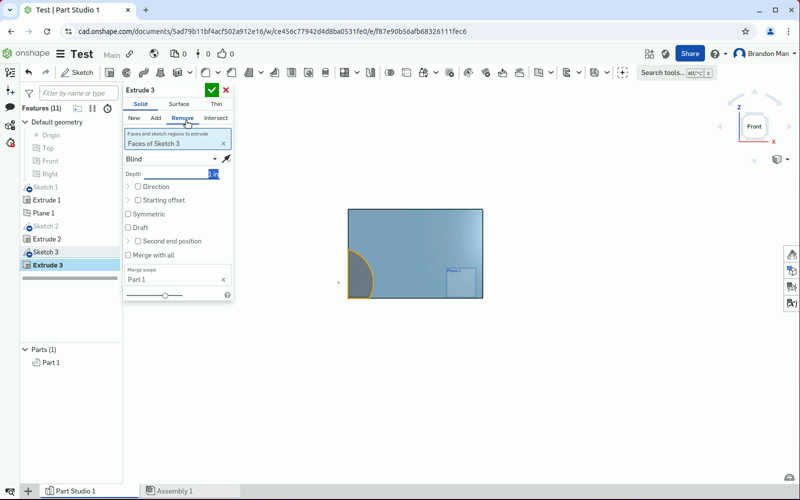
text(11.554)
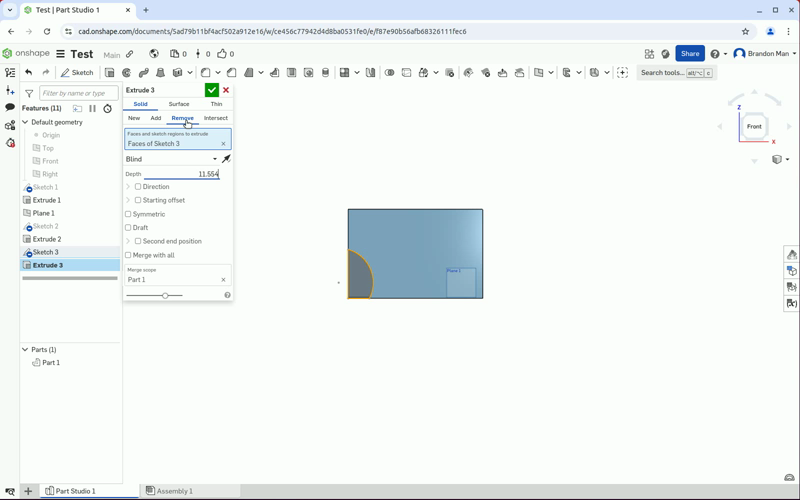
key(tab, 6)
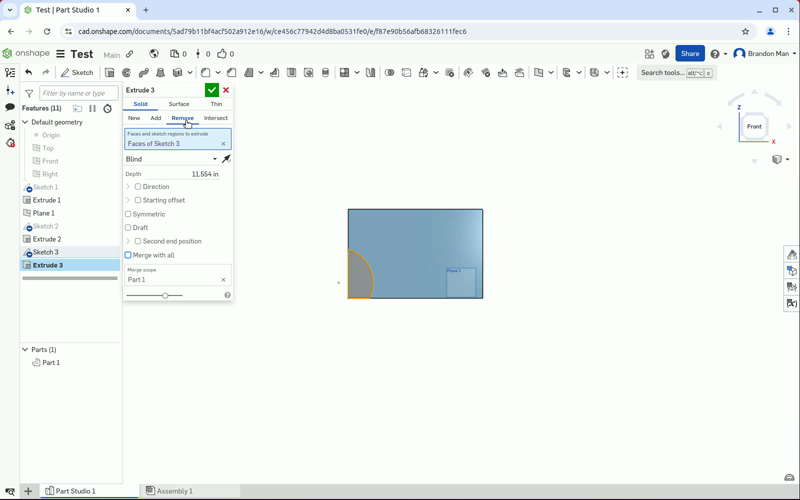
key(space)
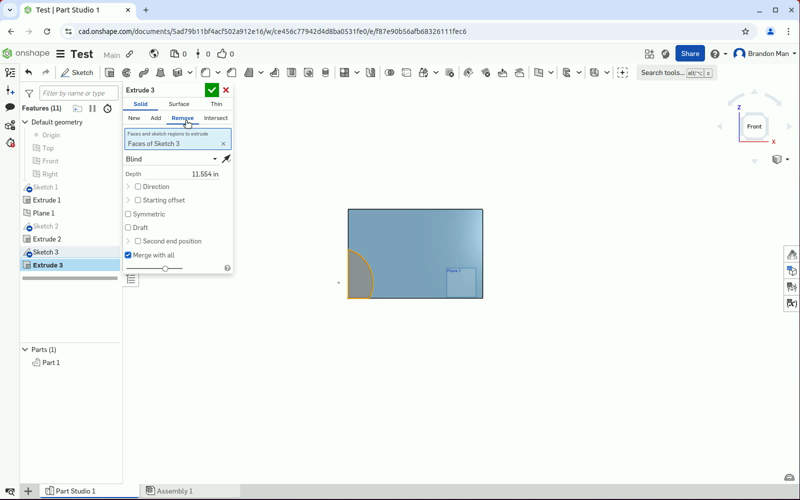
key(enter)
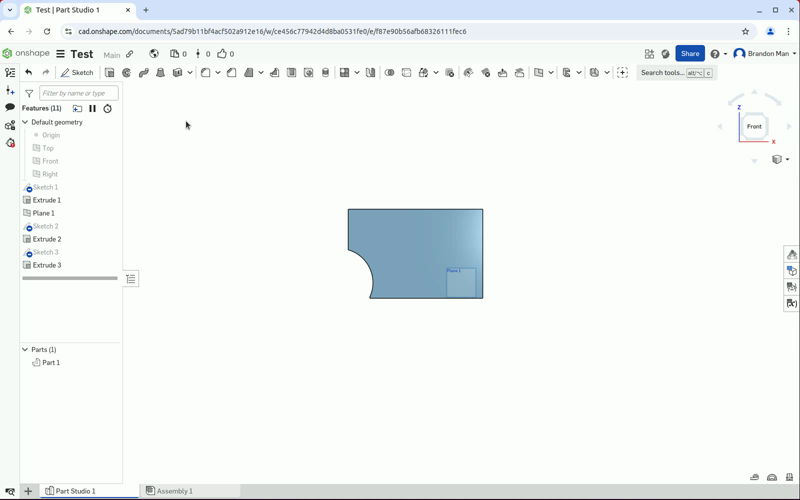
key(shift+h)
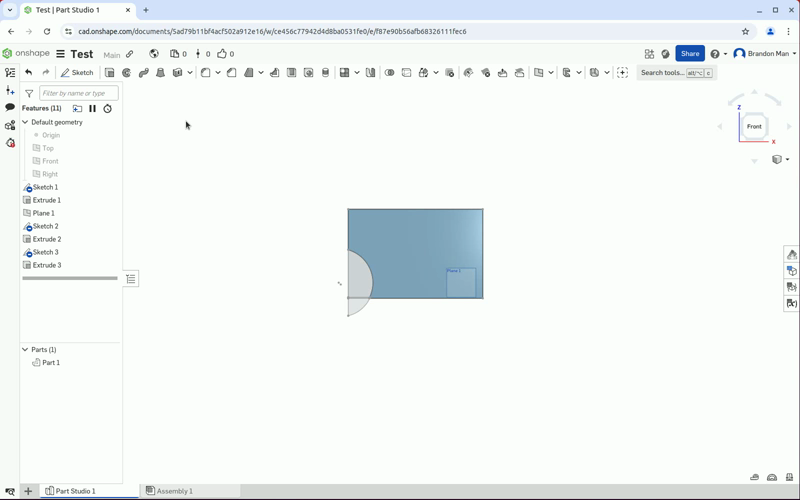
key(shift+h)
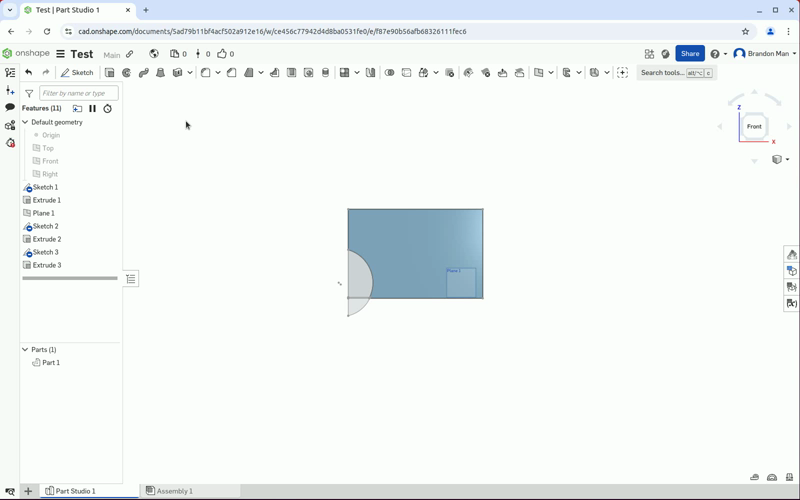
key(shift+7)
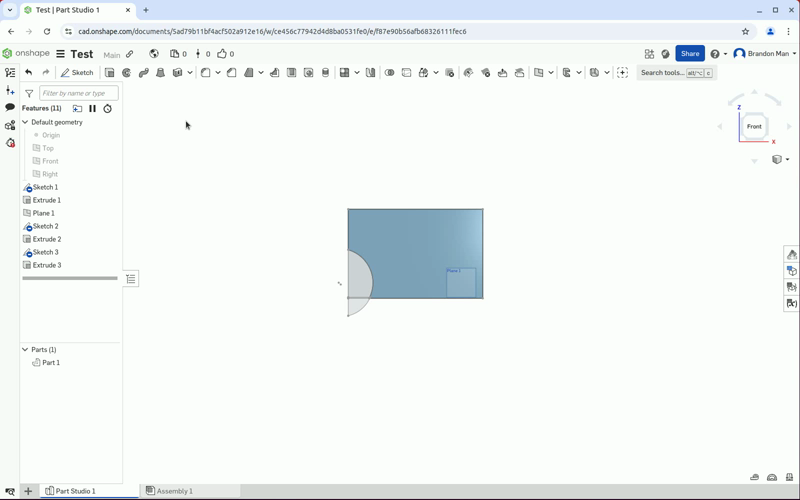
key(left, 2)
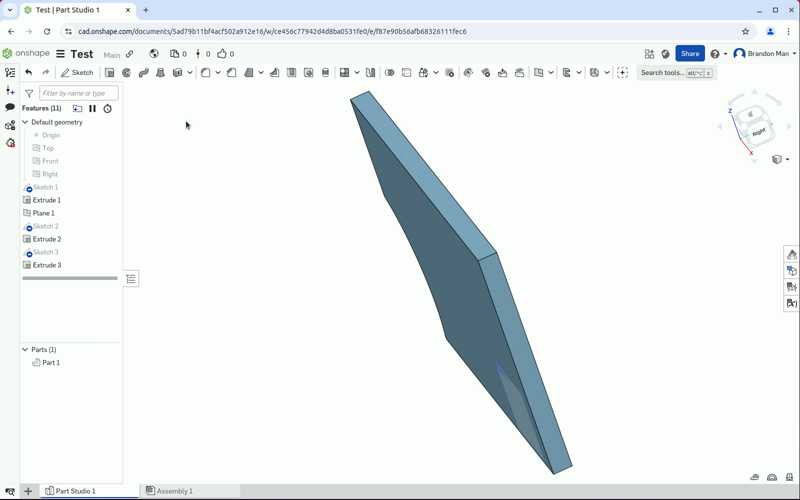
key(down, 2)
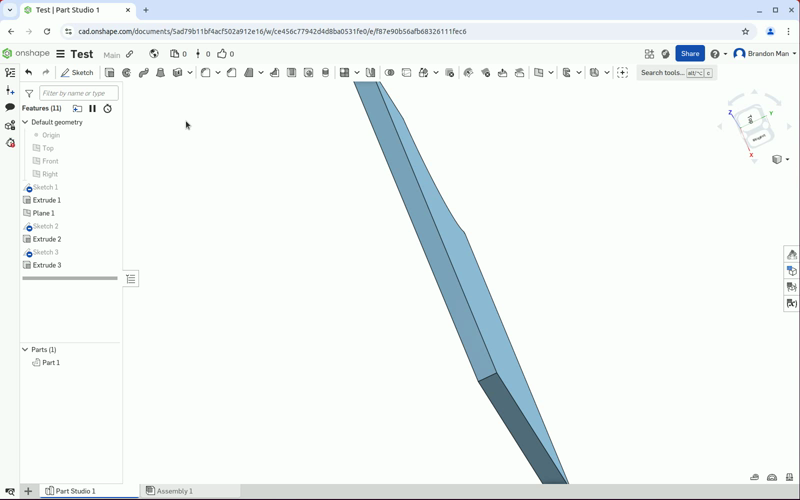
key(up, 2)
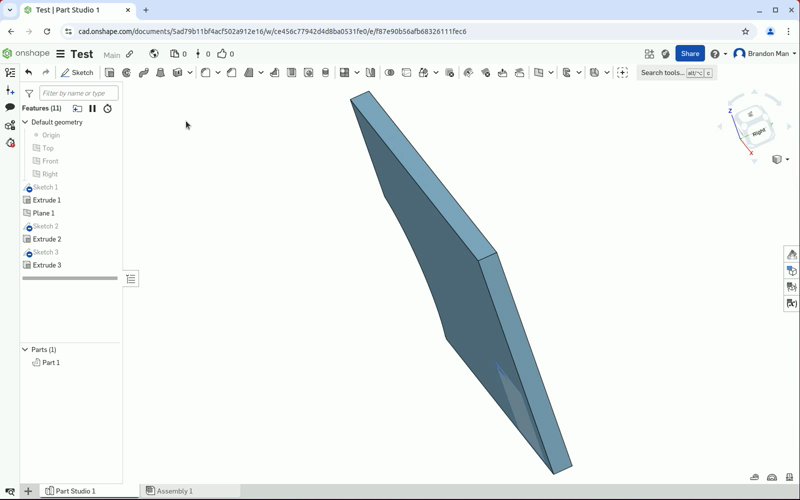
key(right, 2)
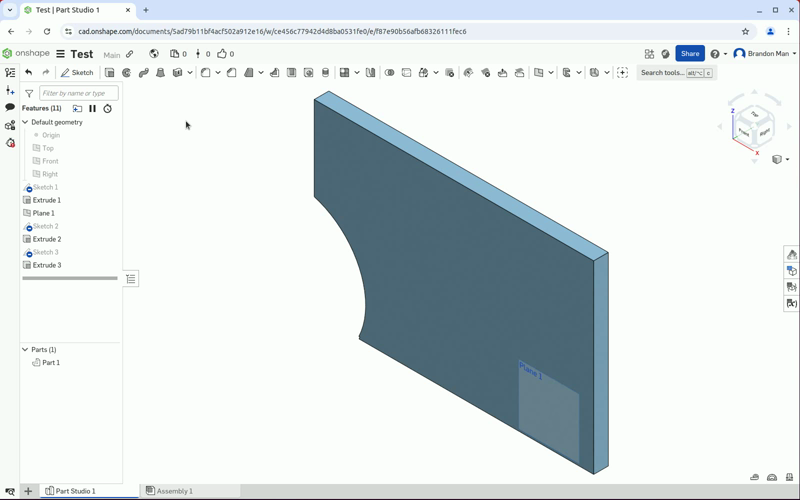
mouse_move(73, 189)
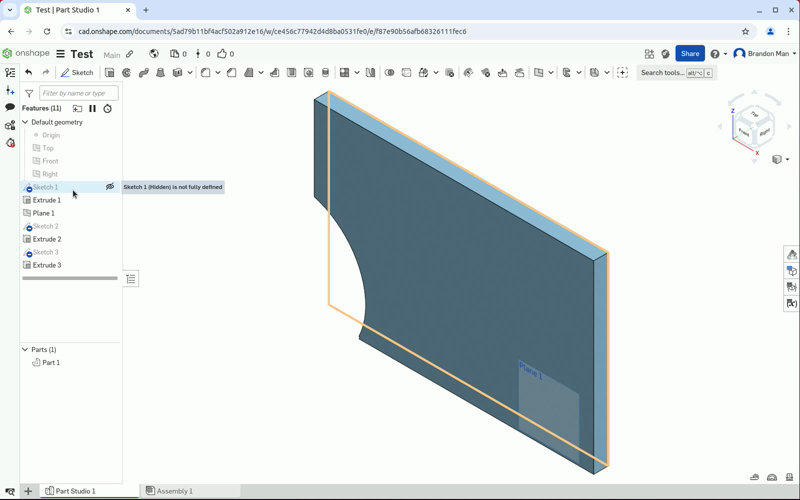
click(73, 189)